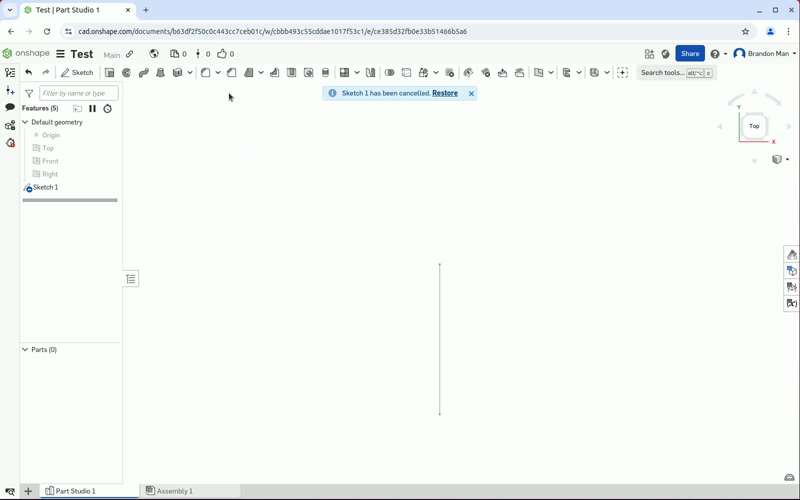
key(shift+h)
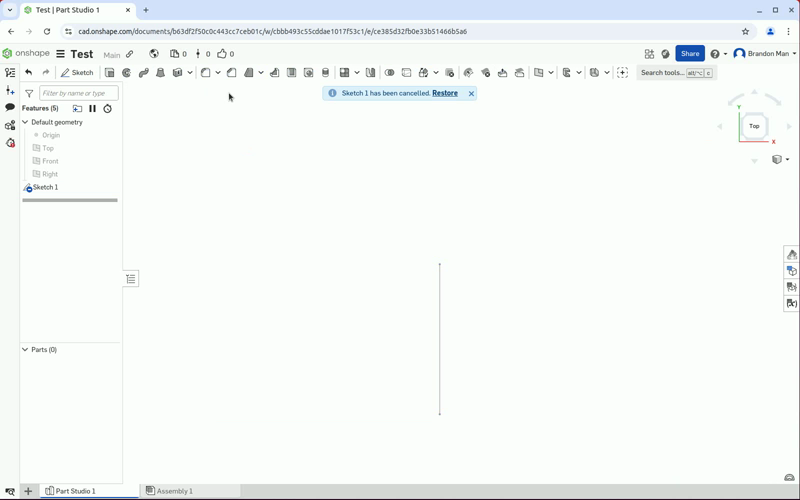
key(shift+s)
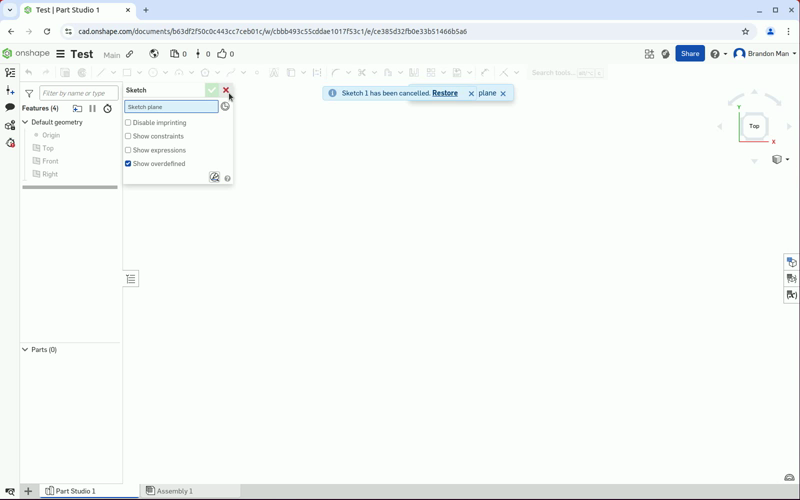
mouse_move(73, 150)
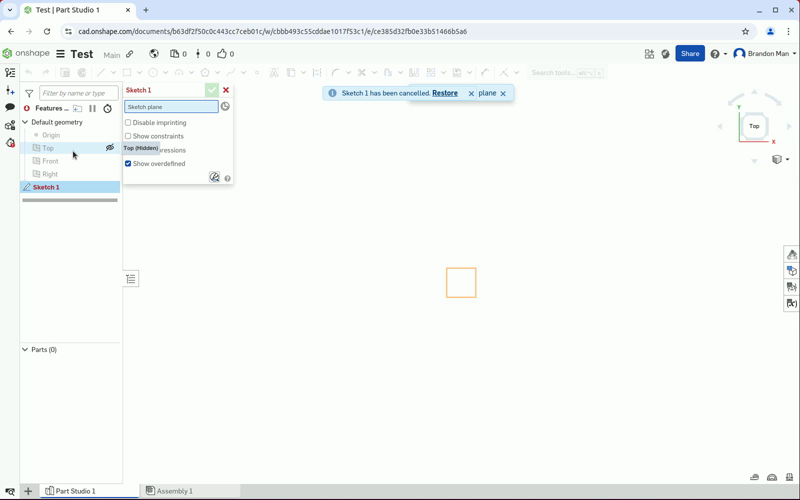
click(73, 150)
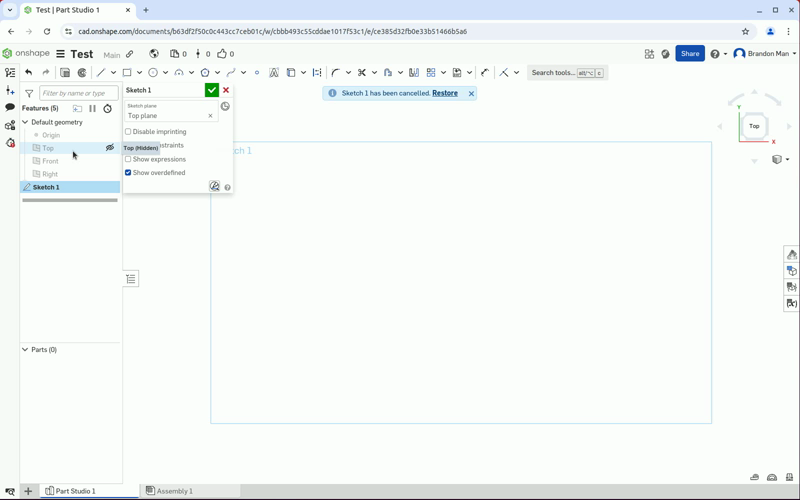
mouse_move(73, 352)
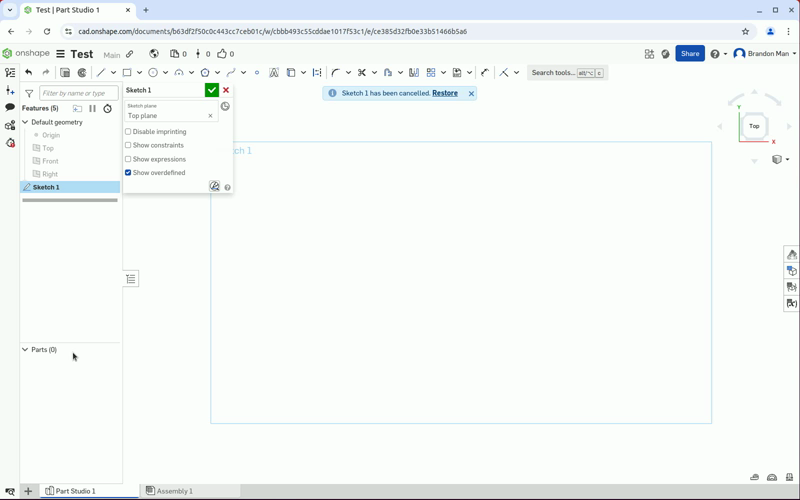
key(y)
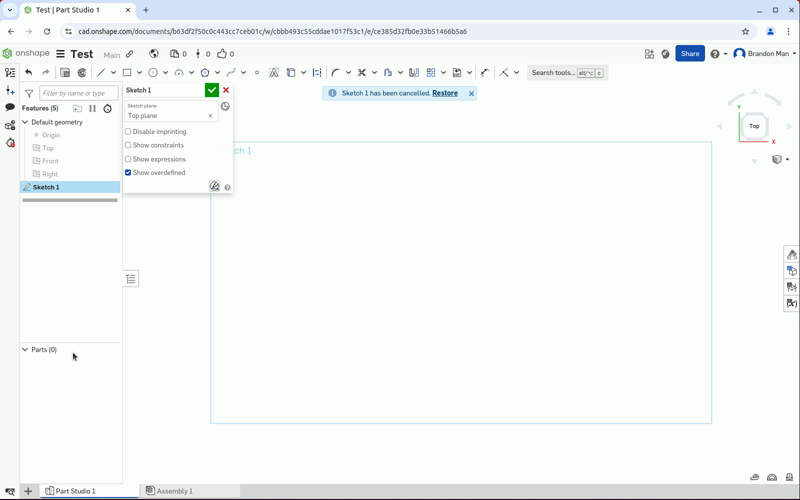
key(l)
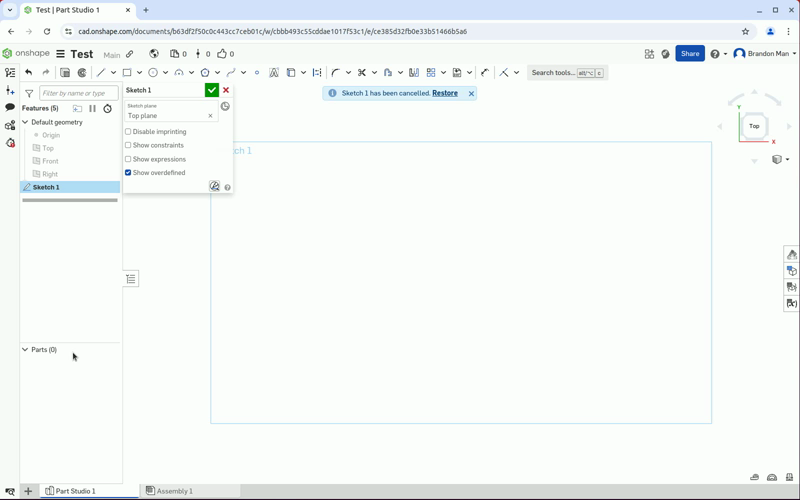
key_down(shift)
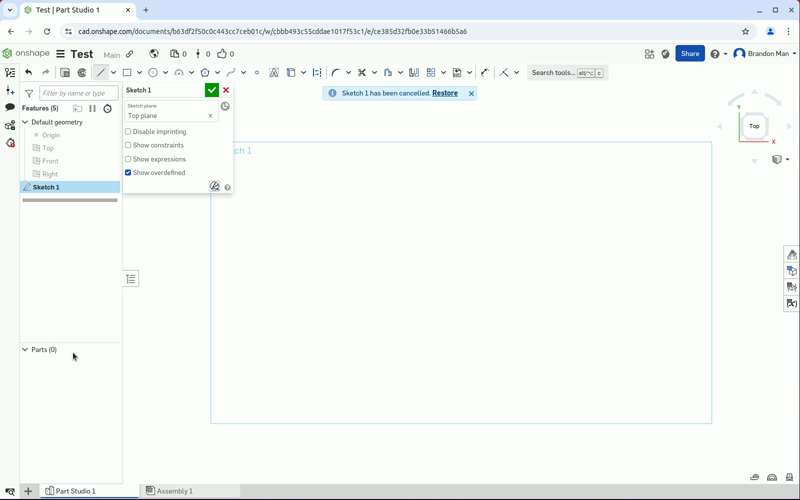
mouse_move(393, 300)
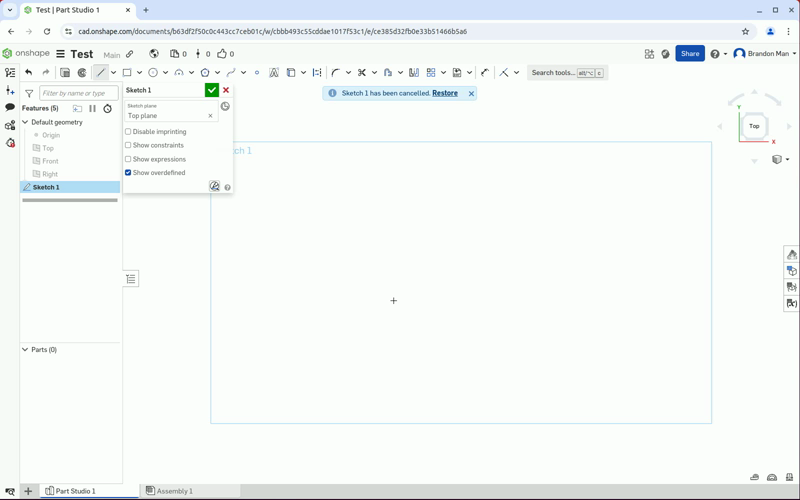
click(393, 300)
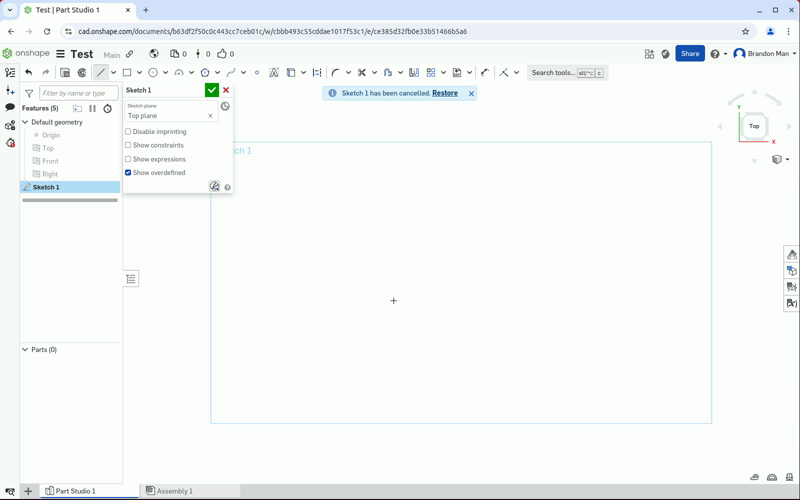
key_up(shift)
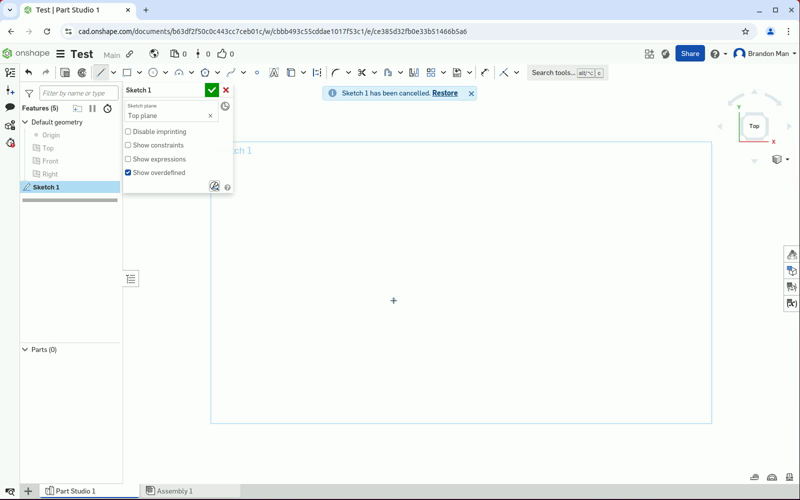
key_down(shift)
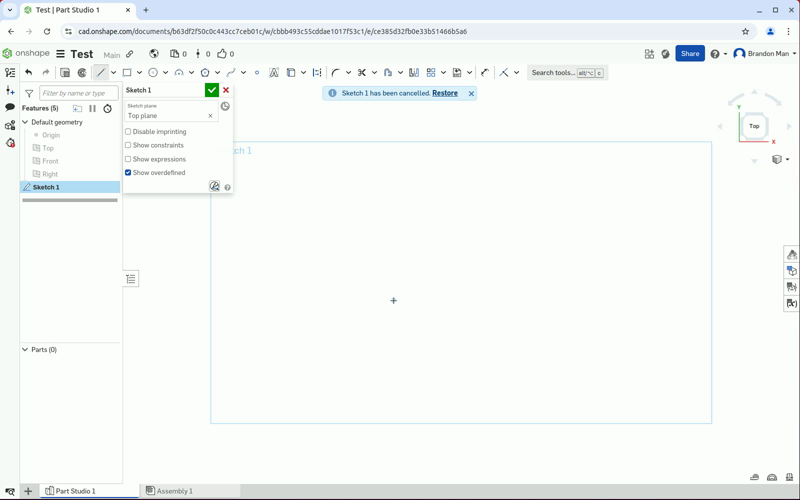
mouse_move(506, 300)
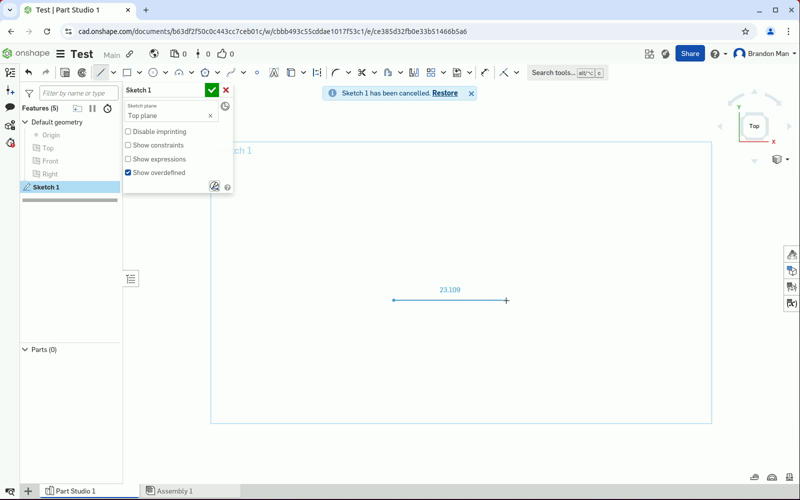
click(506, 300)
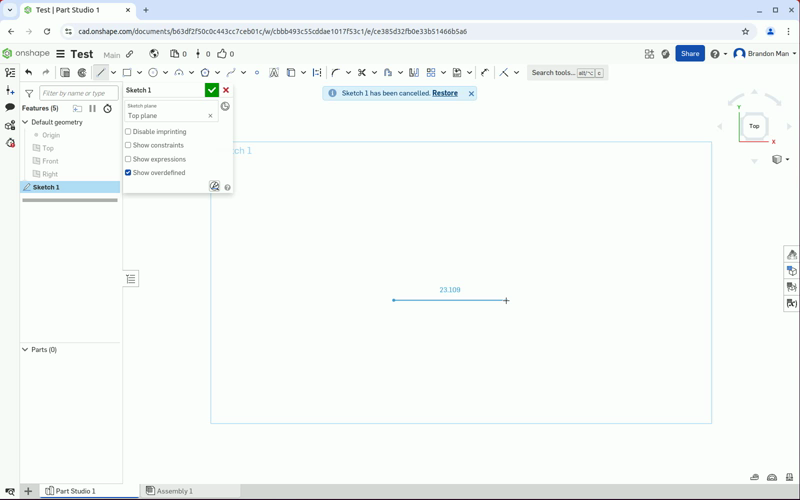
key_up(shift)
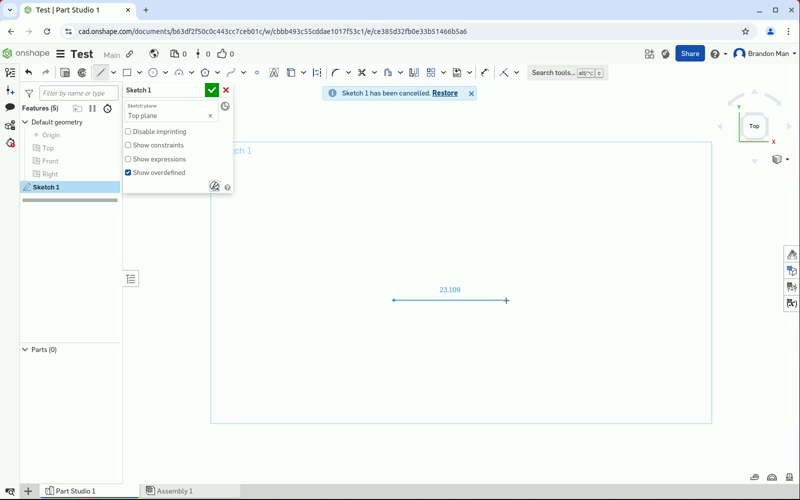
key_down(shift)
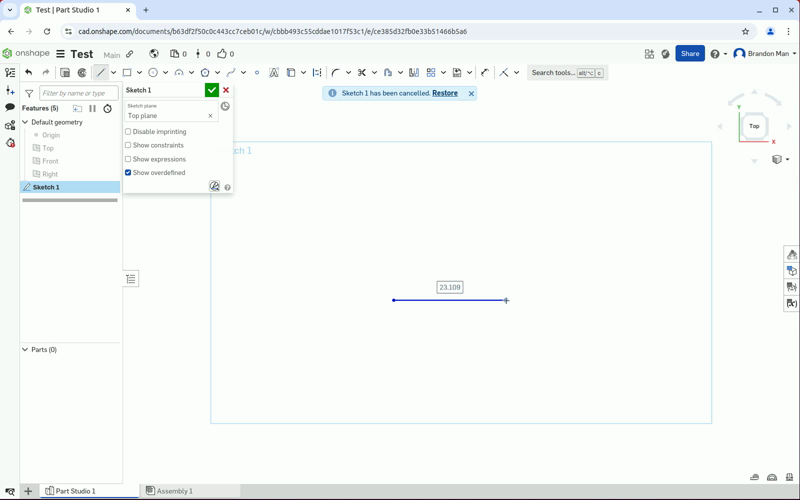
mouse_move(506, 188)
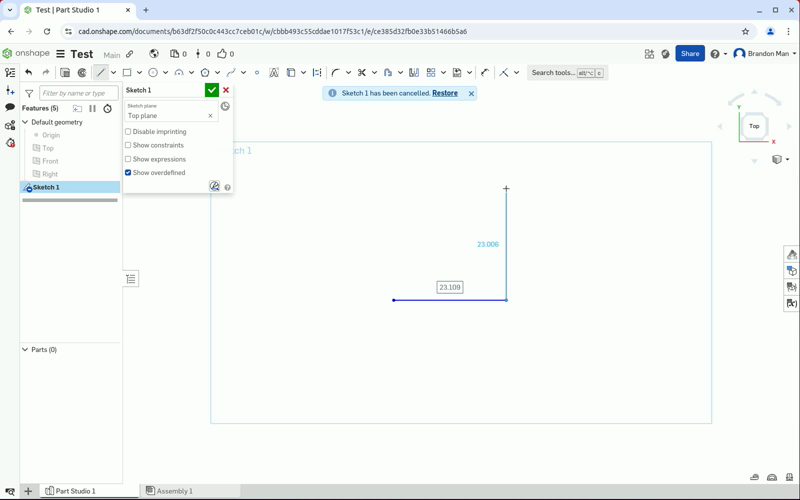
click(506, 188)
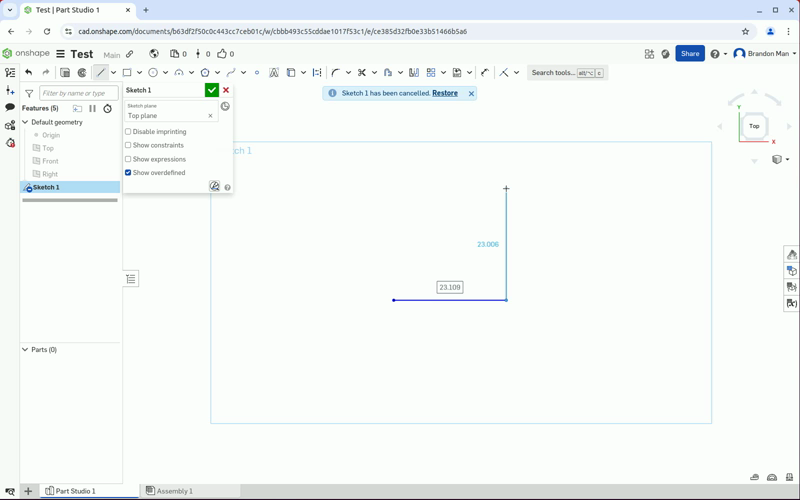
key_up(shift)
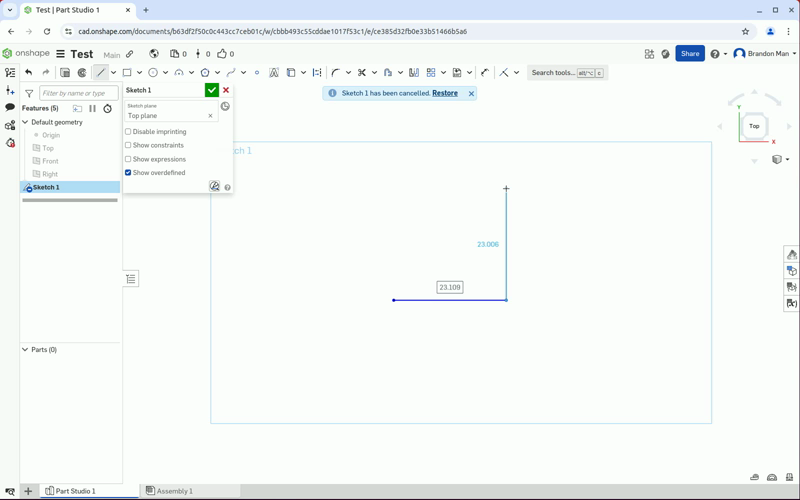
key_down(shift)
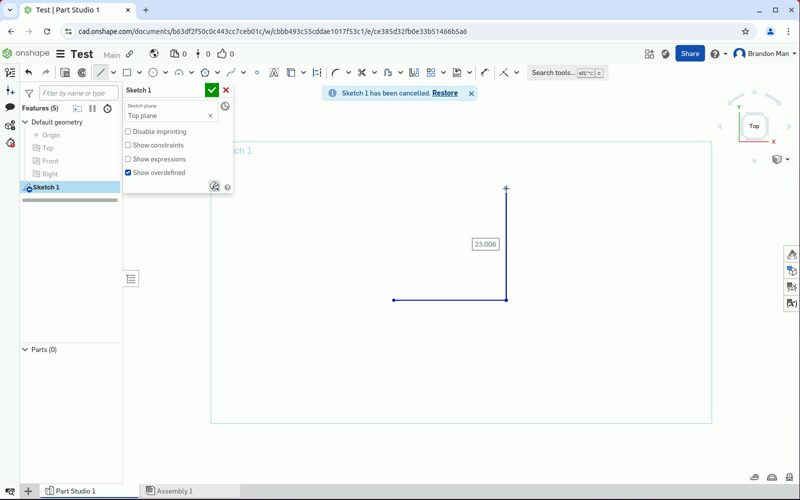
mouse_move(393, 188)
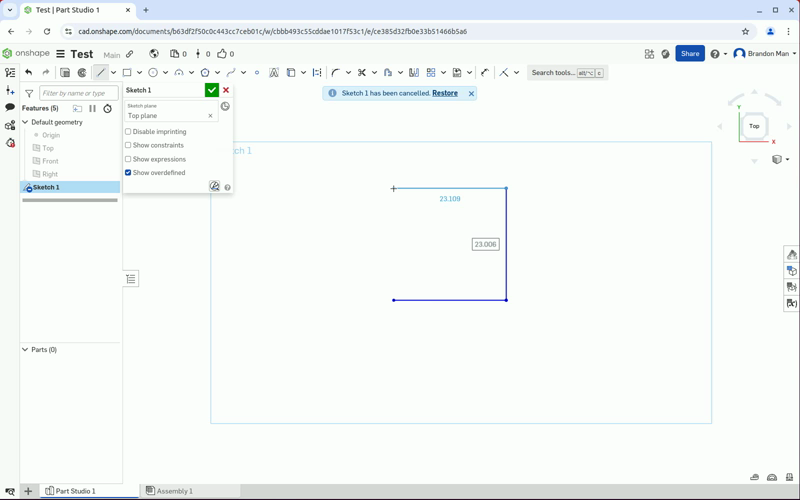
click(393, 188)
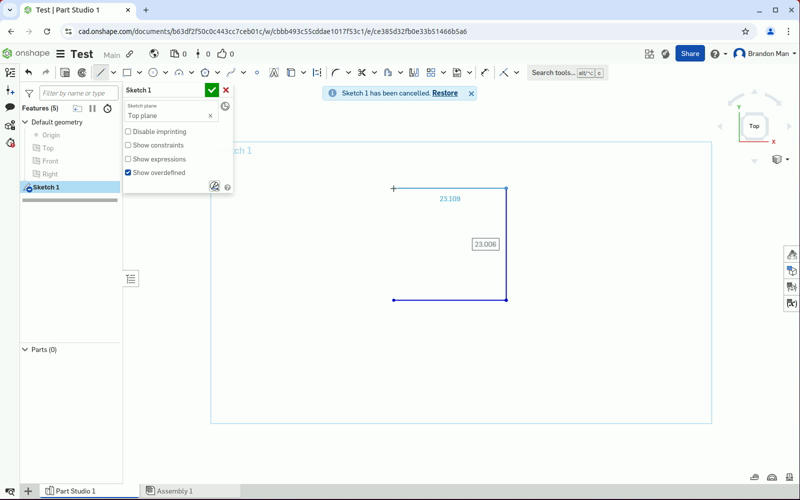
key_up(shift)
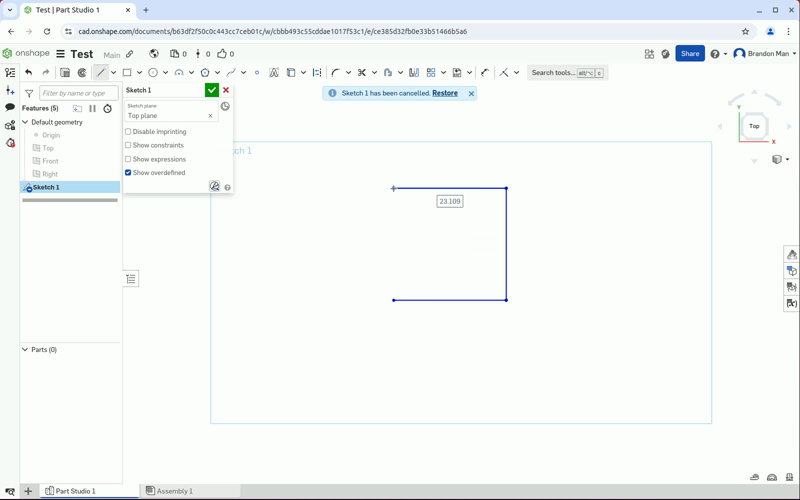
key_down(shift)
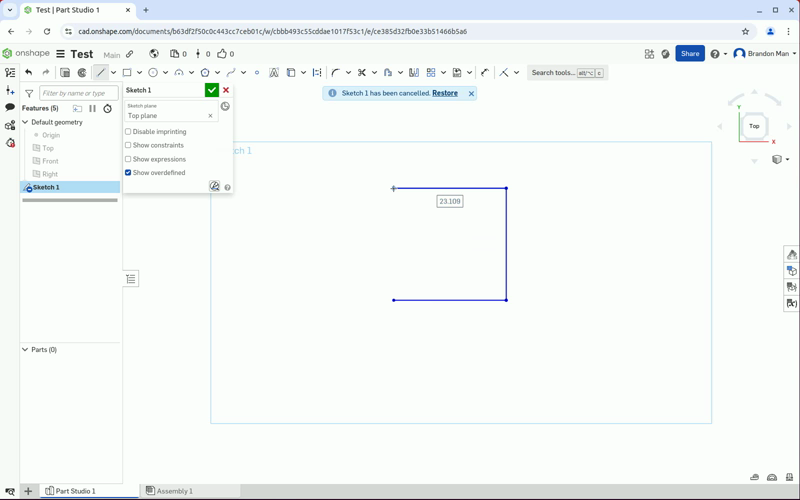
mouse_move(393, 300)
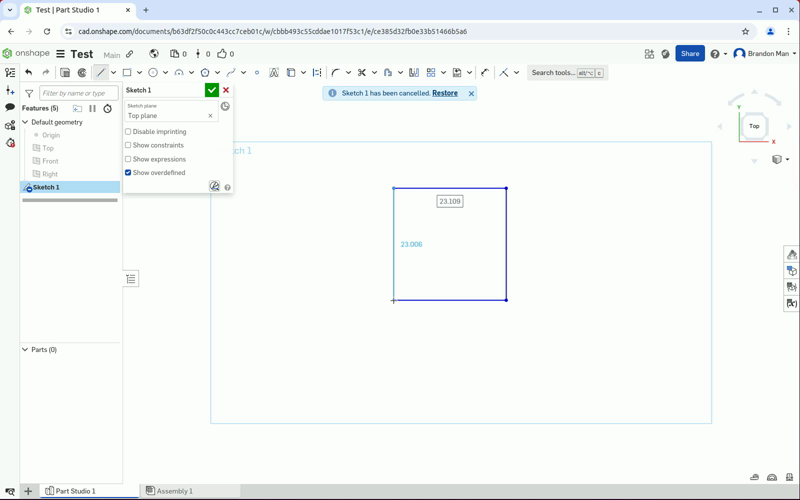
key_up(shift)
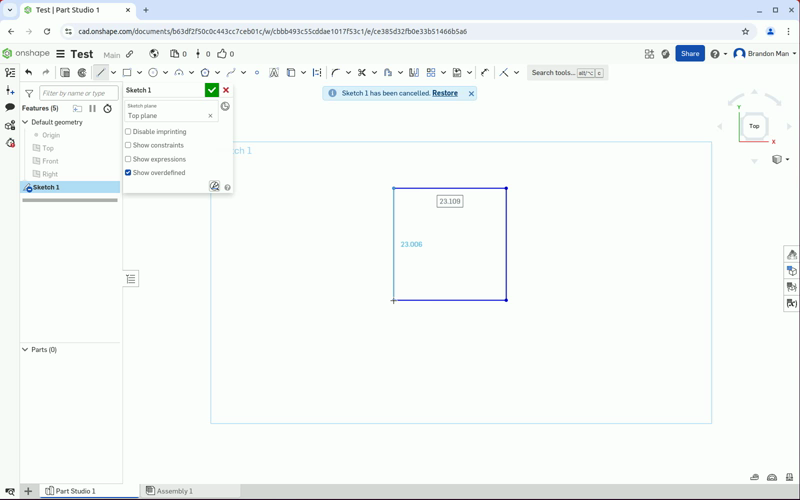
click(393, 300)
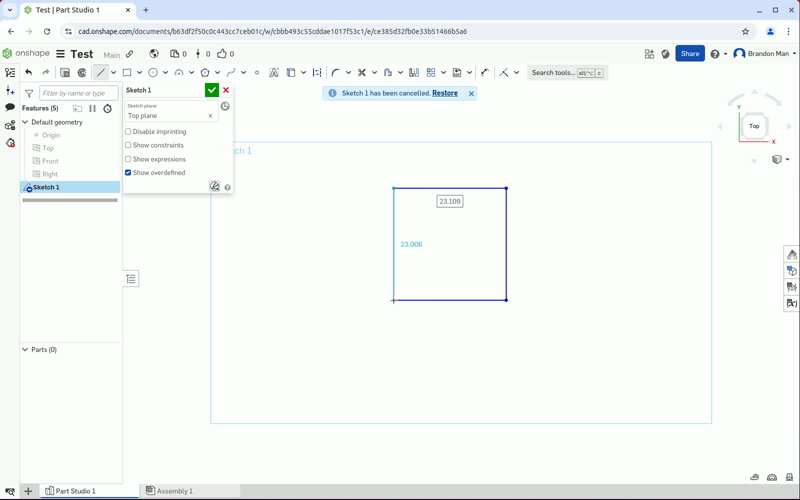
key(esc)
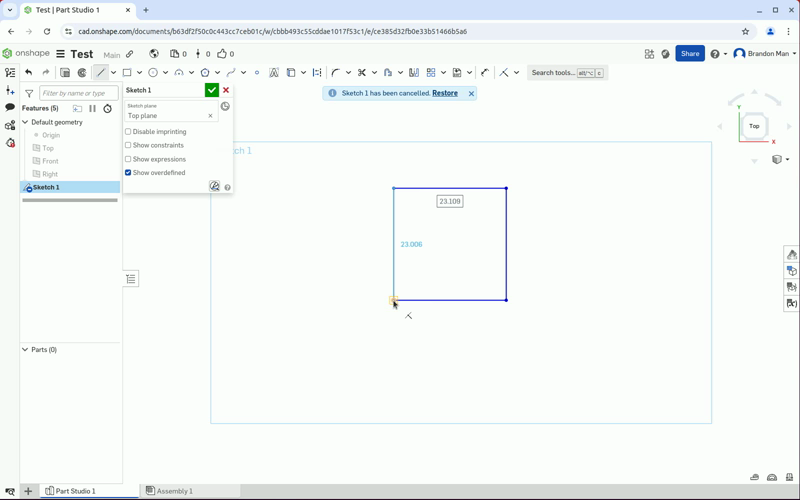
mouse_move(440, 200)
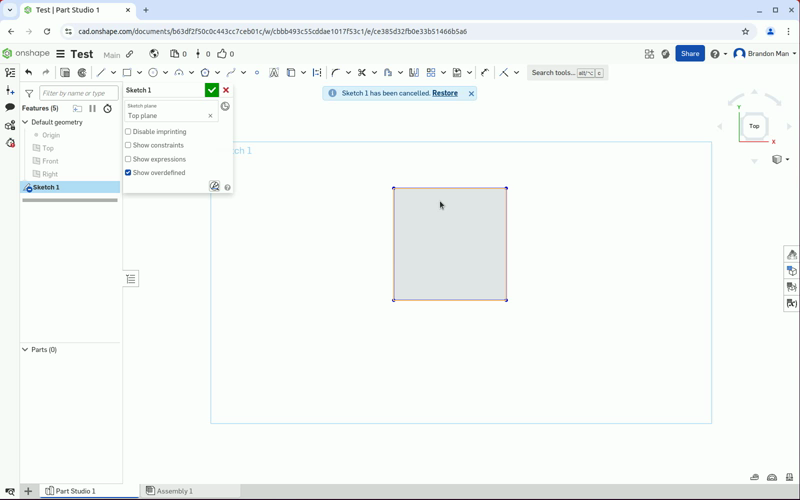
click(440, 200)
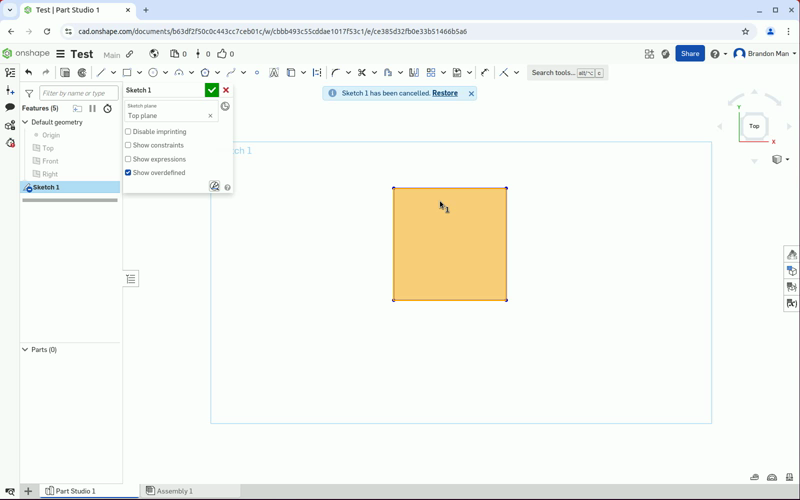
mouse_move(73, 352)
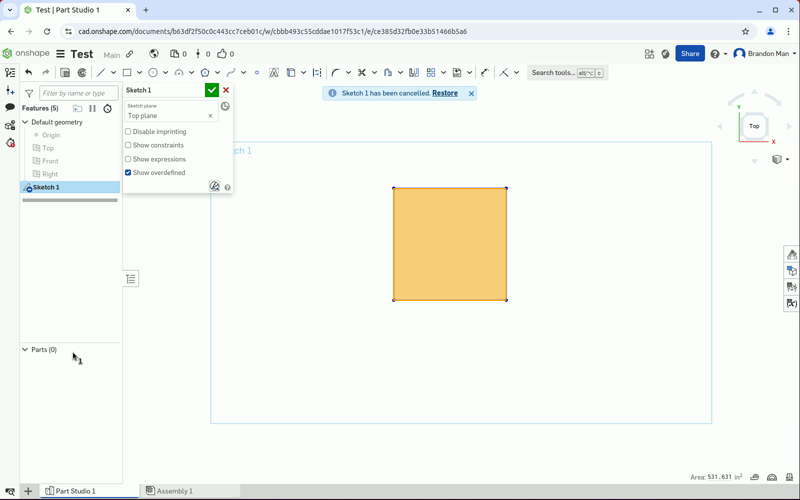
key(shift+y)
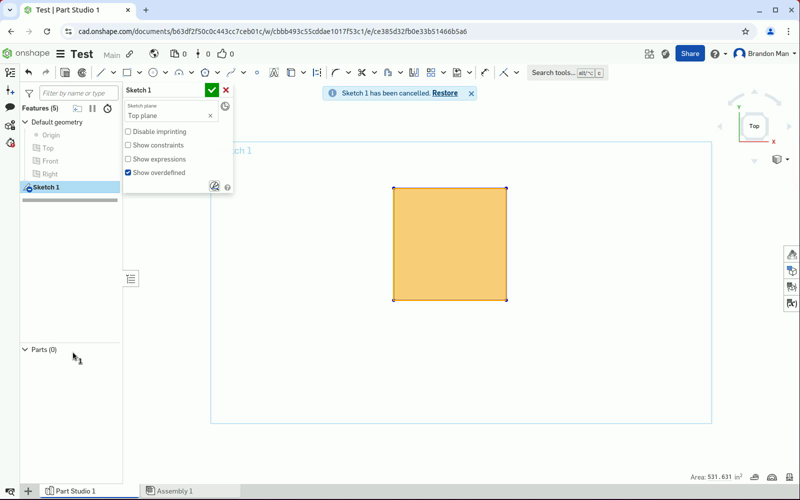
key(shift+e)
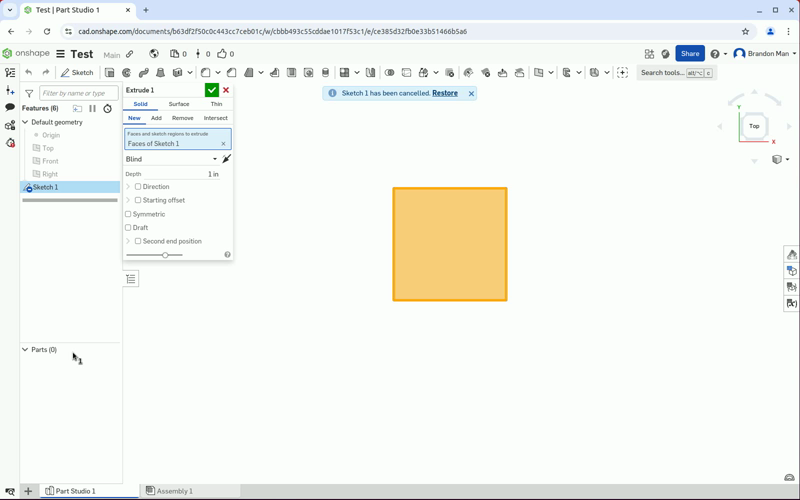
mouse_move(143, 106)
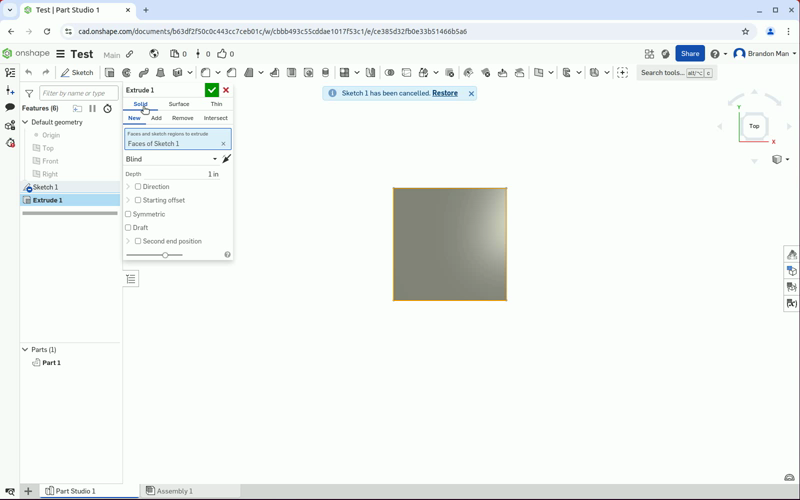
click(143, 106)
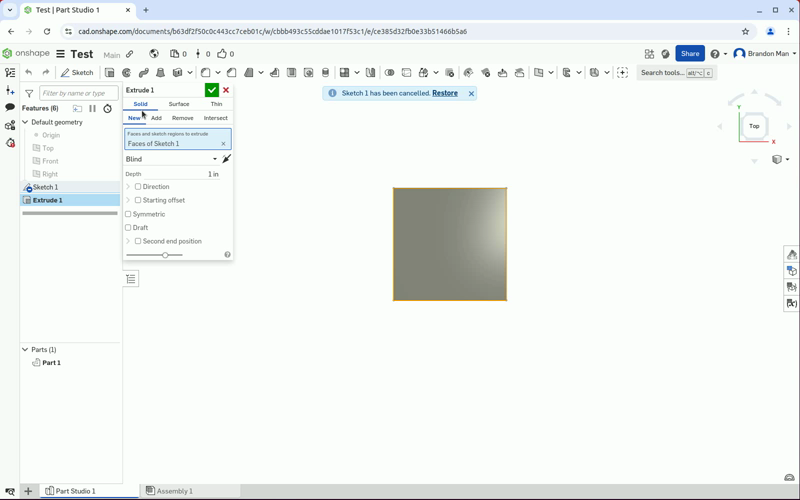
mouse_move(137, 120)
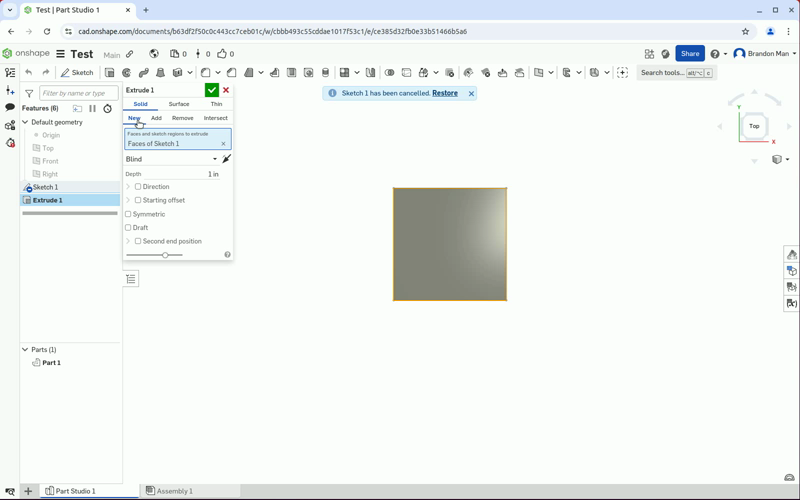
click(137, 120)
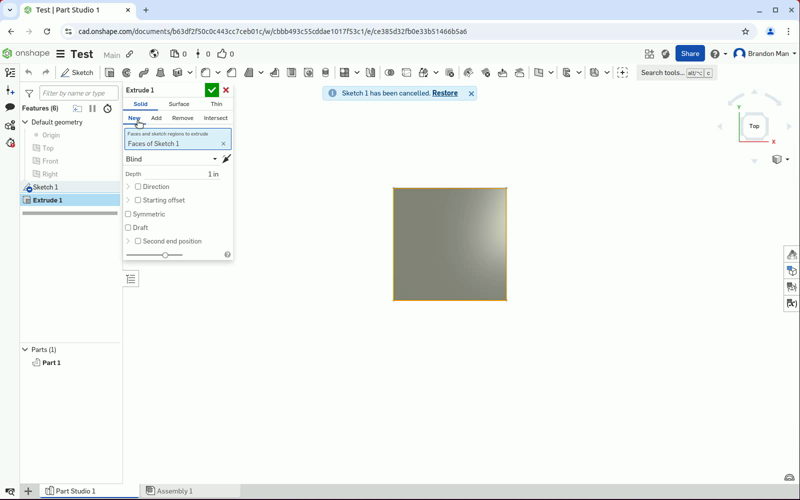
key(tab, 4)
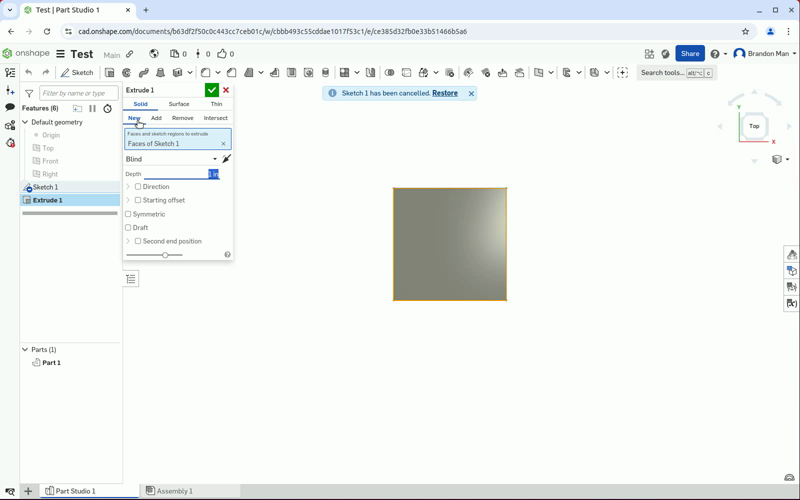
text(23.108)
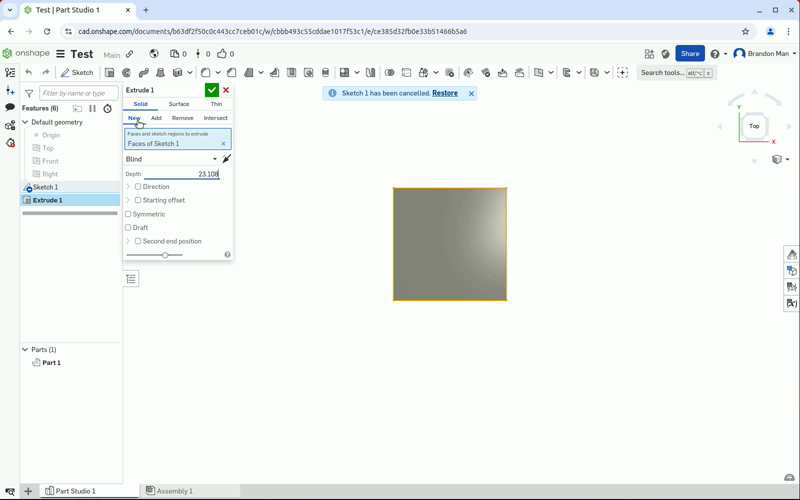
key(enter)
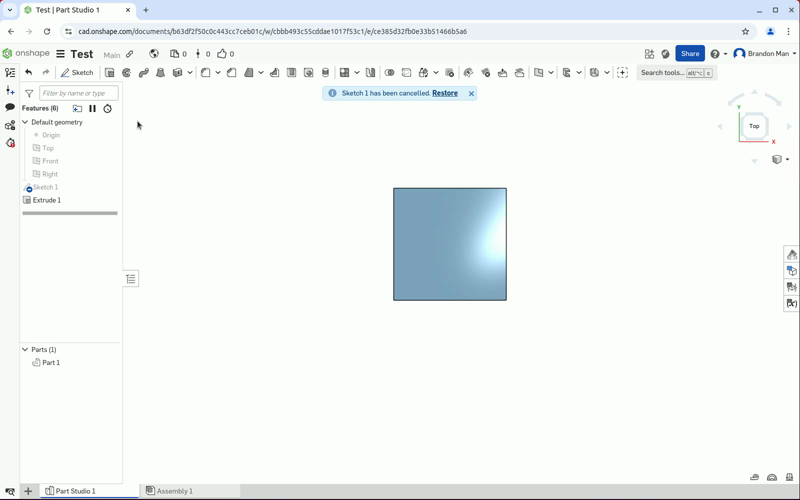
key(shift+h)
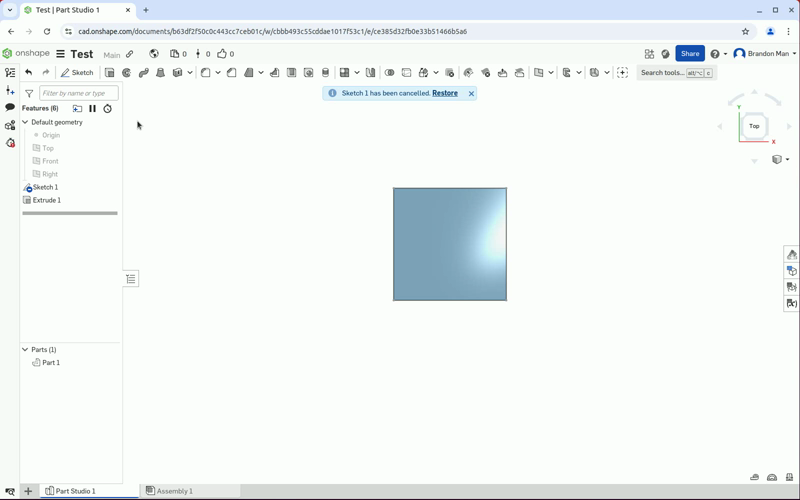
key(shift+h)
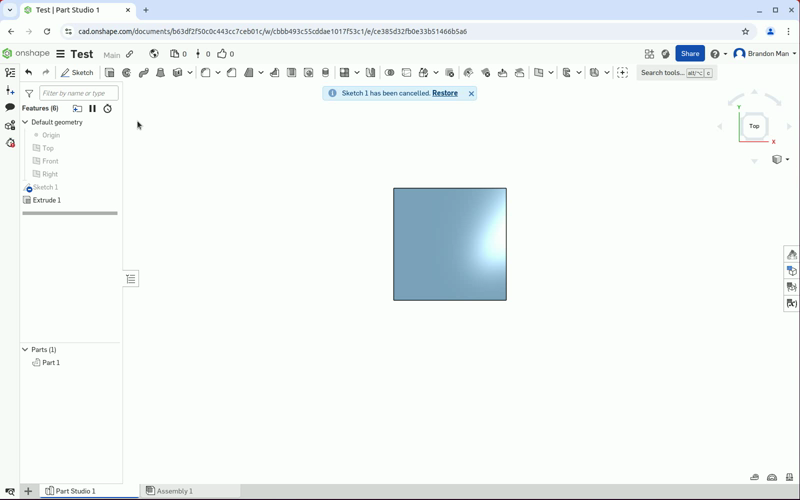
mouse_move(73, 189)
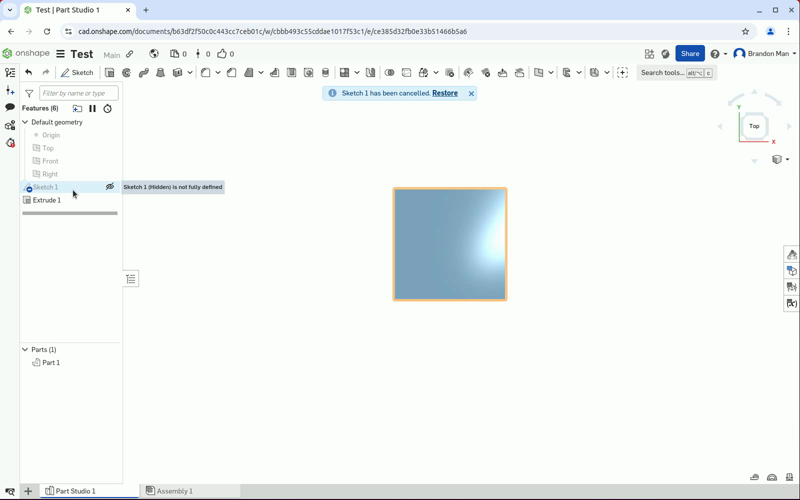
click(73, 189)
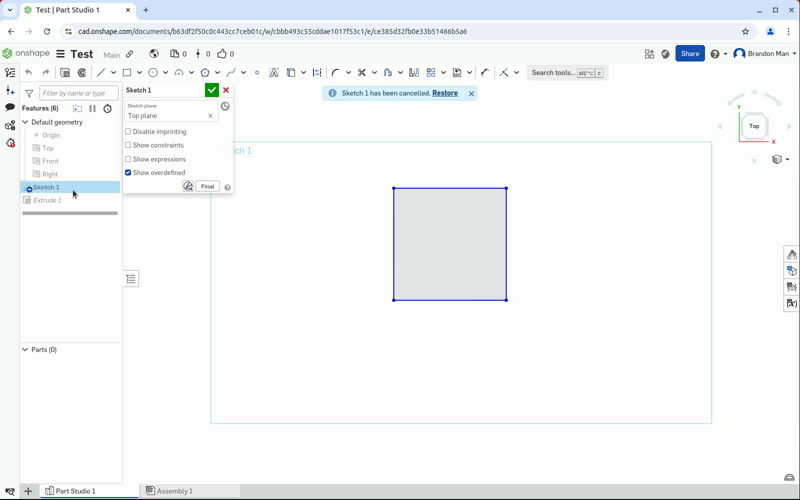
mouse_move(229, 92)
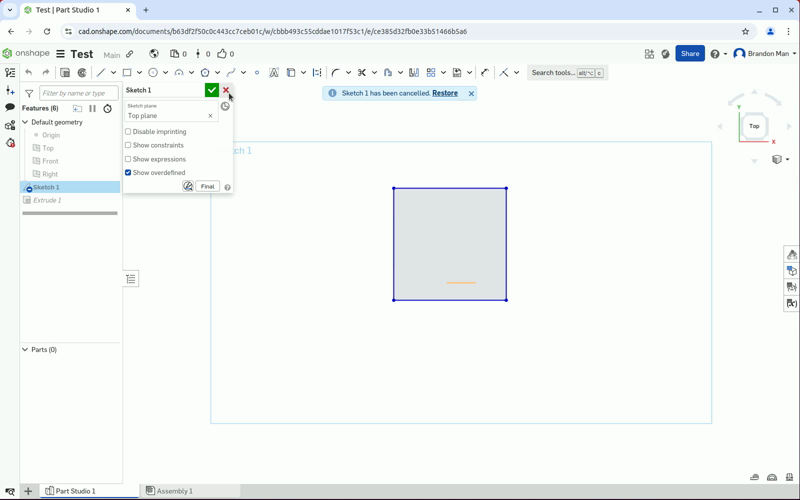
click(229, 92)
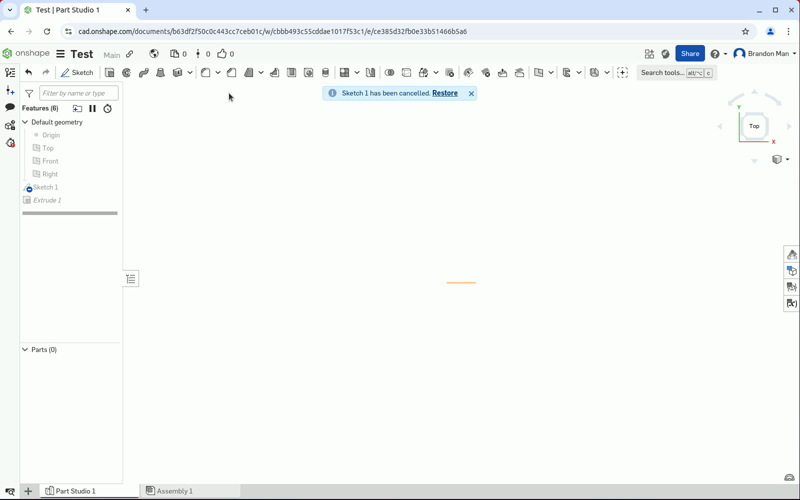
mouse_move(541, 75)
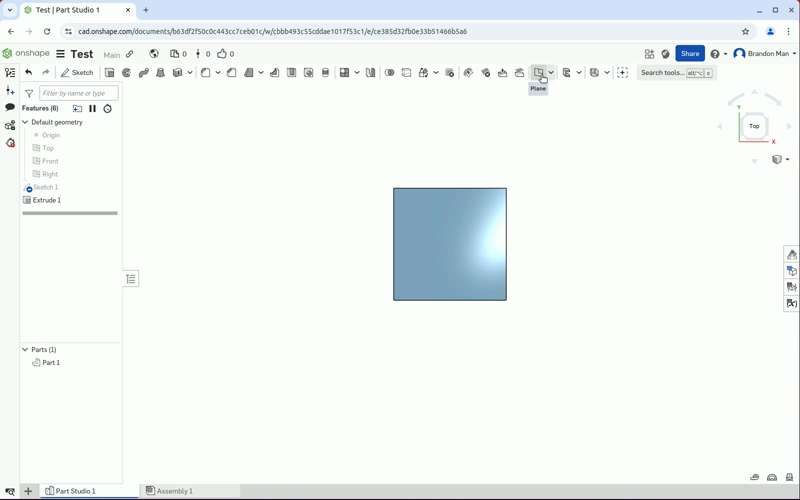
click(541, 75)
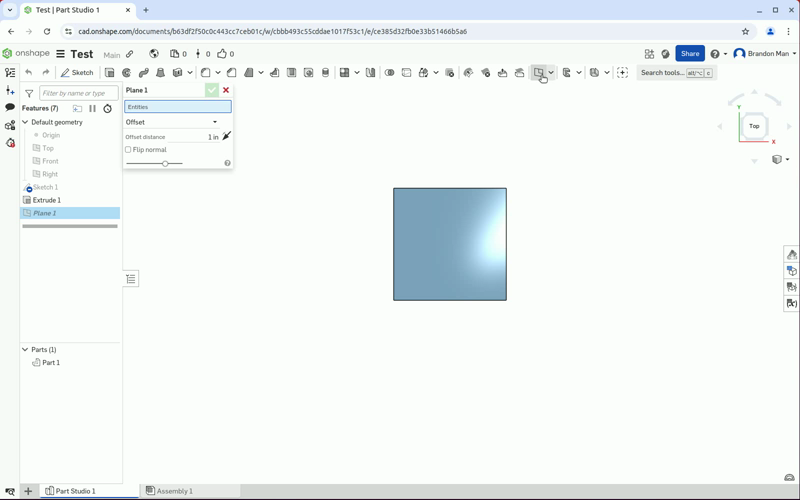
mouse_move(73, 150)
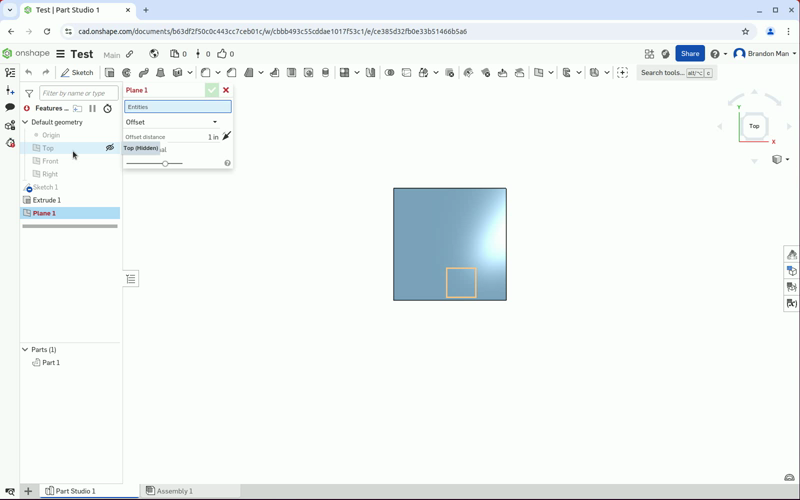
click(73, 150)
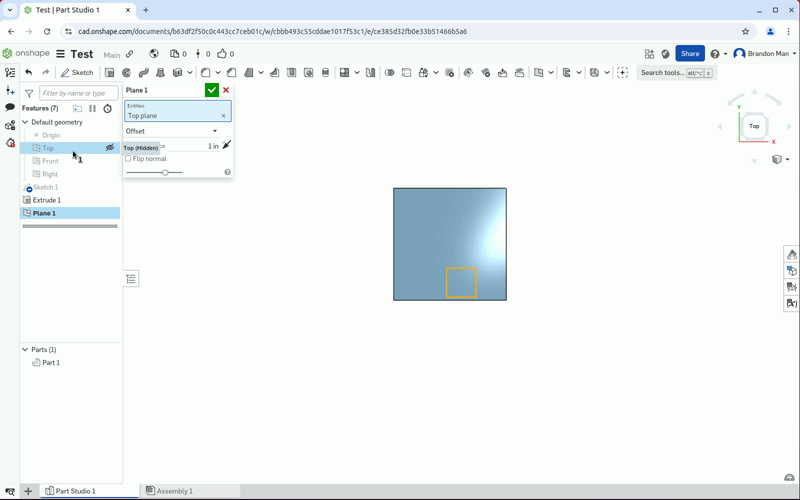
key(tab, 2)
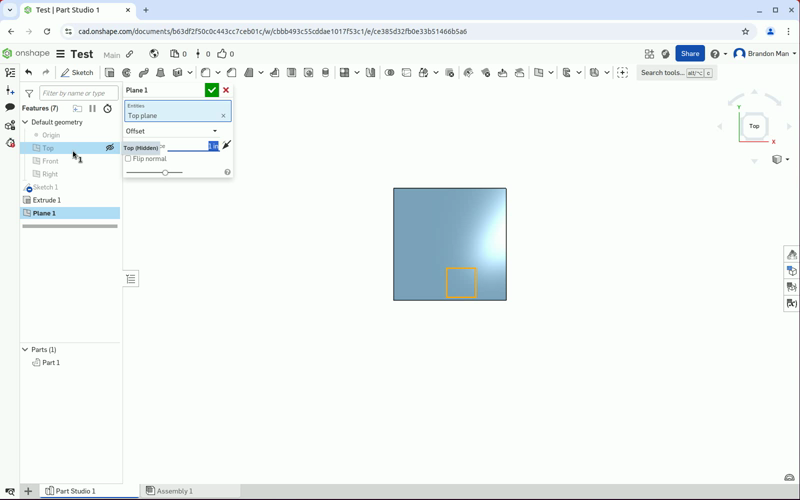
text(23.108)
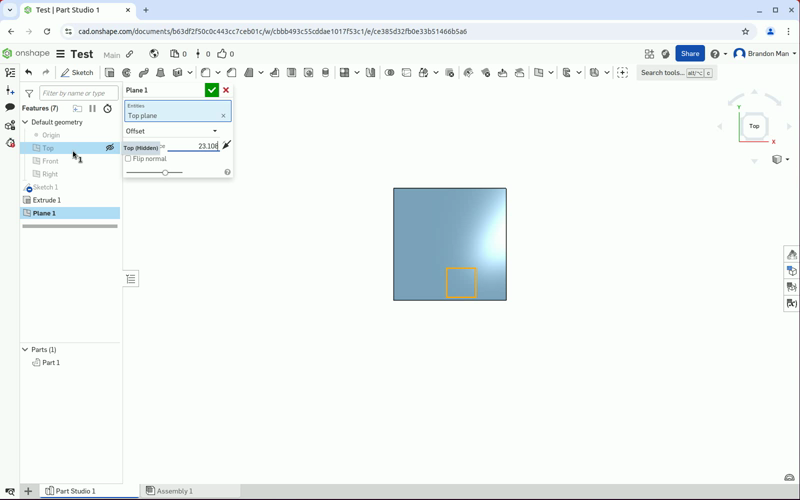
key(enter, 2)
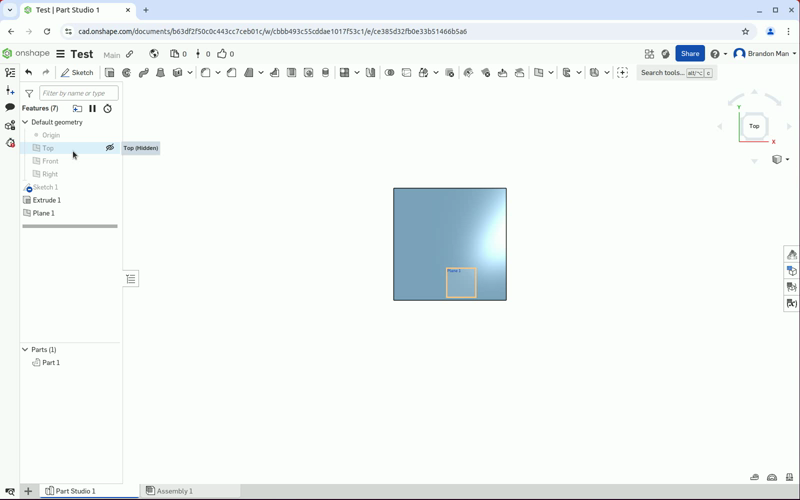
key(shift+s)
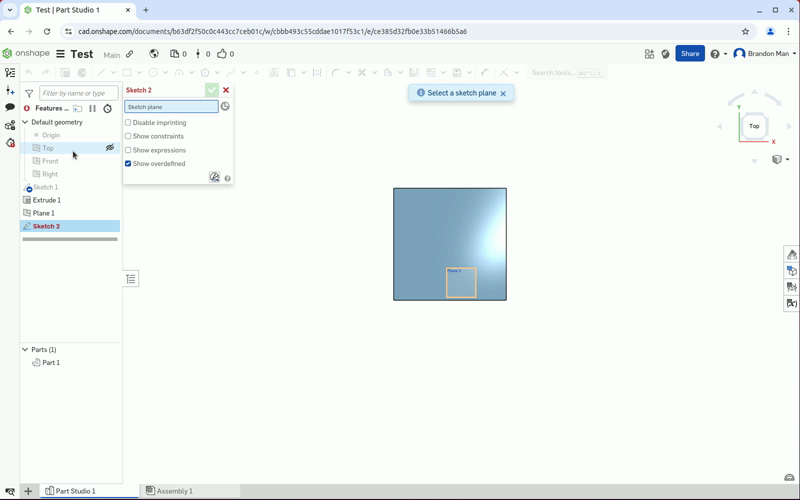
mouse_move(73, 215)
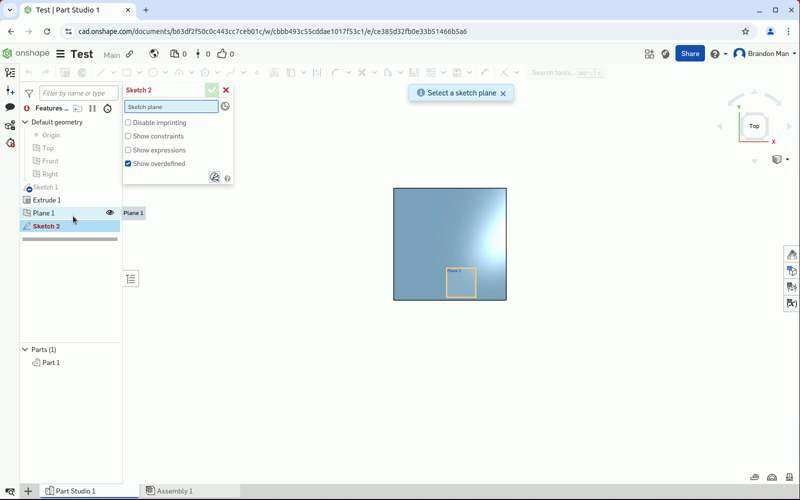
click(73, 215)
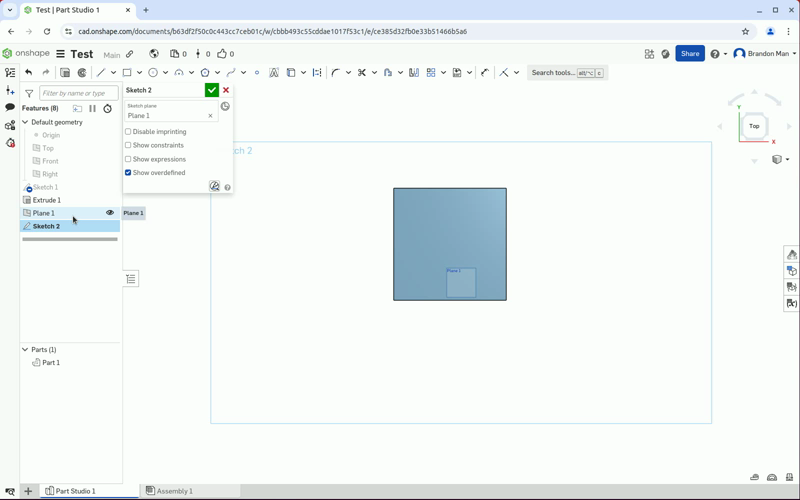
mouse_move(73, 352)
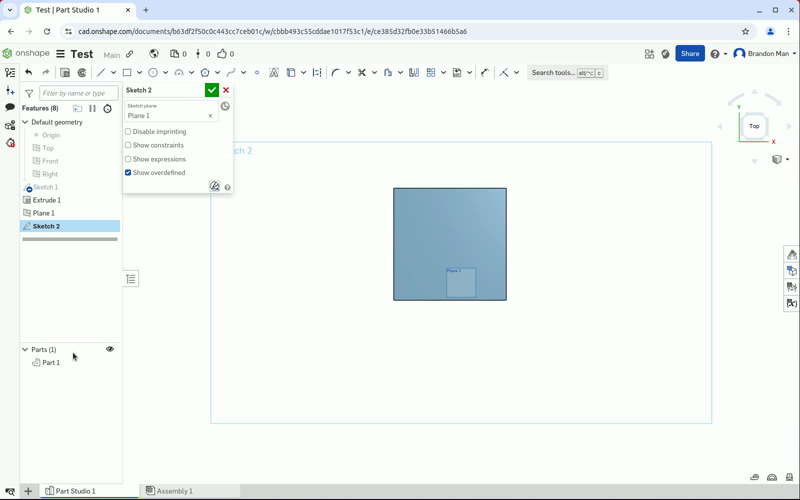
key(y)
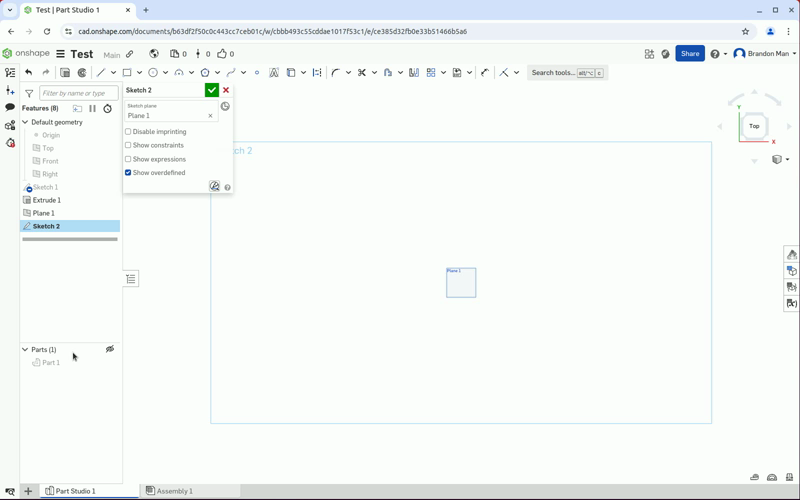
key(l)
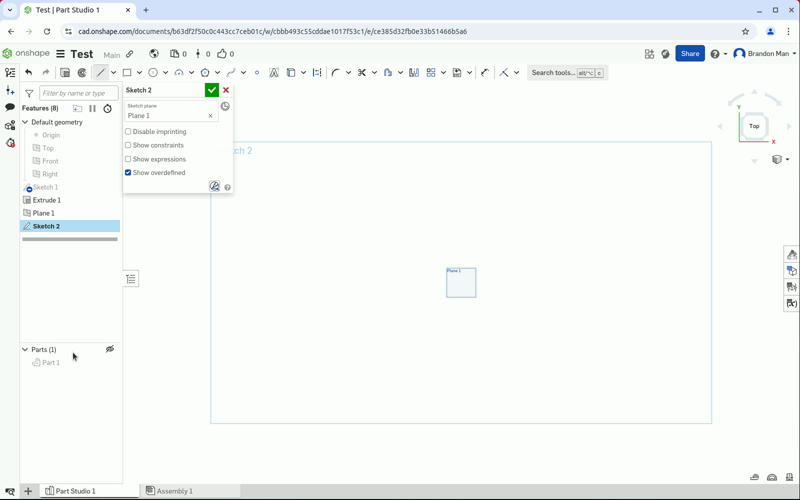
key_down(shift)
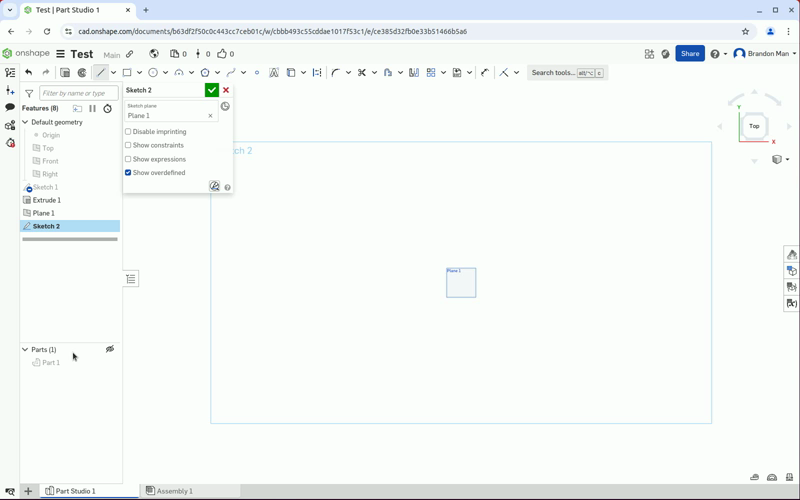
mouse_move(427, 250)
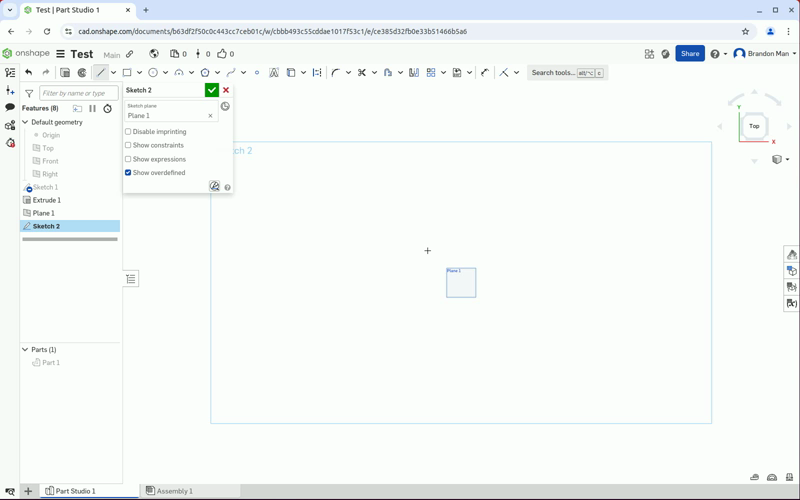
click(427, 250)
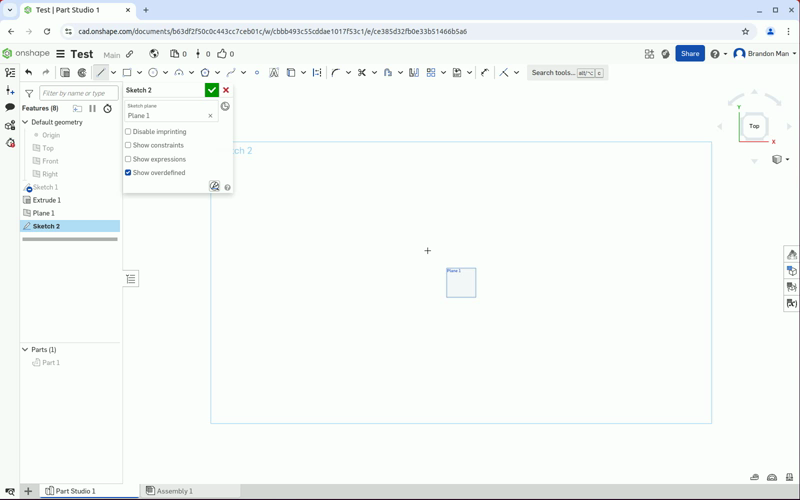
key_up(shift)
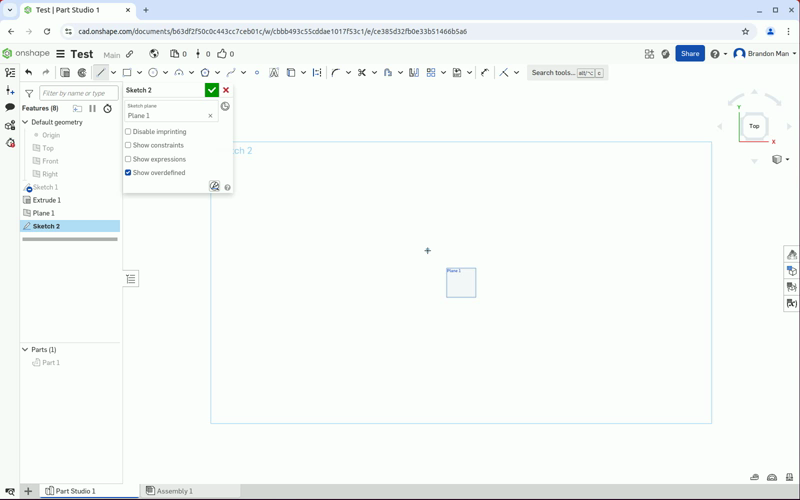
key_down(shift)
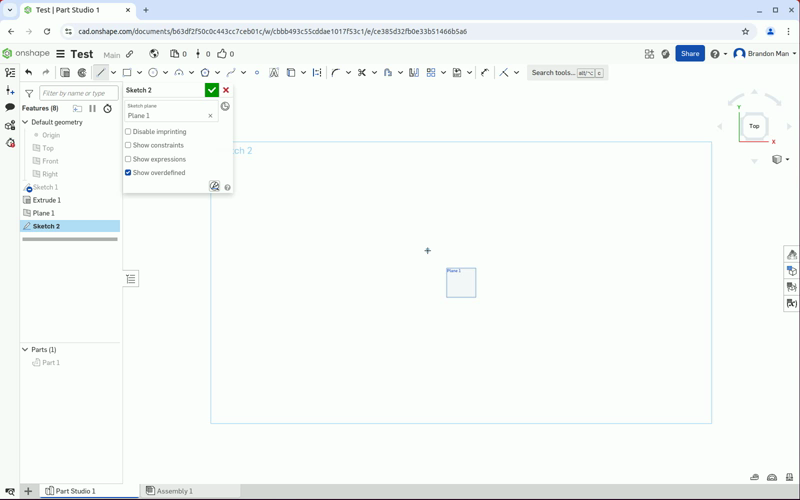
mouse_move(457, 250)
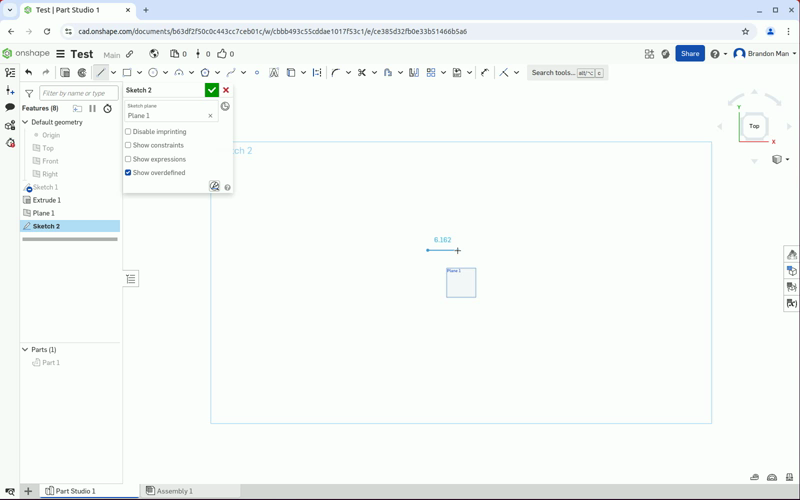
mouse_move(449, 268)
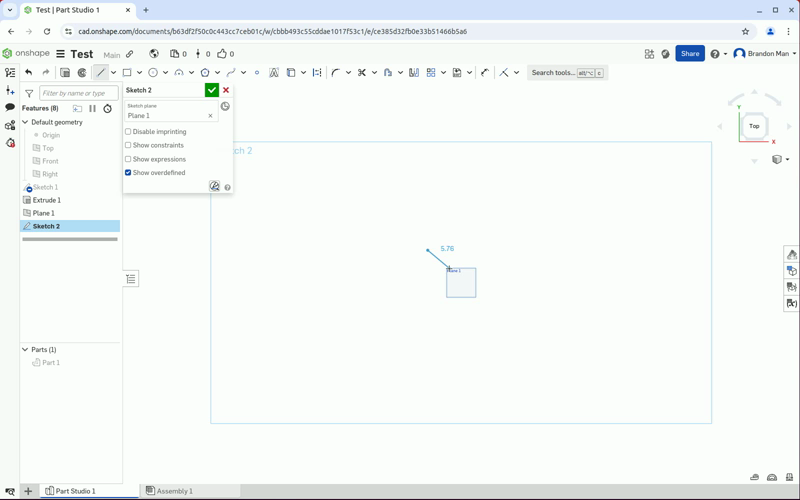
click(449, 268)
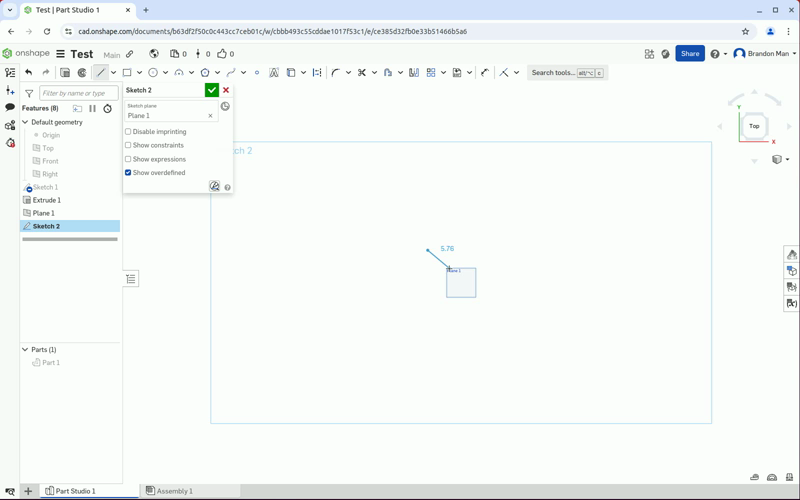
key_up(shift)
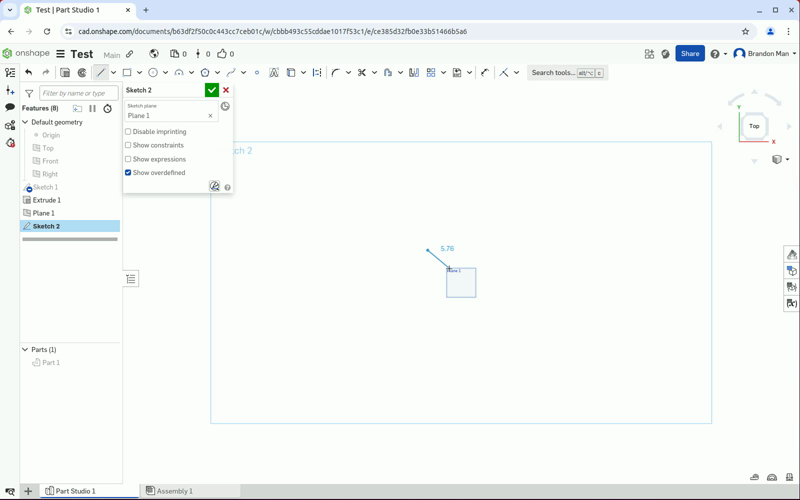
key_down(shift)
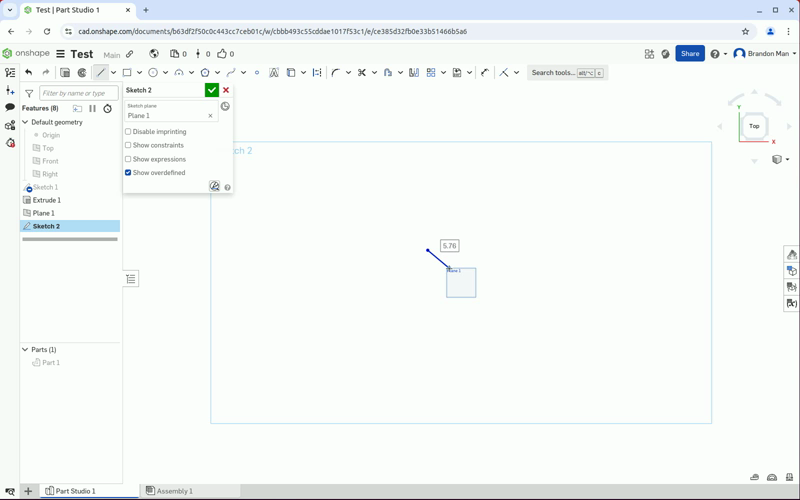
mouse_move(479, 268)
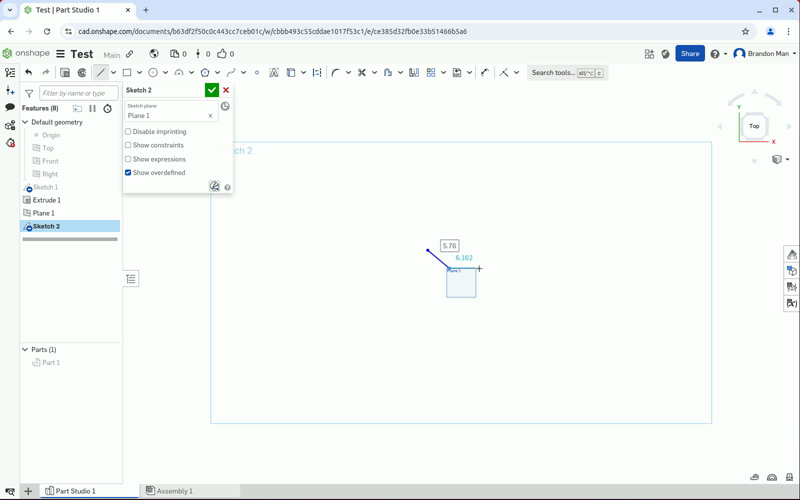
mouse_move(473, 253)
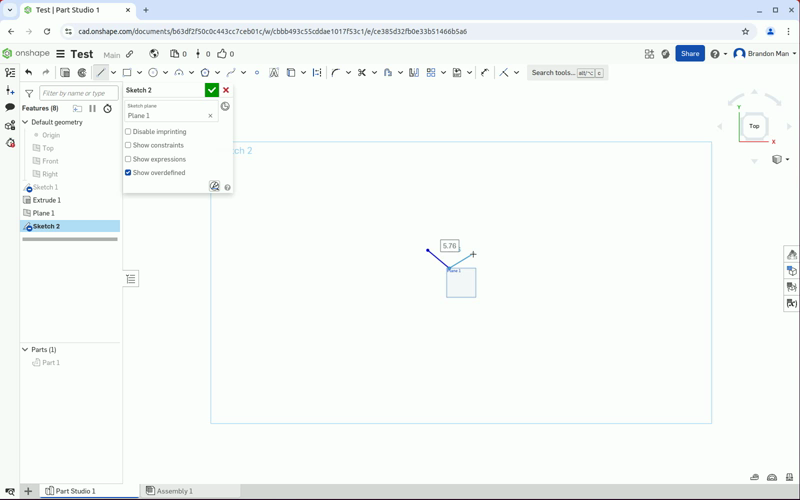
click(473, 253)
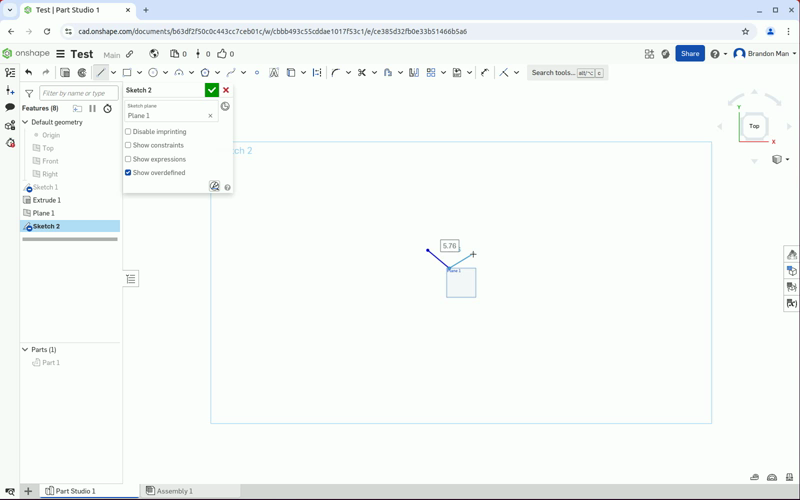
key_up(shift)
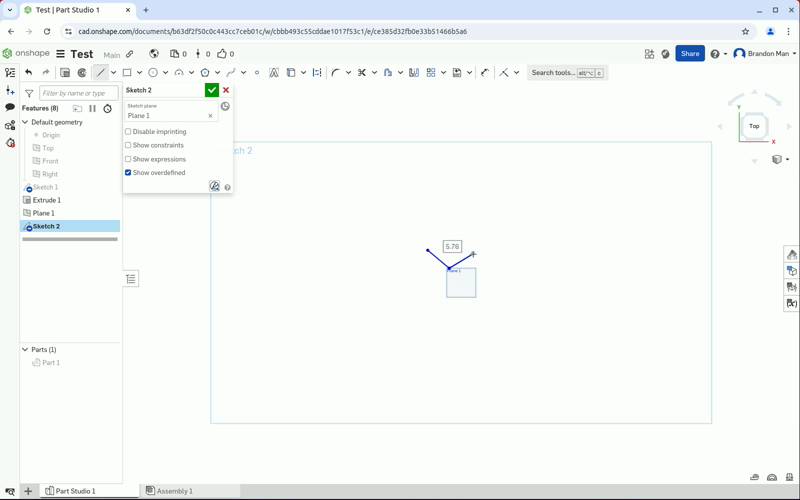
key_down(shift)
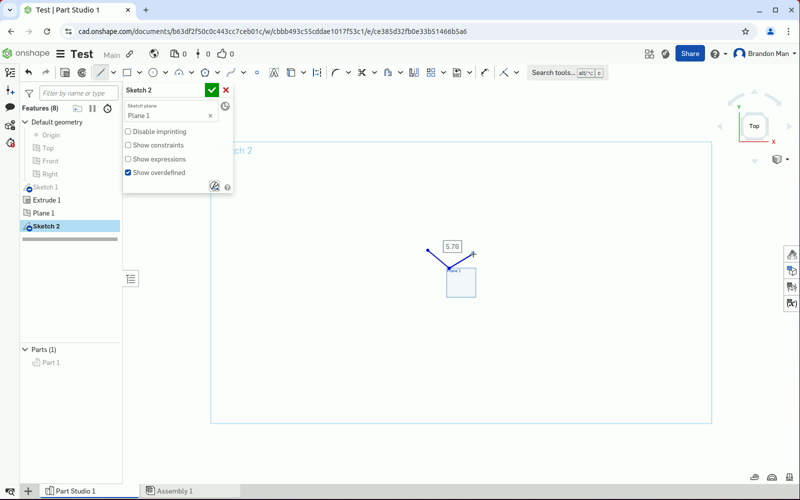
mouse_move(503, 253)
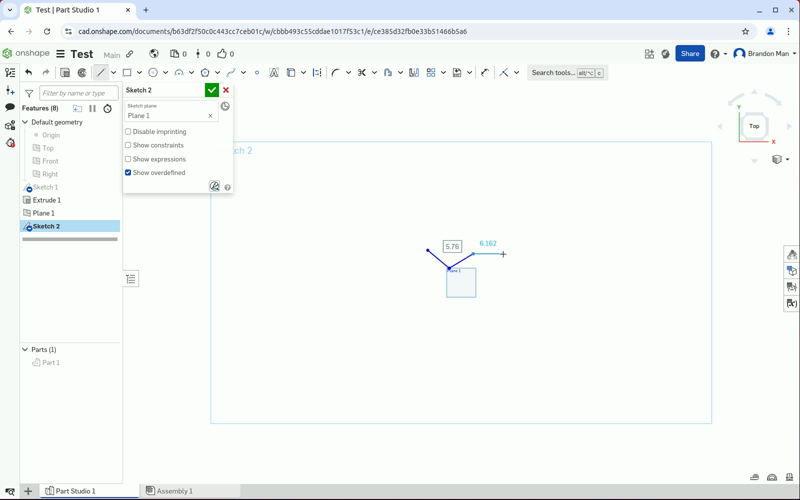
mouse_move(466, 226)
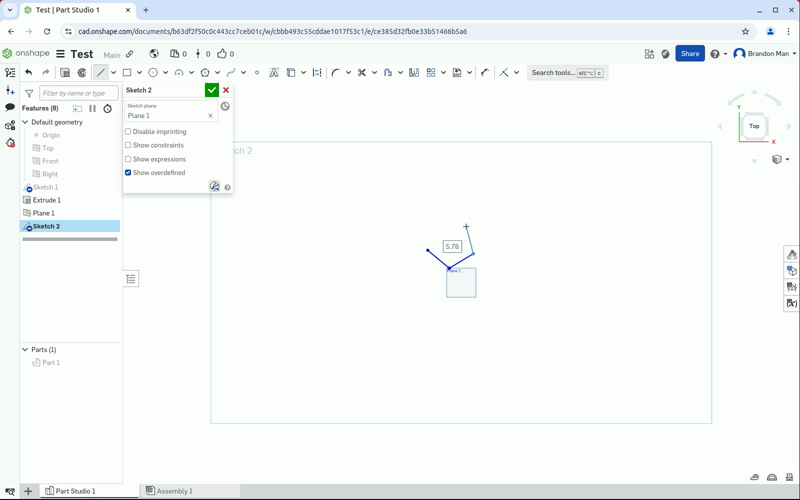
click(466, 226)
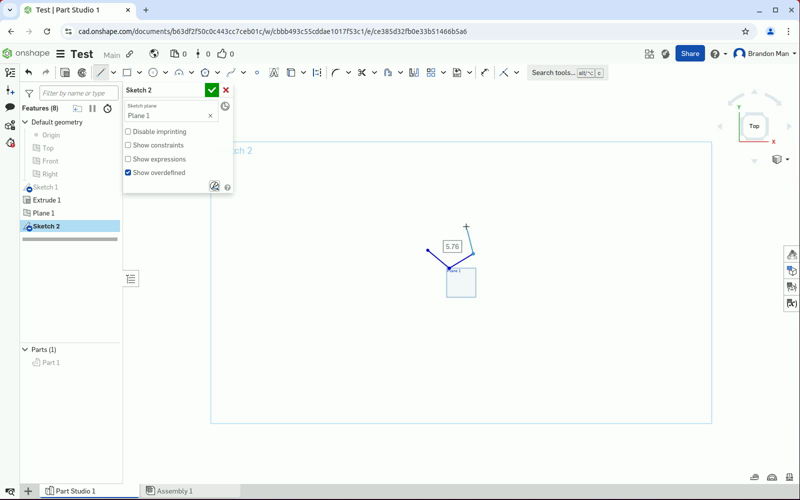
key_up(shift)
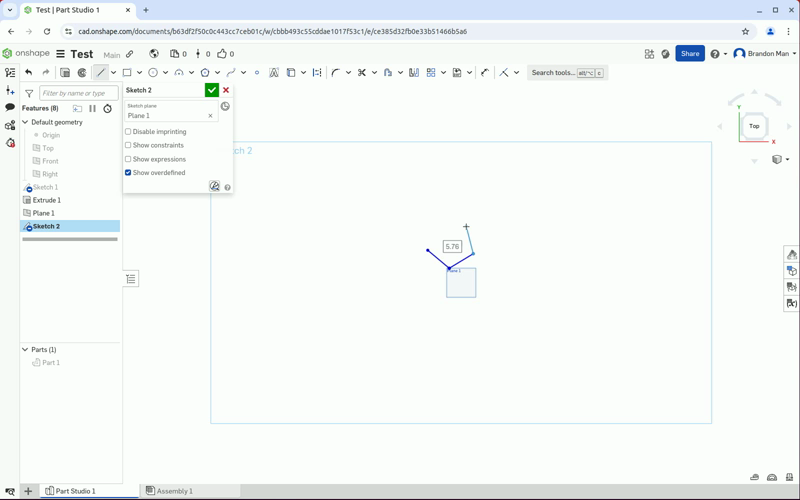
key_down(shift)
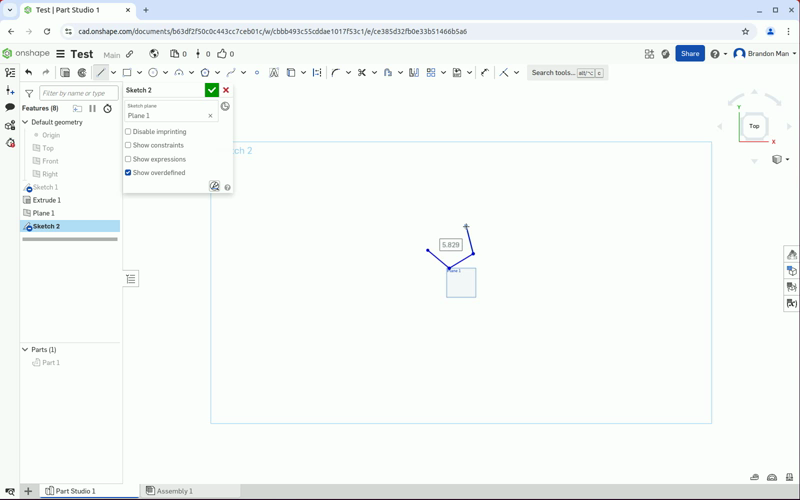
mouse_move(496, 226)
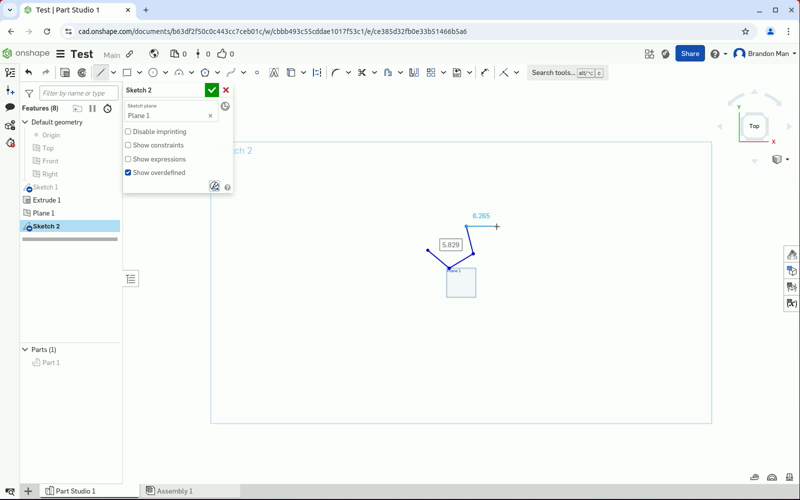
mouse_move(438, 223)
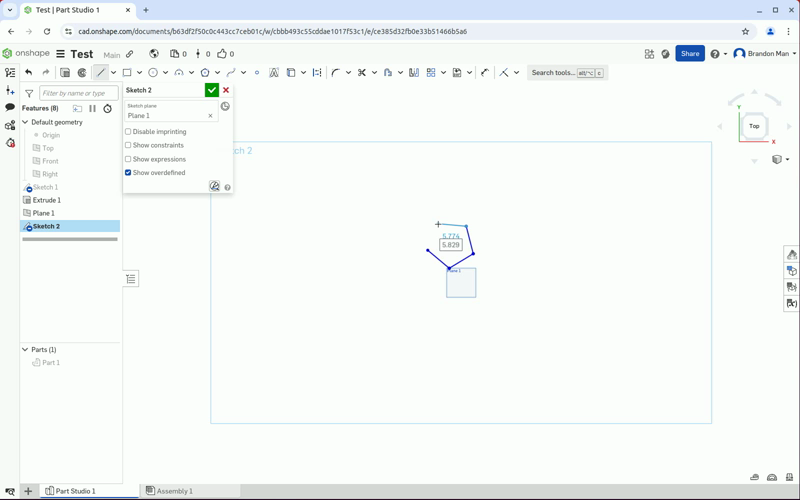
click(438, 223)
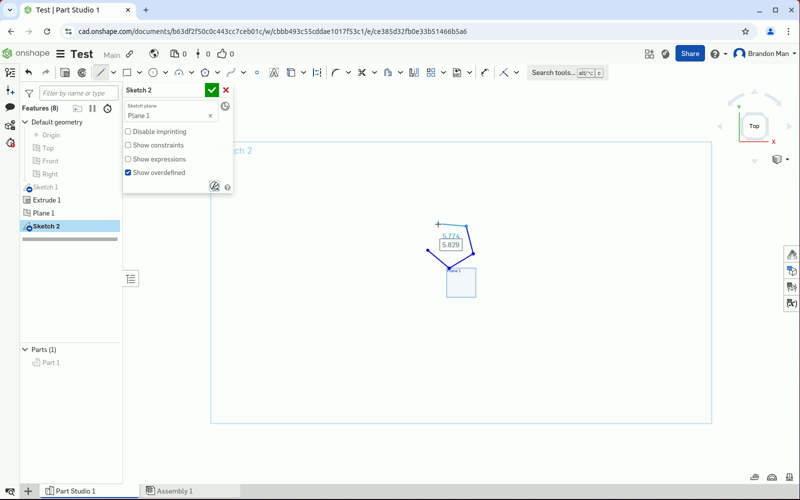
key_up(shift)
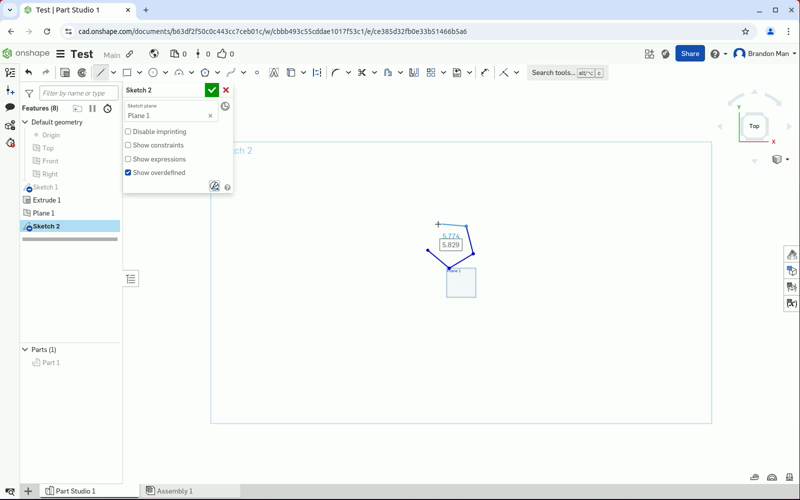
mouse_move(468, 223)
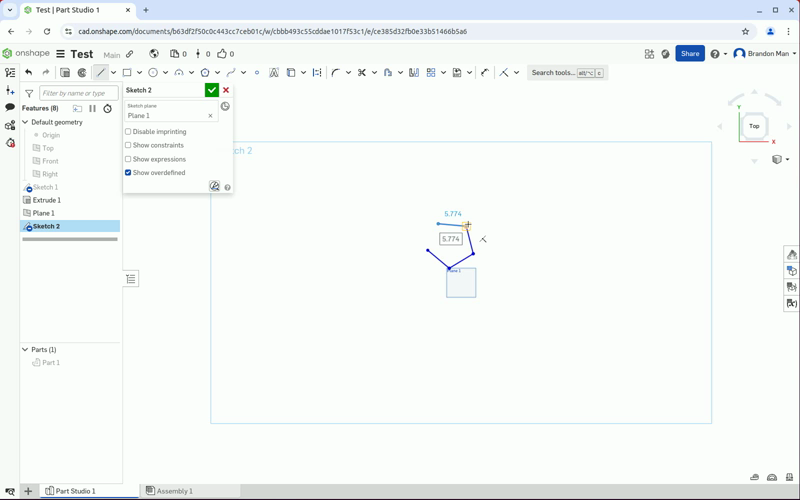
key_down(shift)
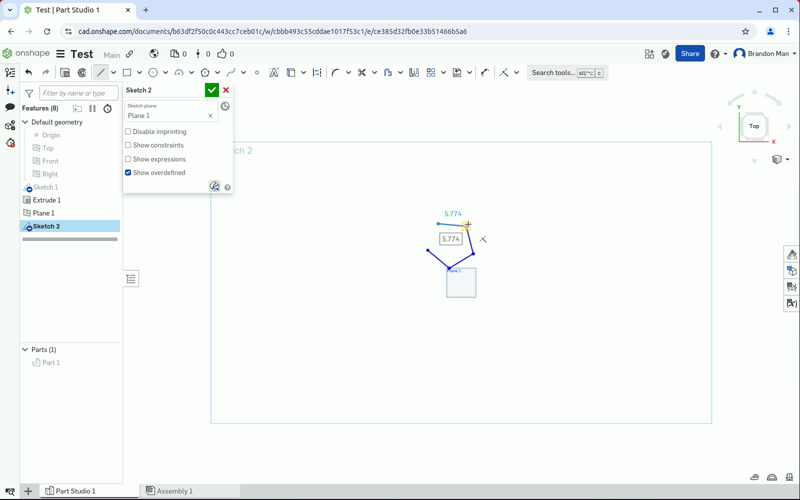
mouse_move(427, 250)
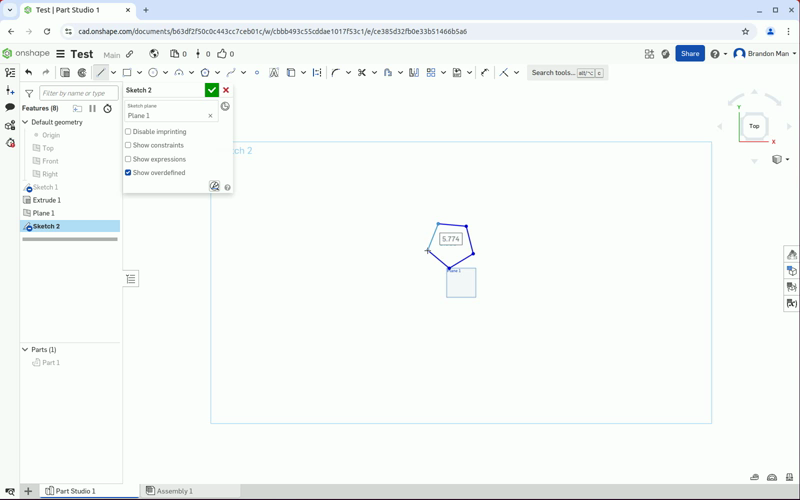
key_up(shift)
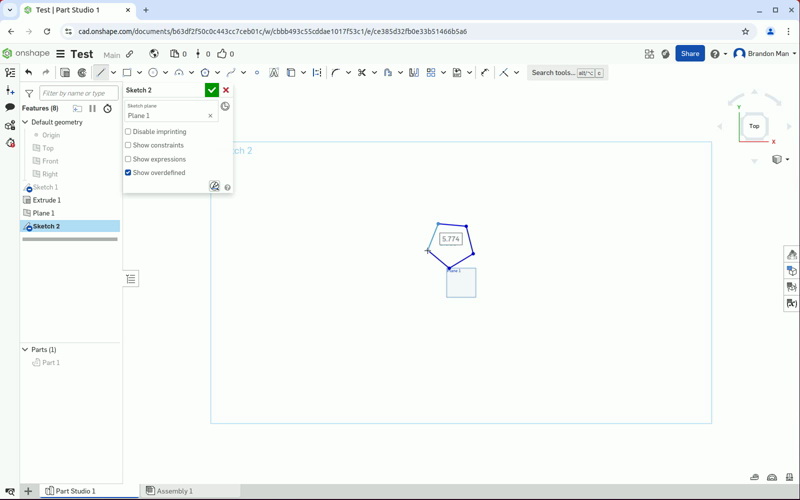
click(427, 250)
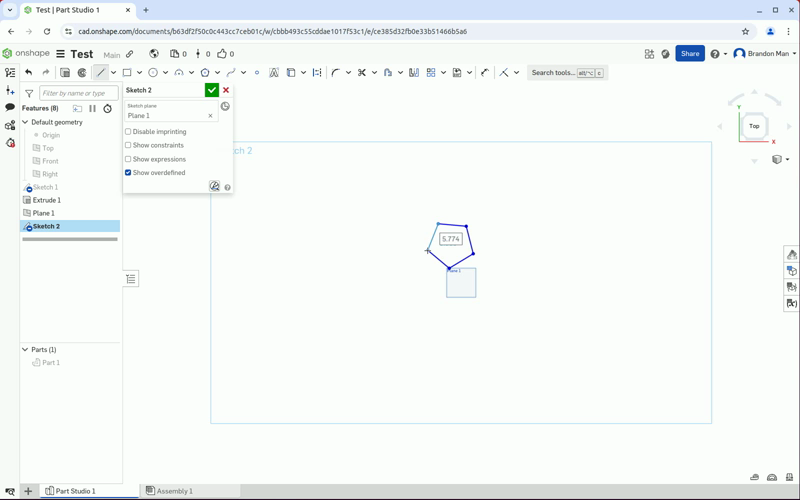
key(esc)
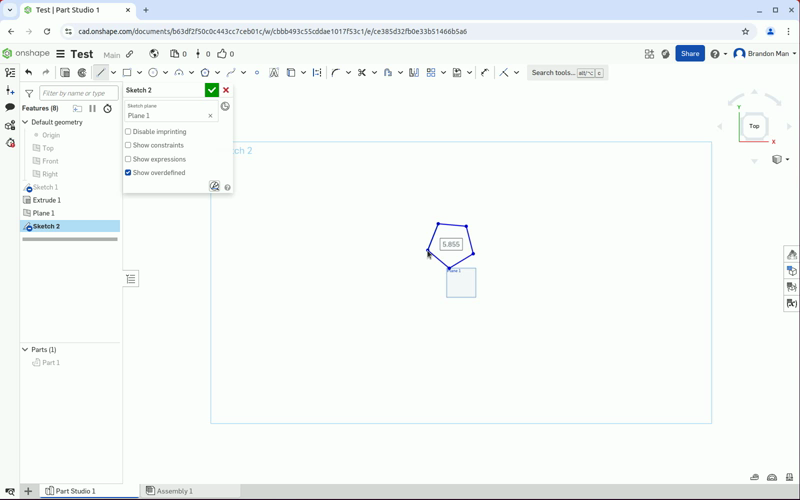
mouse_move(464, 232)
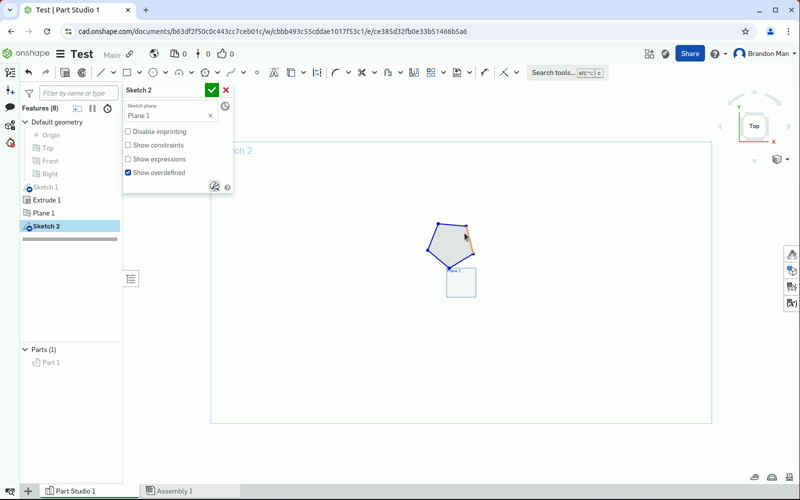
scroll(6)
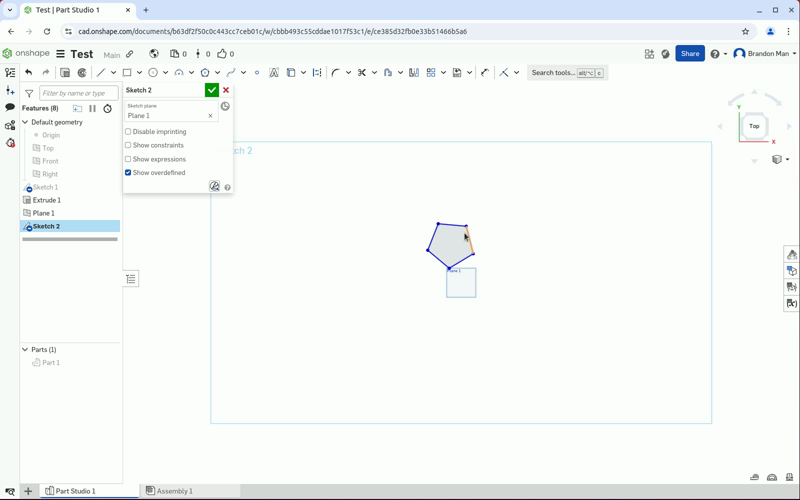
scroll(6)
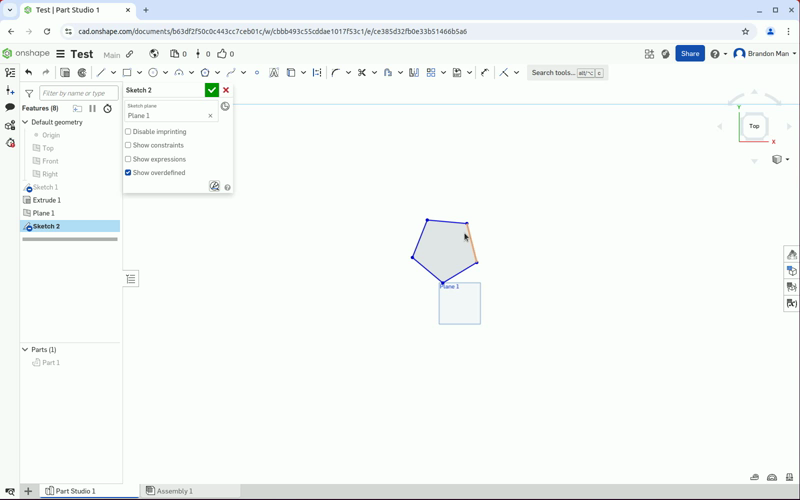
scroll(6)
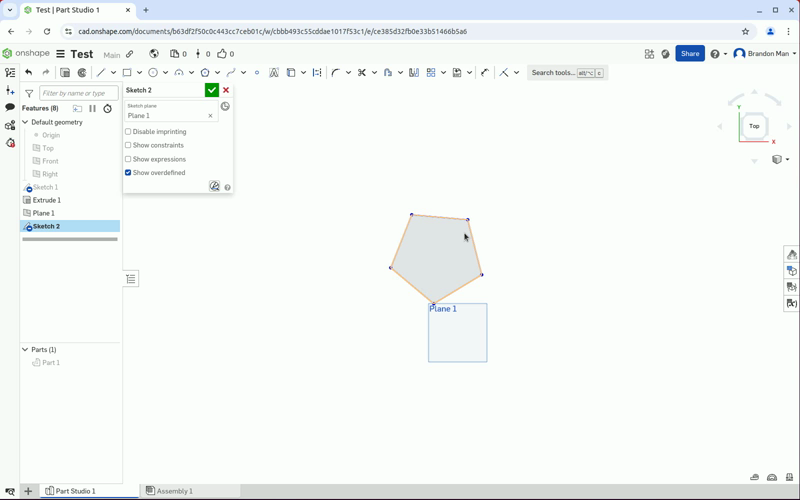
scroll(6)
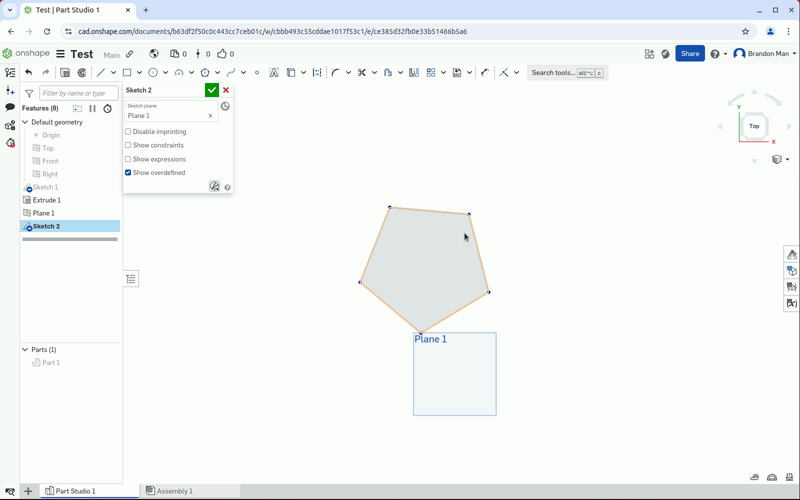
scroll(6)
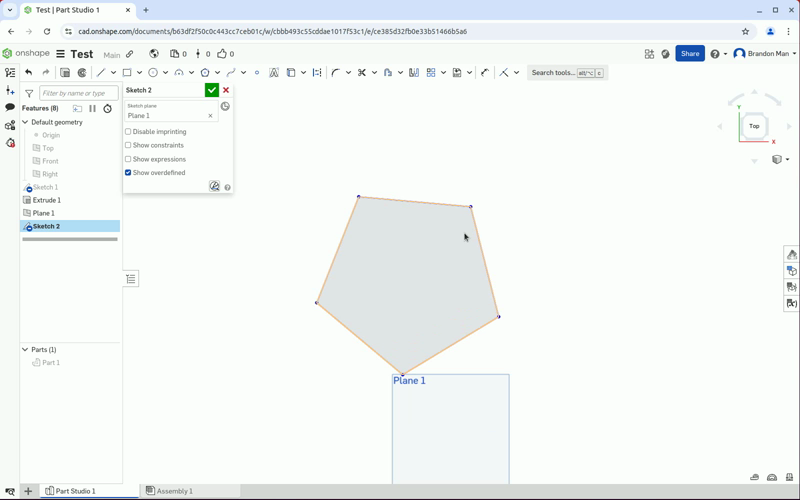
scroll(6)
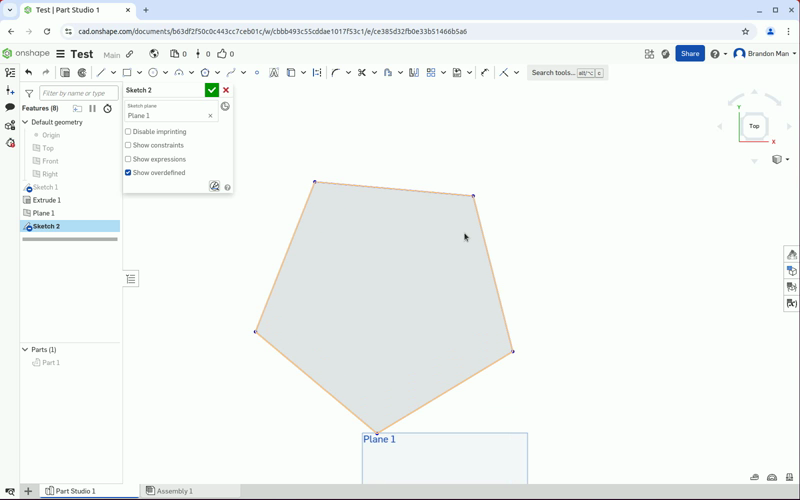
scroll(6)
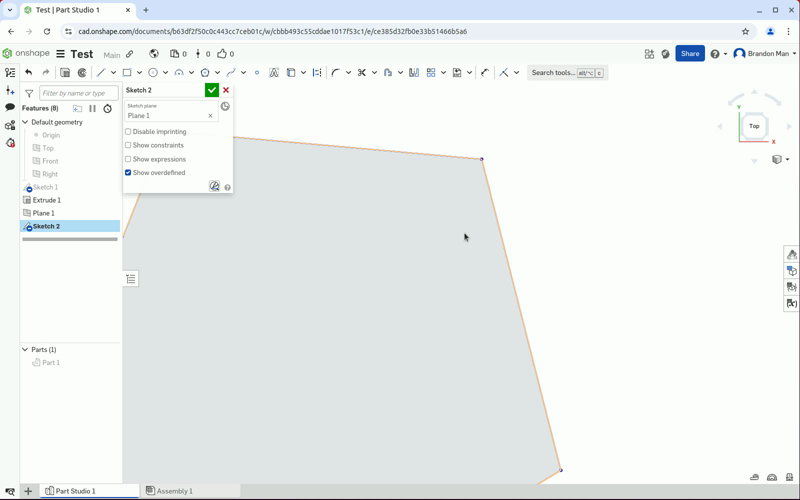
click(464, 232)
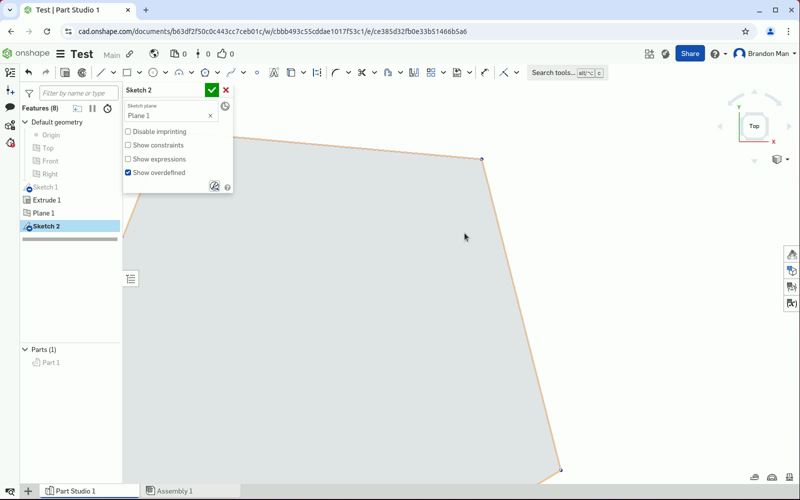
scroll(-6)
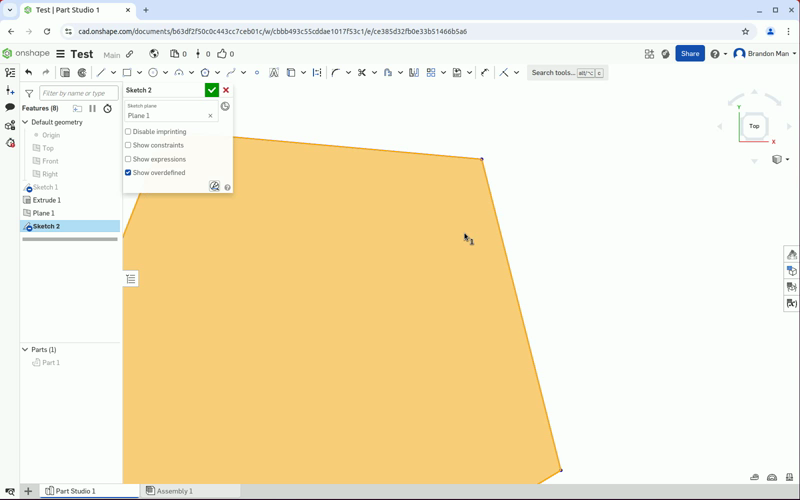
scroll(-6)
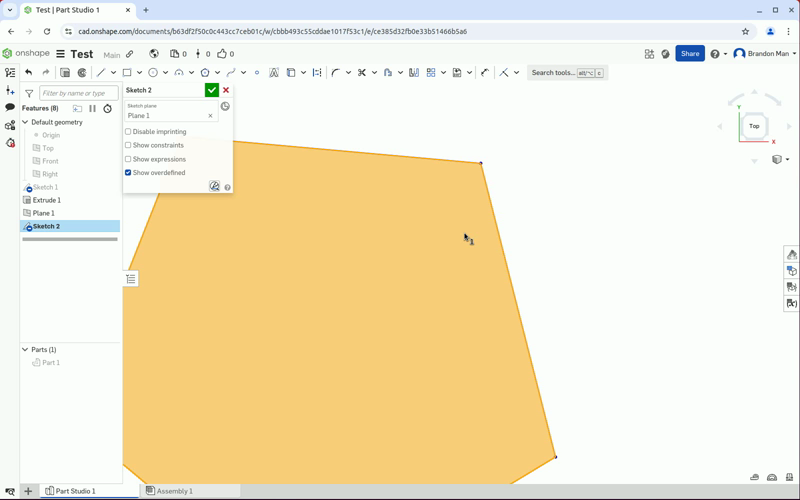
scroll(-6)
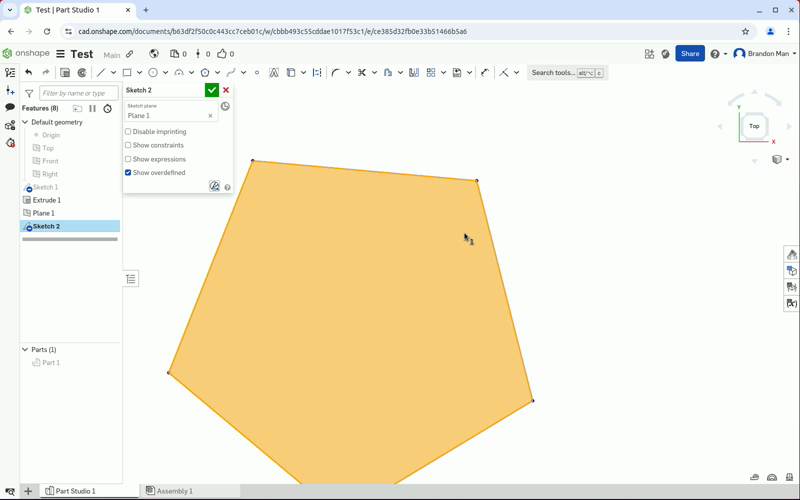
scroll(-6)
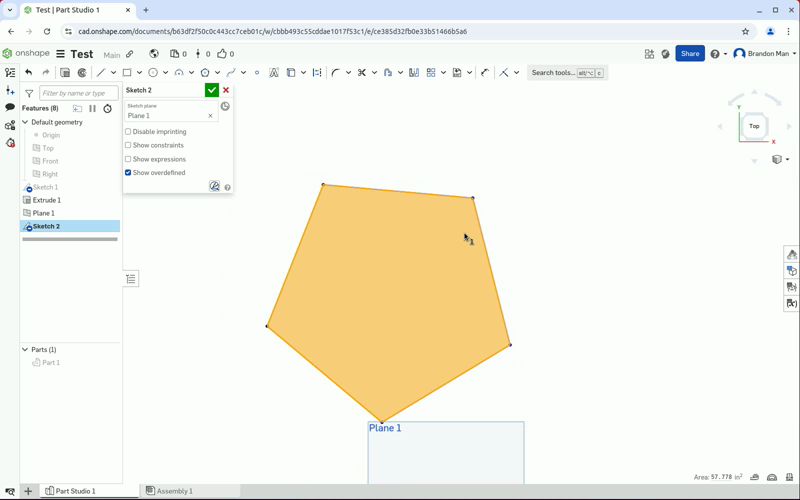
scroll(-6)
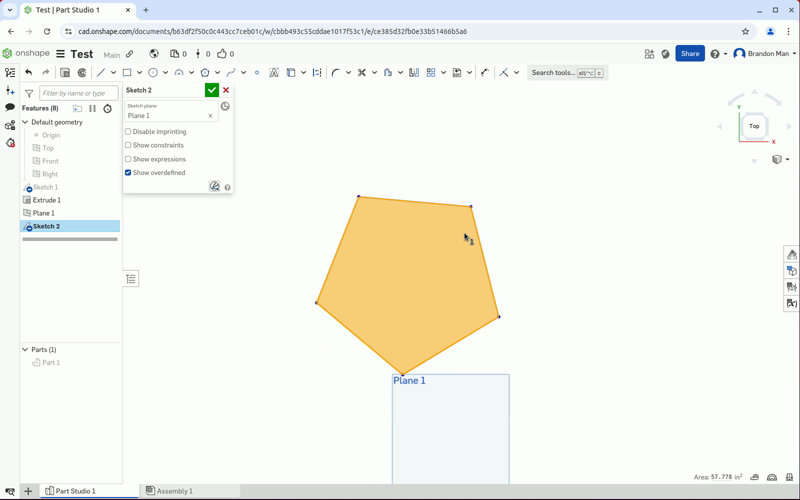
scroll(-6)
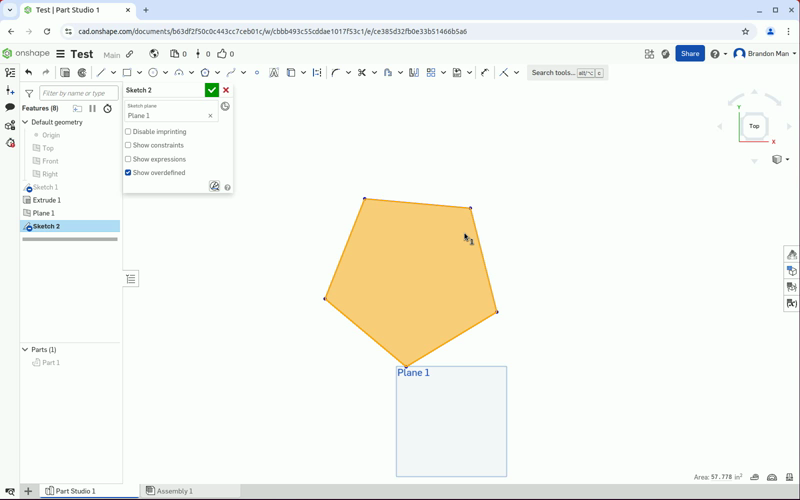
scroll(-6)
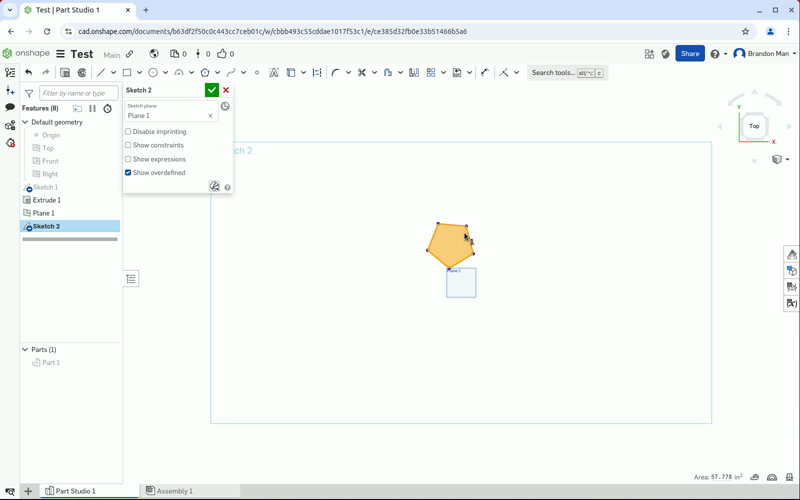
mouse_move(73, 352)
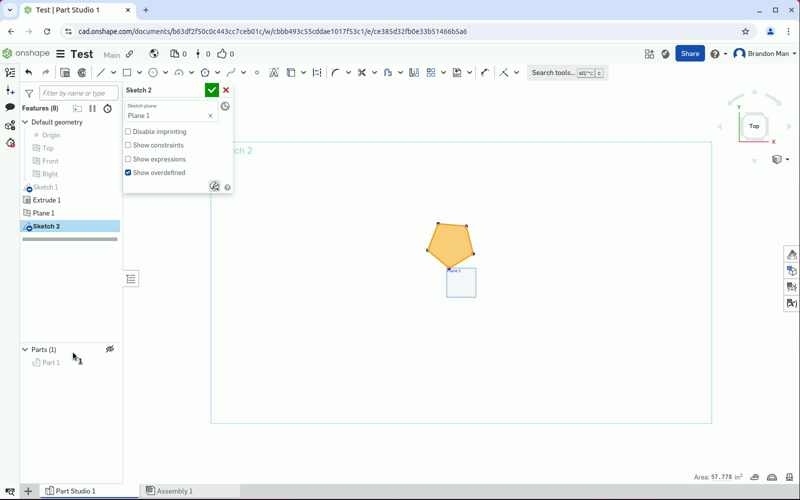
key(shift+y)
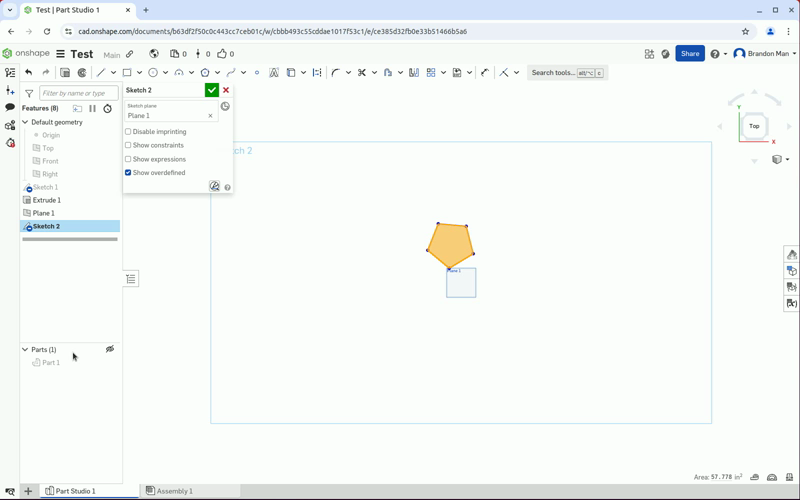
key(shift+e)
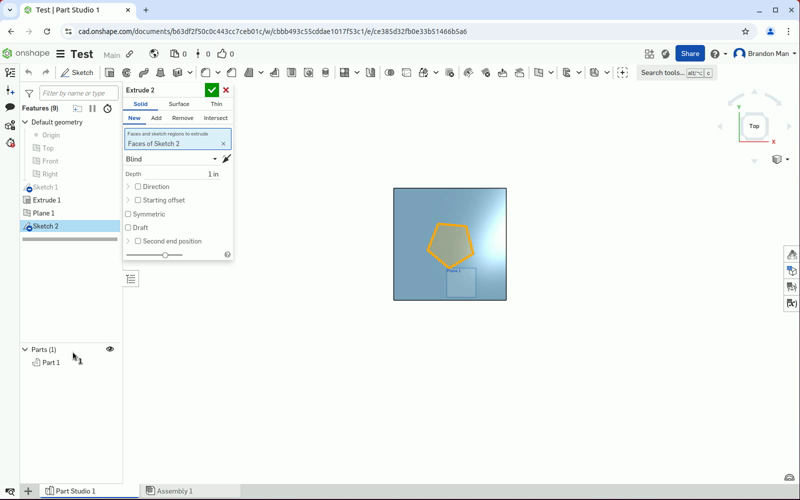
mouse_move(143, 106)
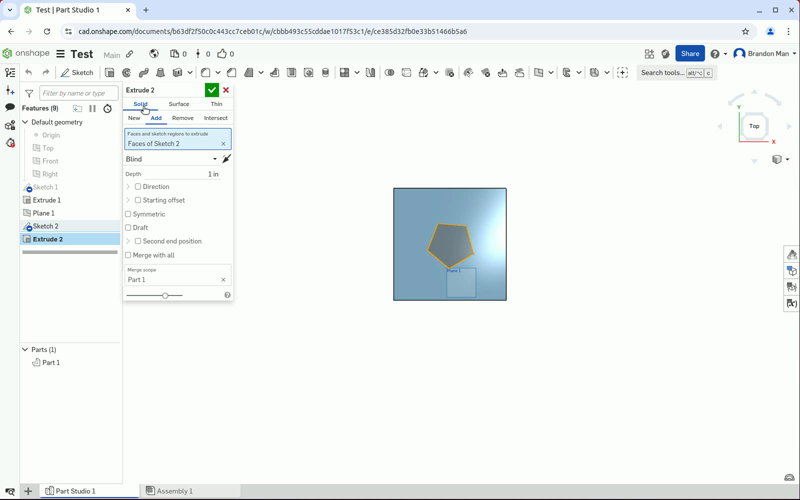
click(143, 106)
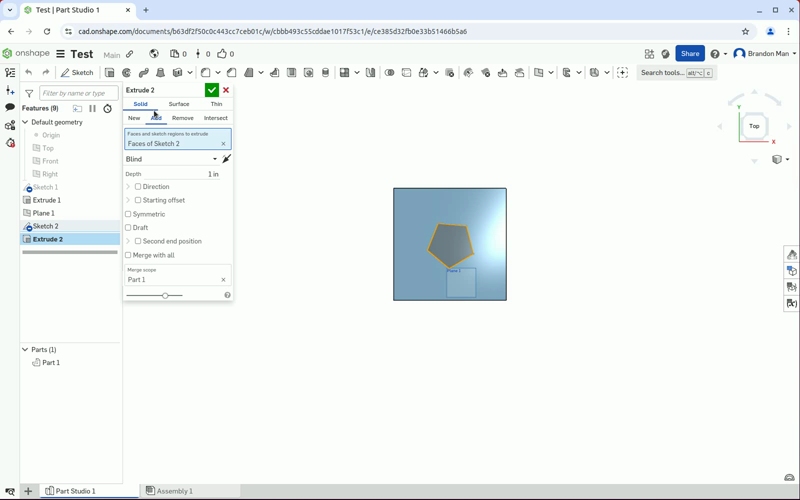
mouse_move(186, 120)
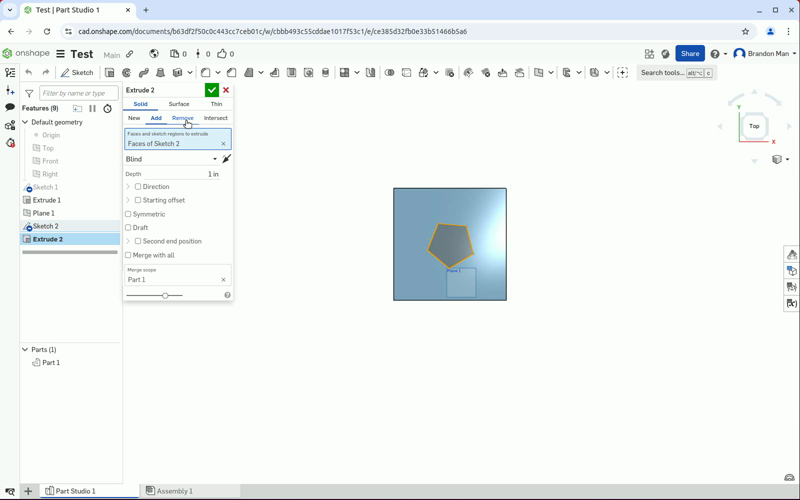
click(186, 120)
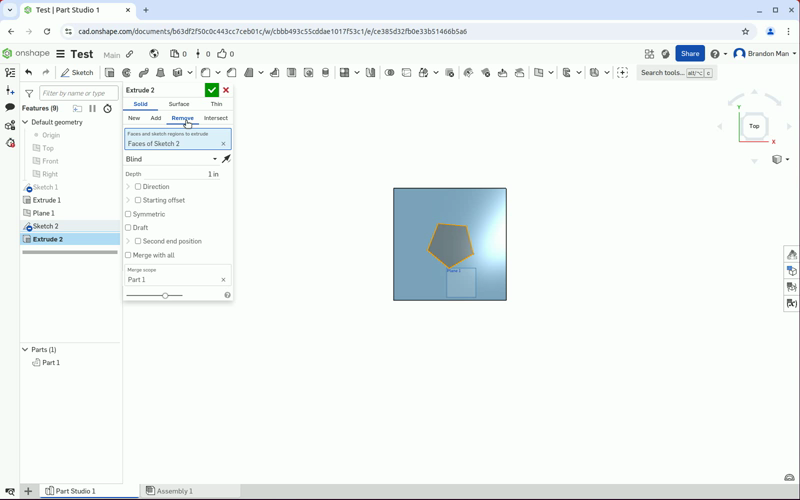
key(tab, 4)
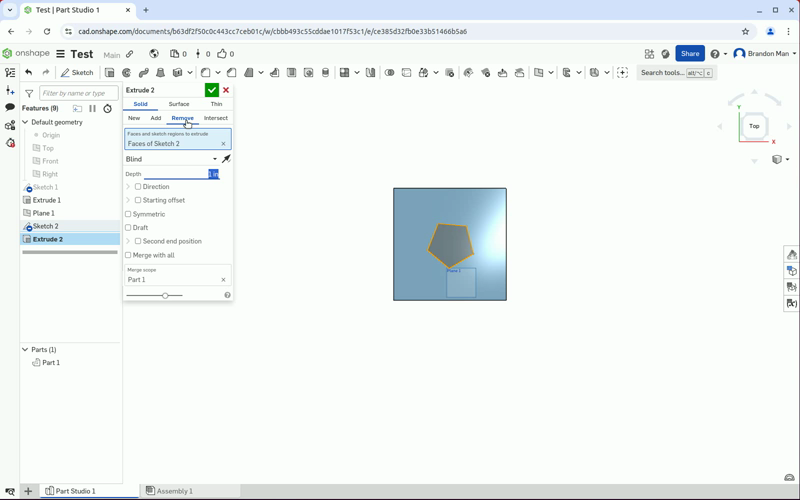
text(23.108)
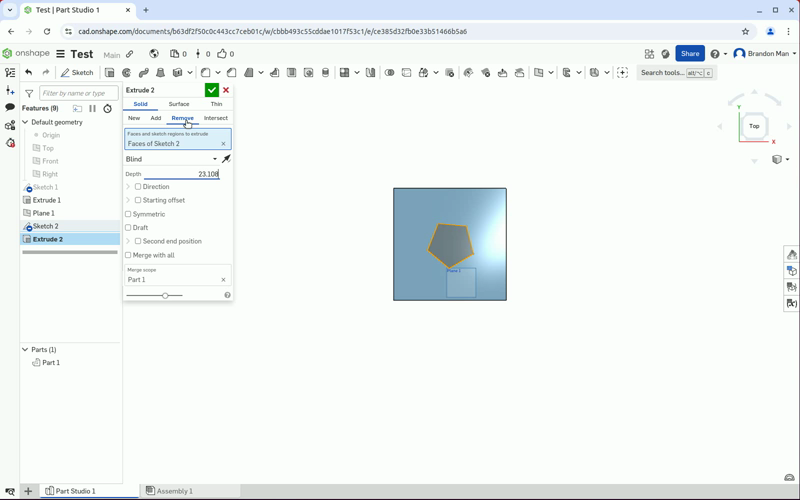
key(tab, 6)
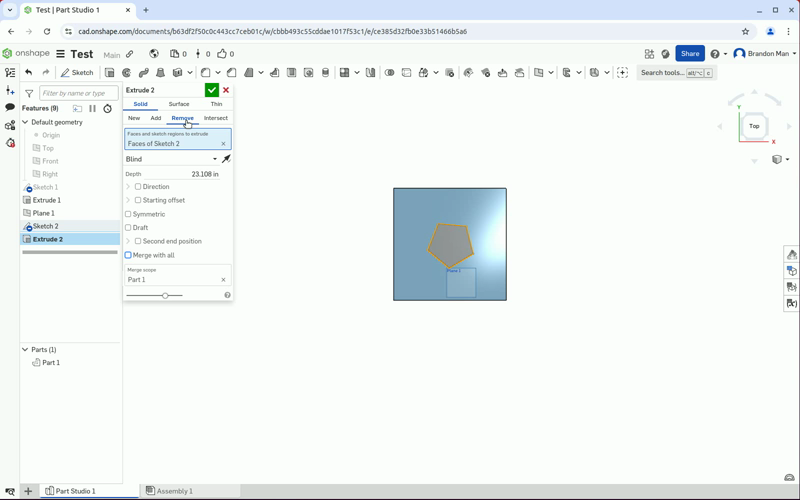
key(space)
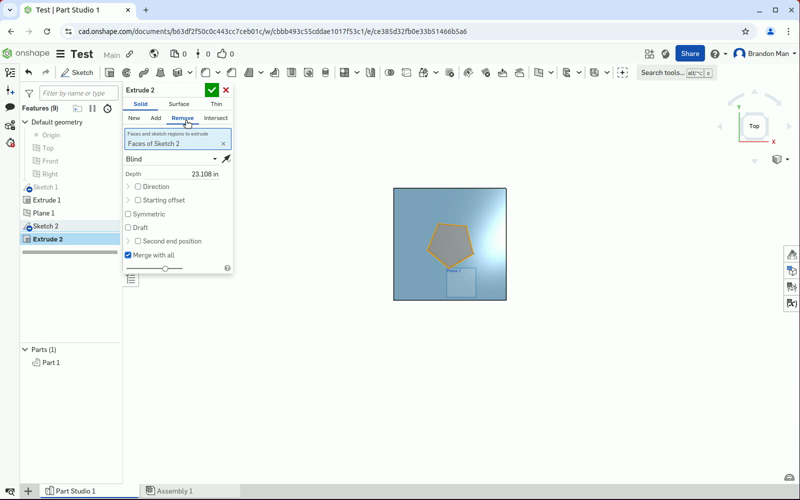
key(enter)
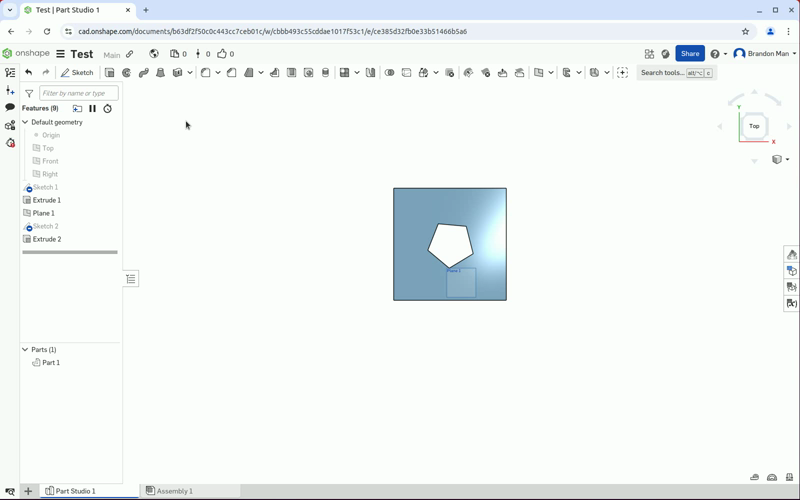
key(shift+h)
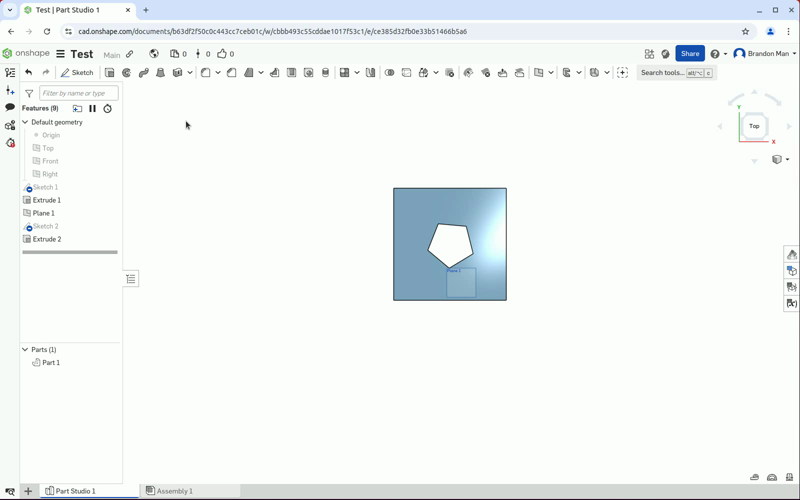
key(shift+h)
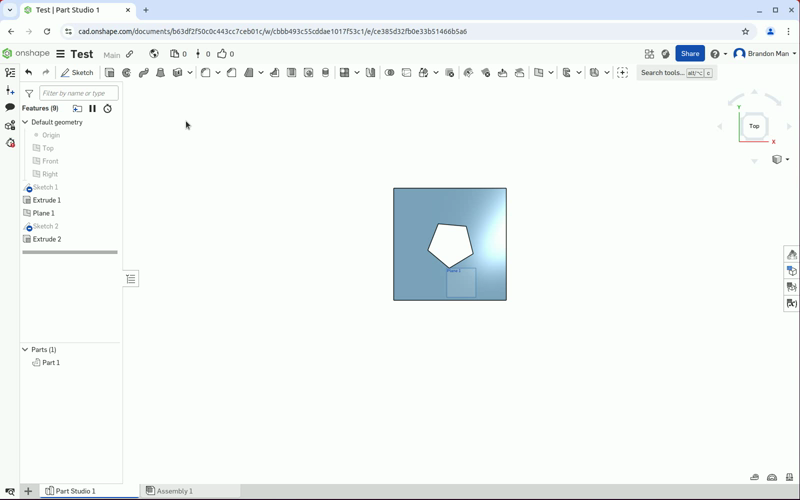
mouse_move(73, 189)
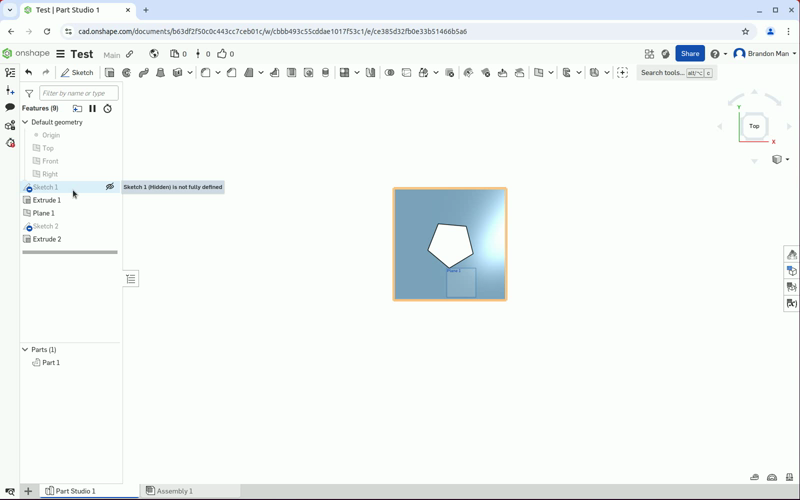
click(73, 189)
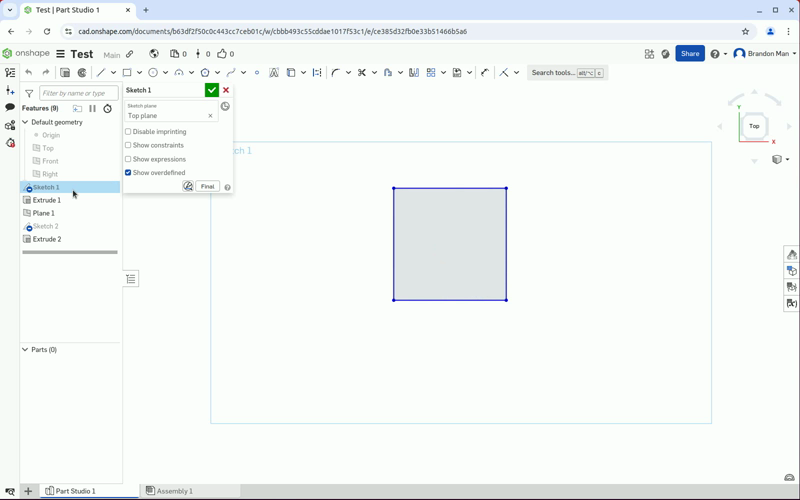
mouse_move(229, 92)
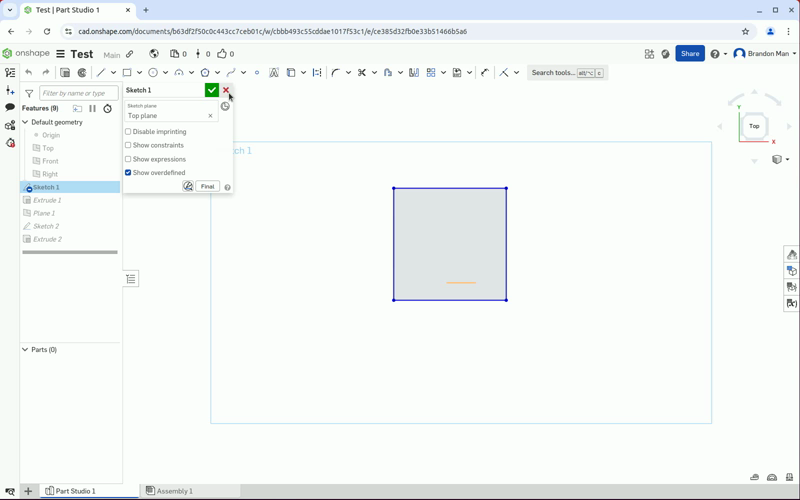
click(229, 92)
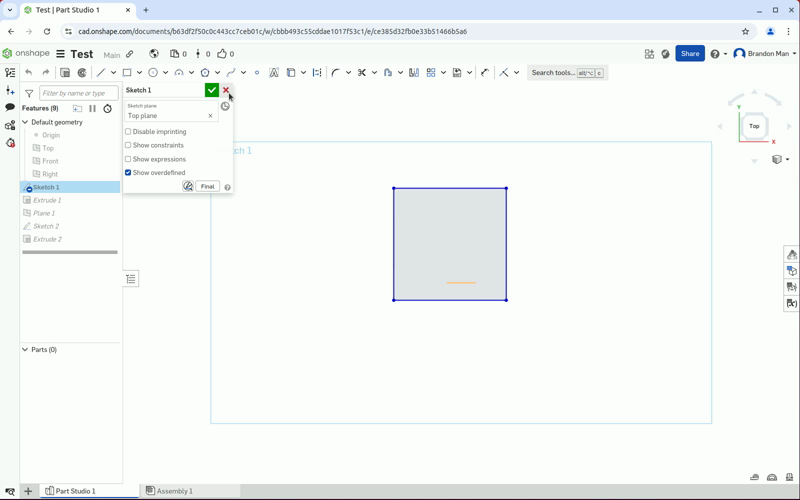
key(shift+s)
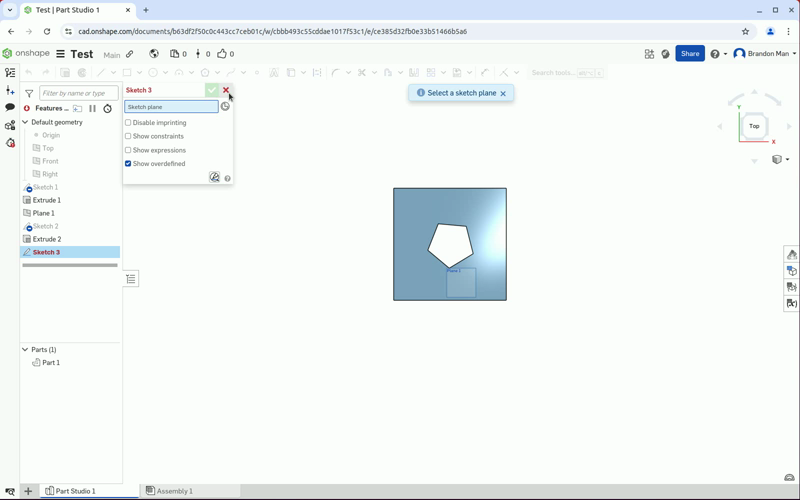
mouse_move(73, 215)
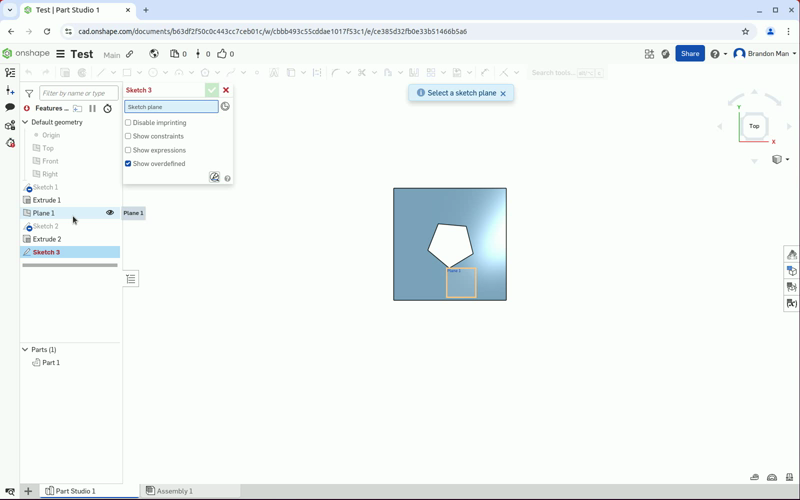
click(73, 215)
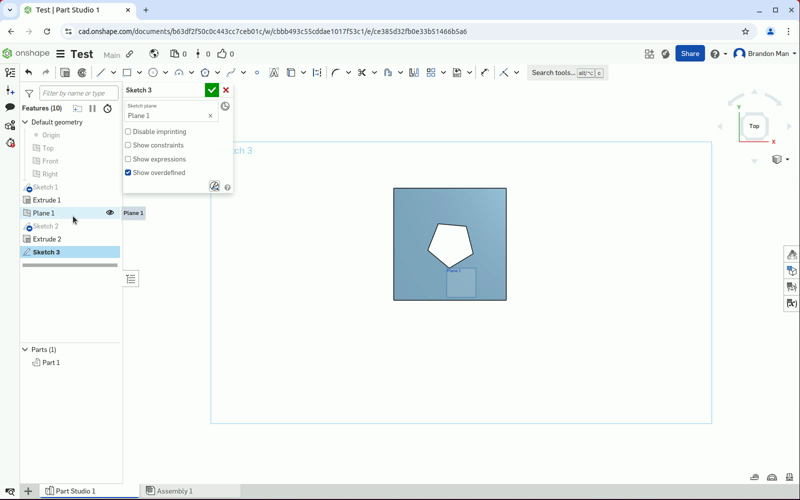
mouse_move(73, 352)
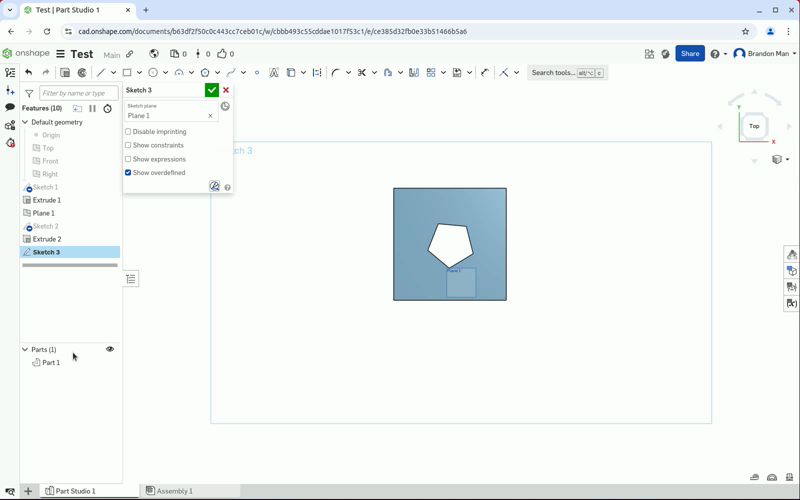
key(y)
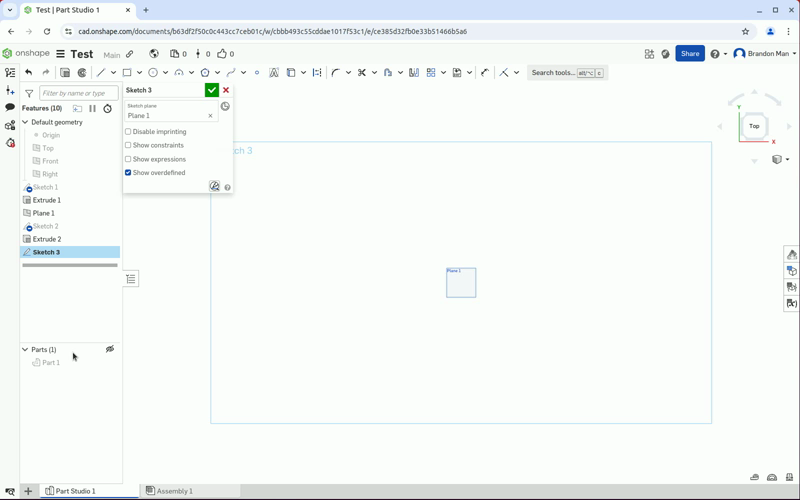
key(l)
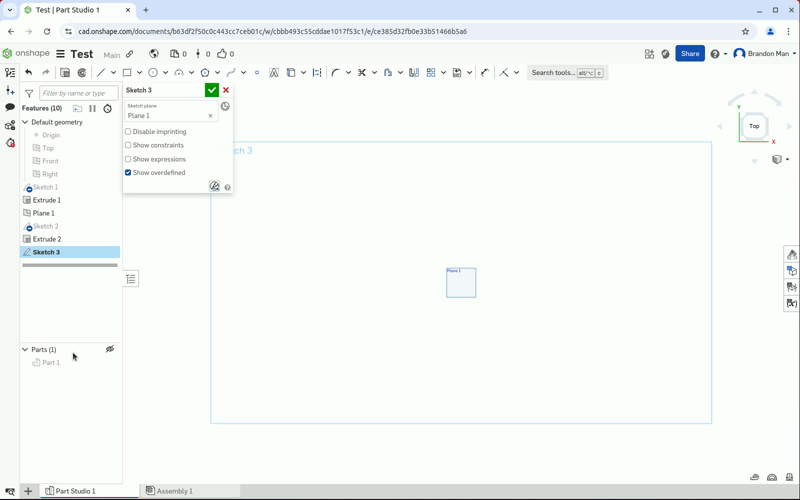
key_down(shift)
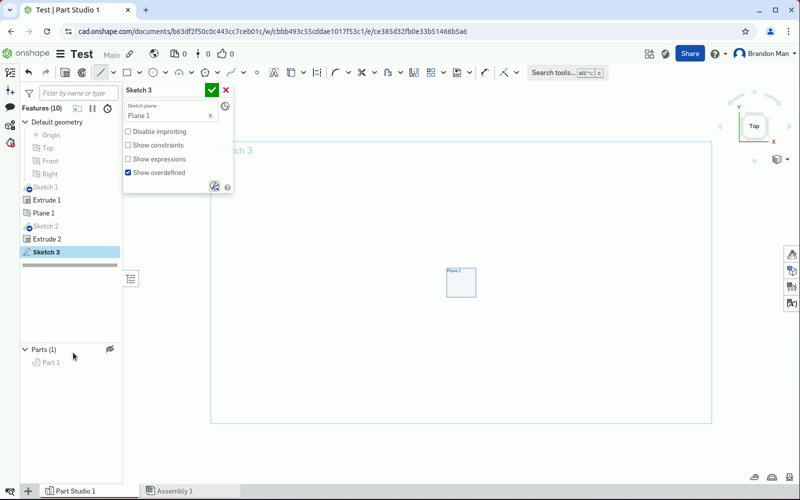
mouse_move(427, 250)
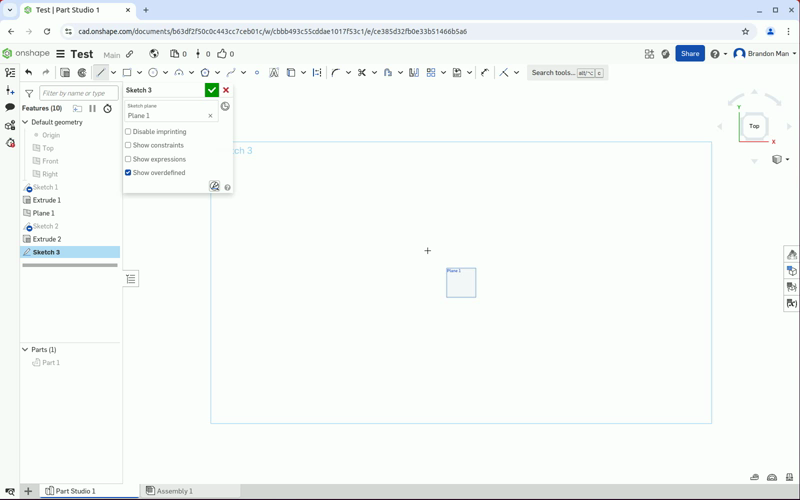
click(427, 250)
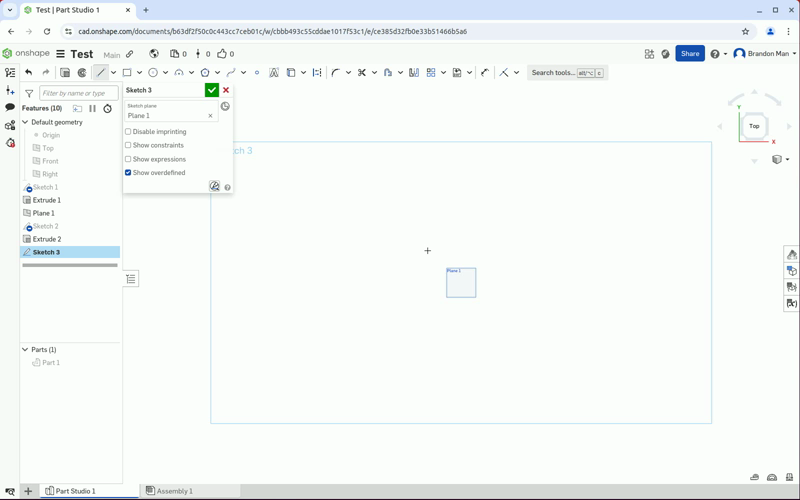
key_up(shift)
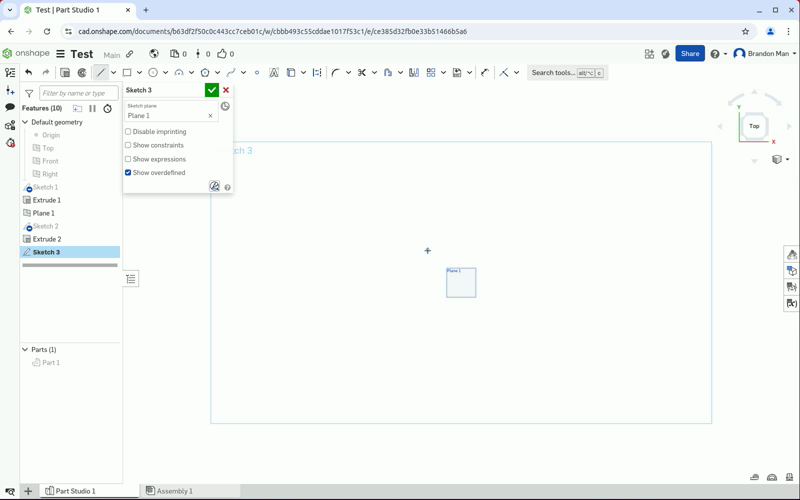
key_down(shift)
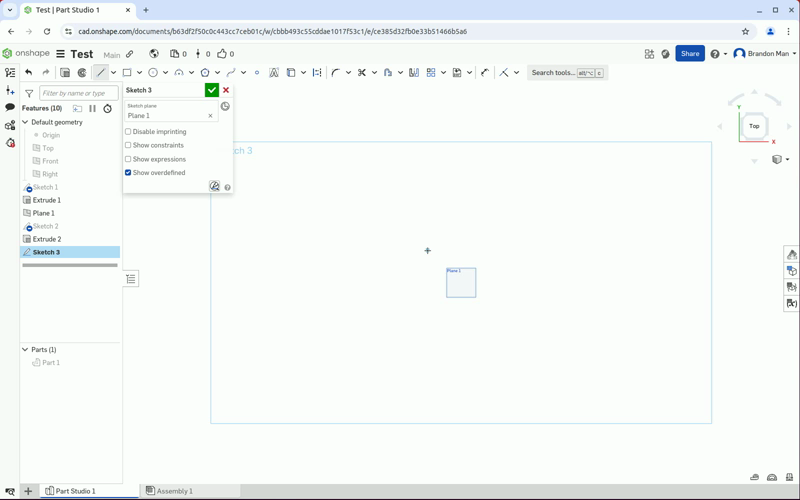
mouse_move(457, 250)
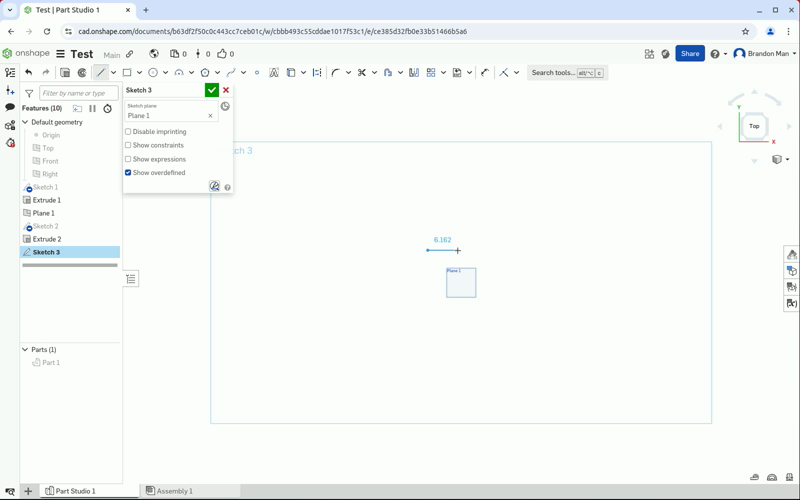
mouse_move(449, 268)
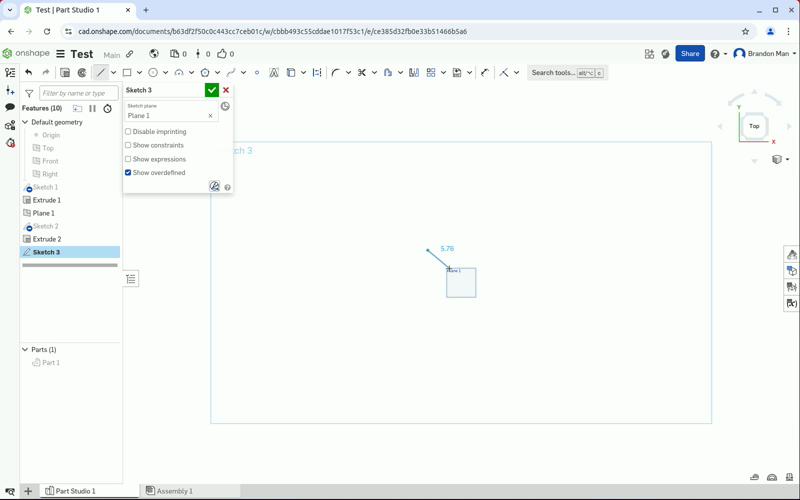
click(449, 268)
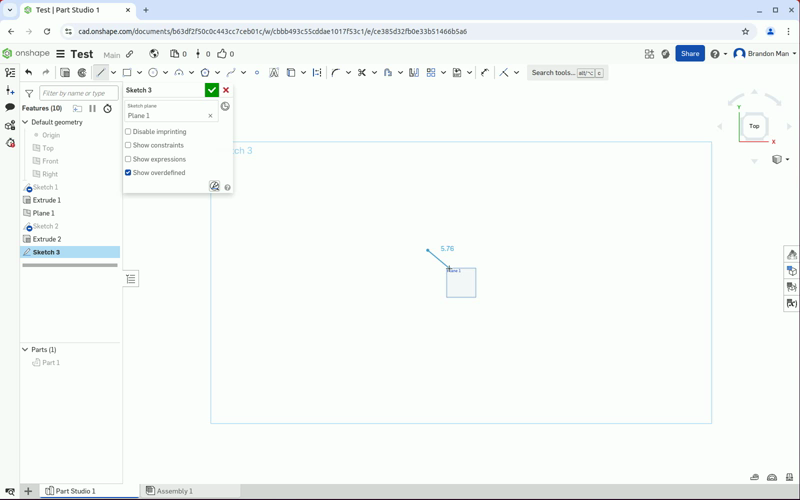
key_up(shift)
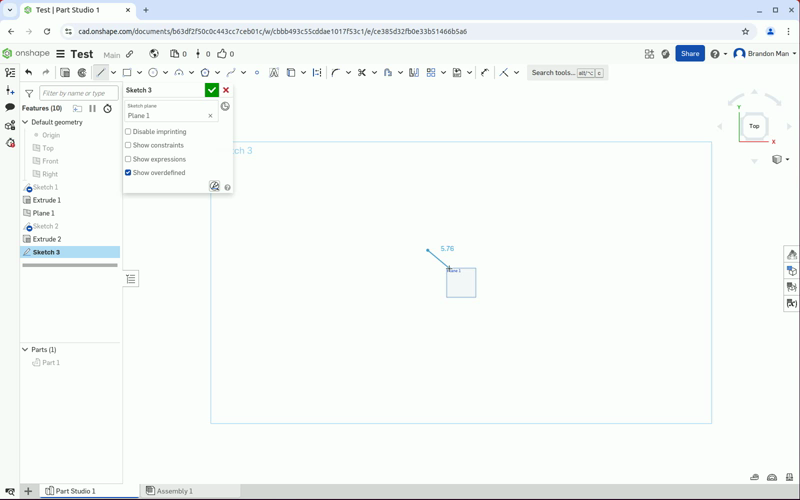
key_down(shift)
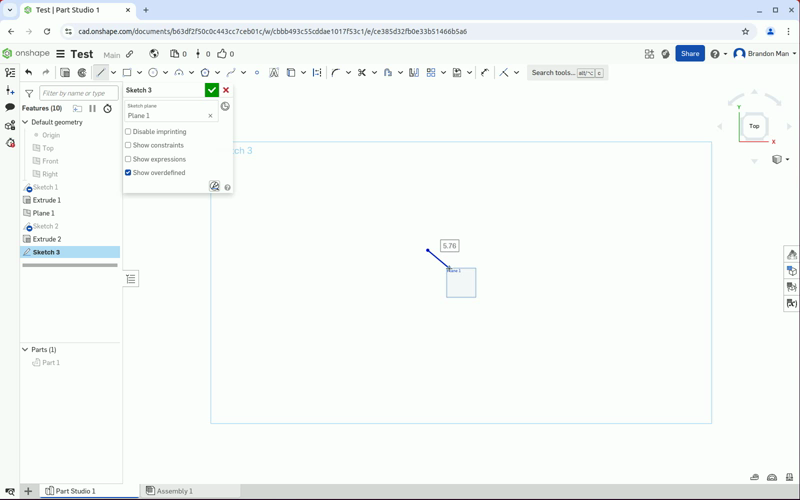
mouse_move(479, 268)
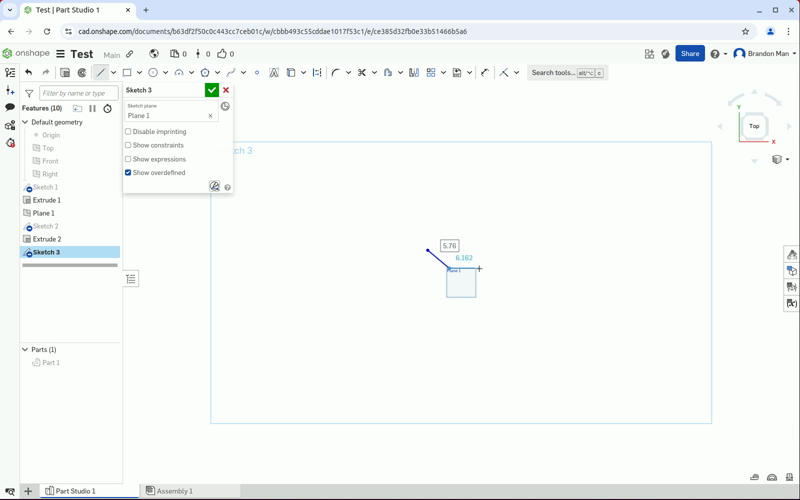
mouse_move(473, 253)
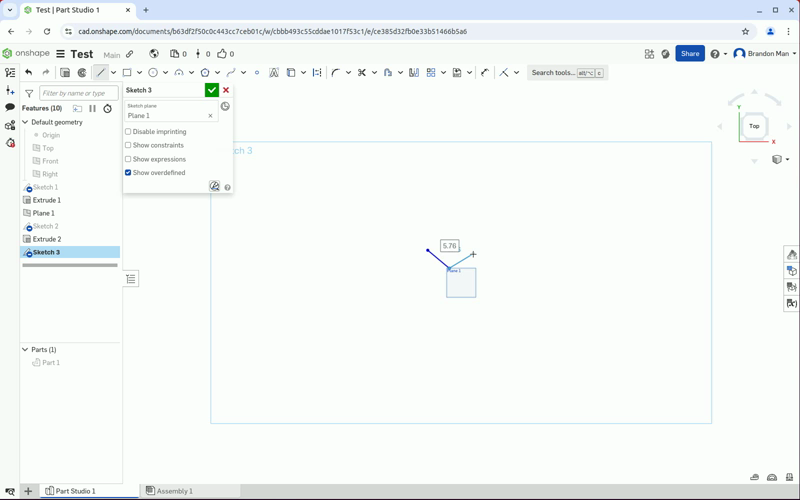
click(473, 253)
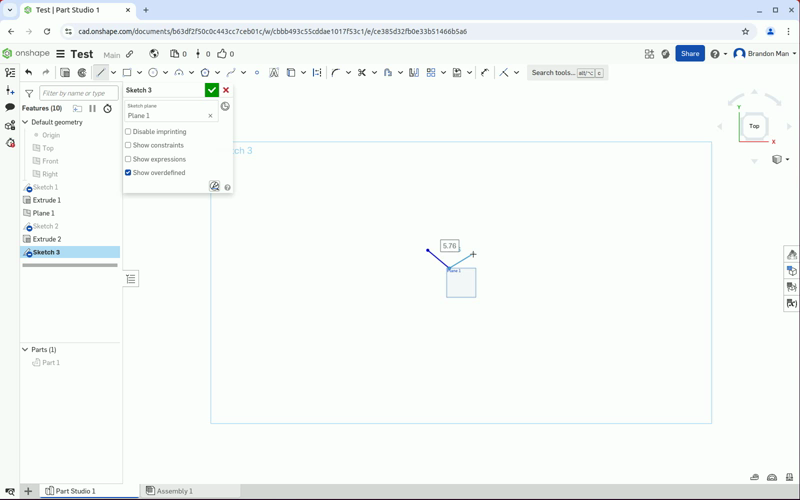
key_up(shift)
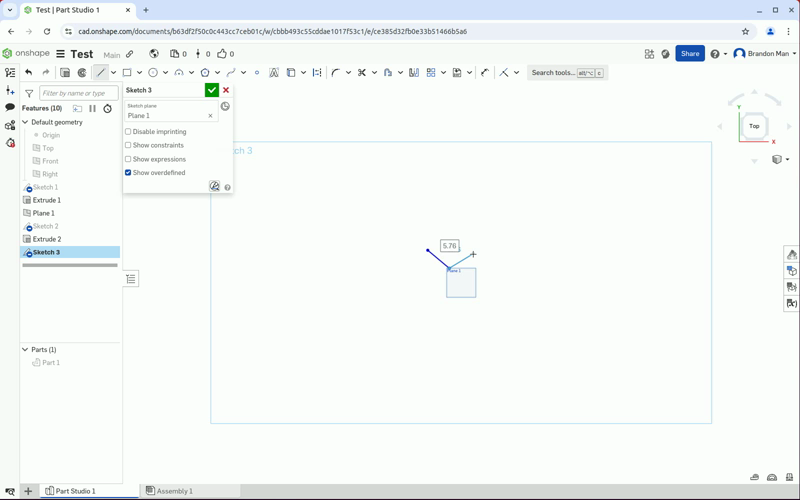
key_down(shift)
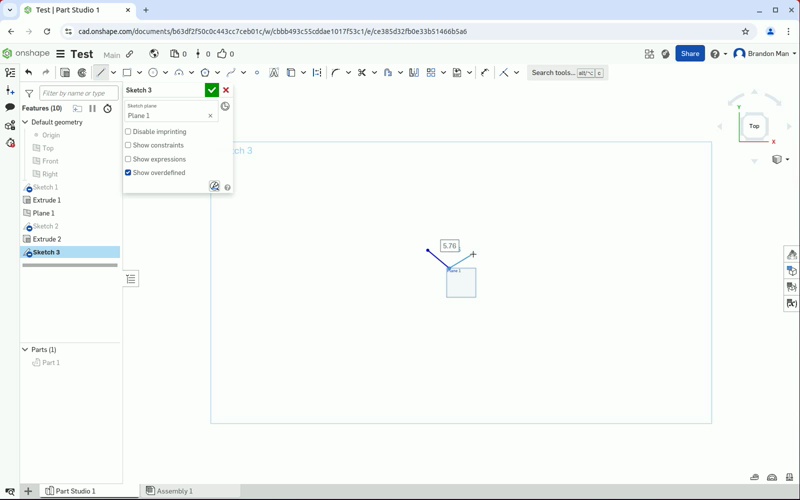
mouse_move(503, 253)
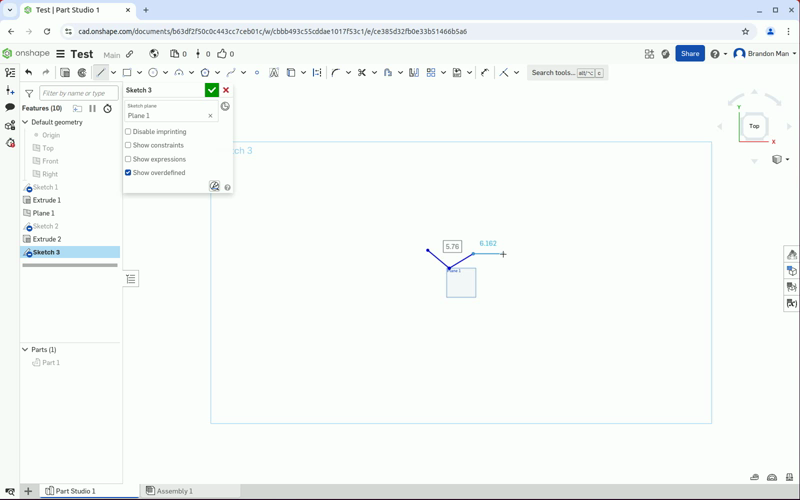
mouse_move(466, 226)
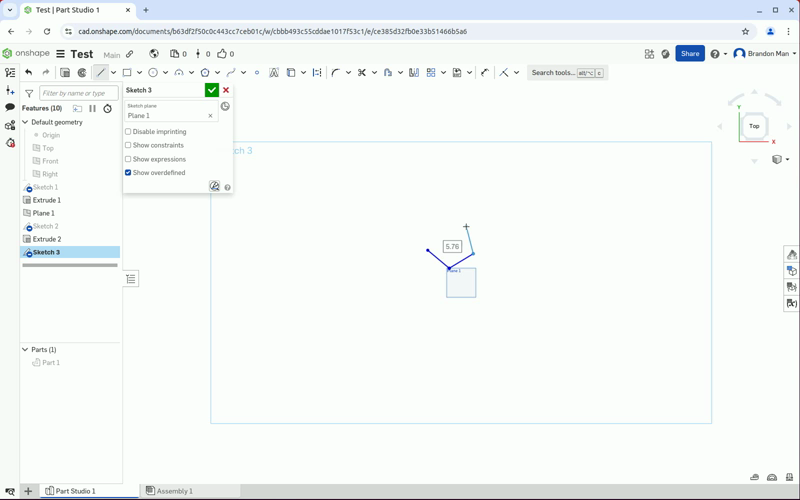
click(466, 226)
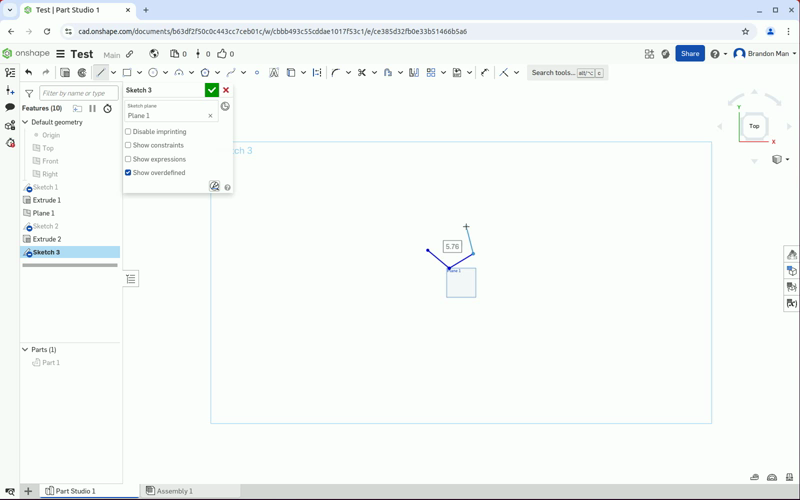
key_up(shift)
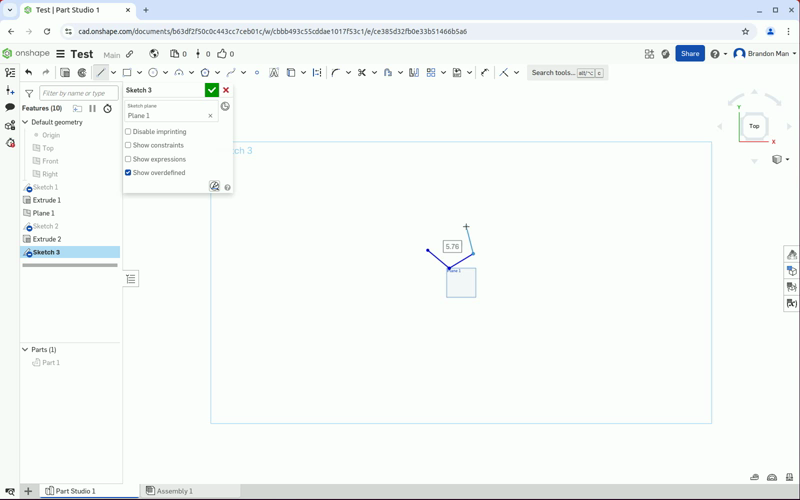
key_down(shift)
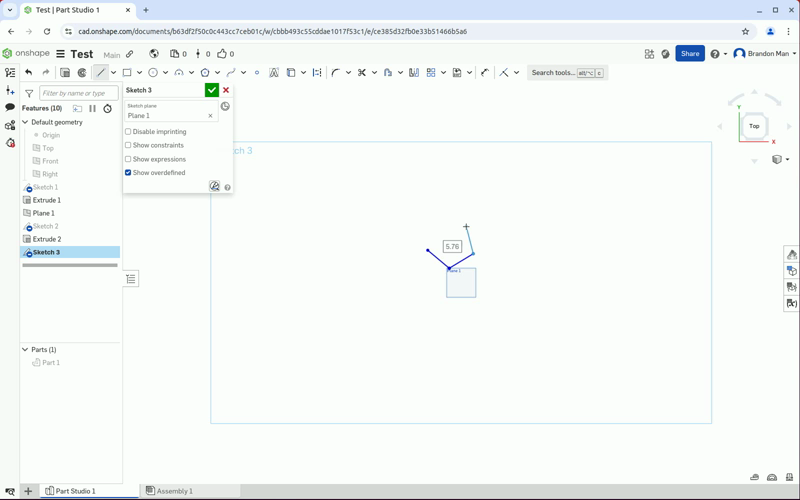
mouse_move(496, 226)
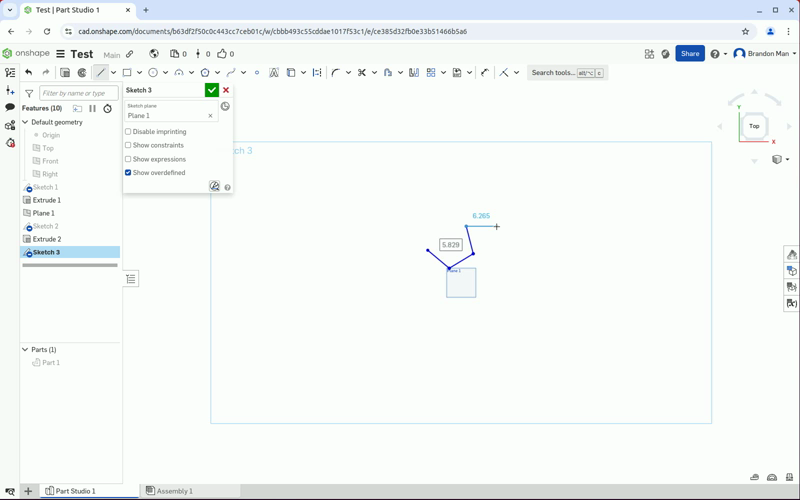
mouse_move(438, 223)
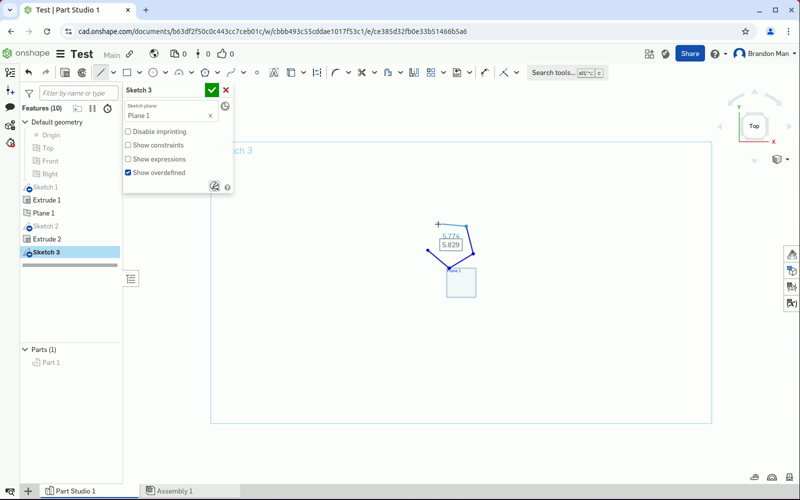
click(438, 223)
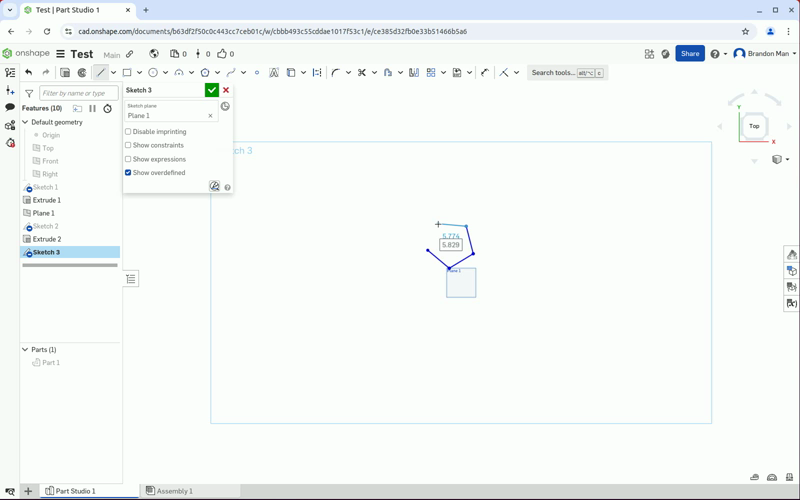
key_up(shift)
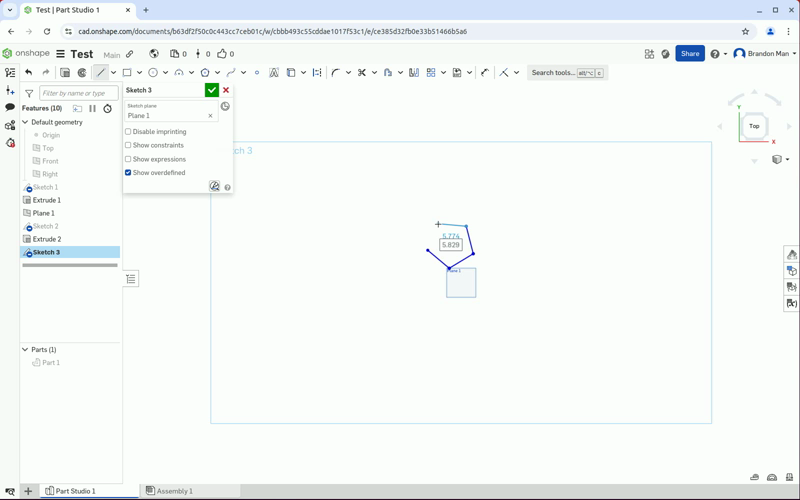
mouse_move(468, 223)
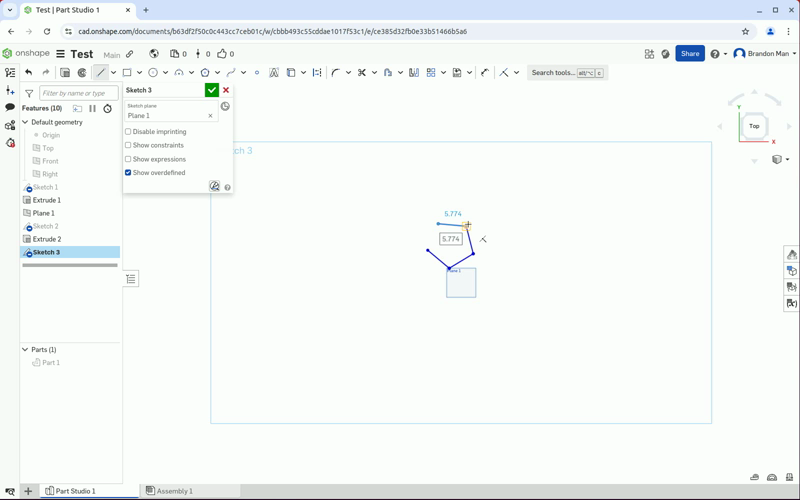
key_down(shift)
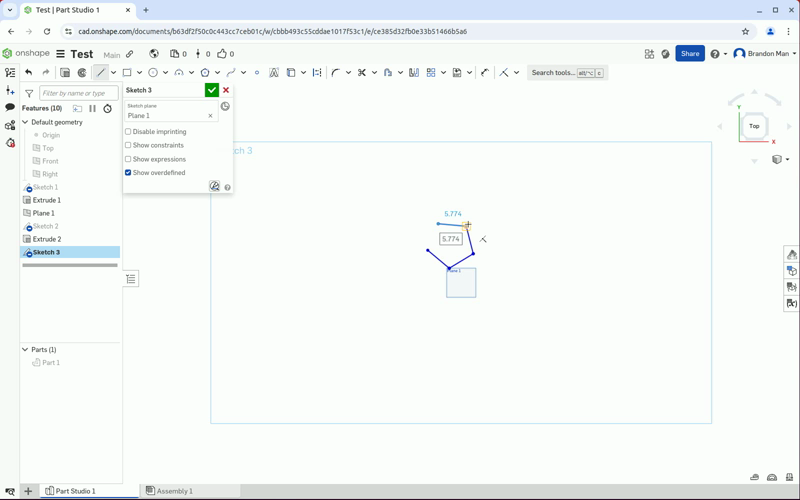
mouse_move(427, 250)
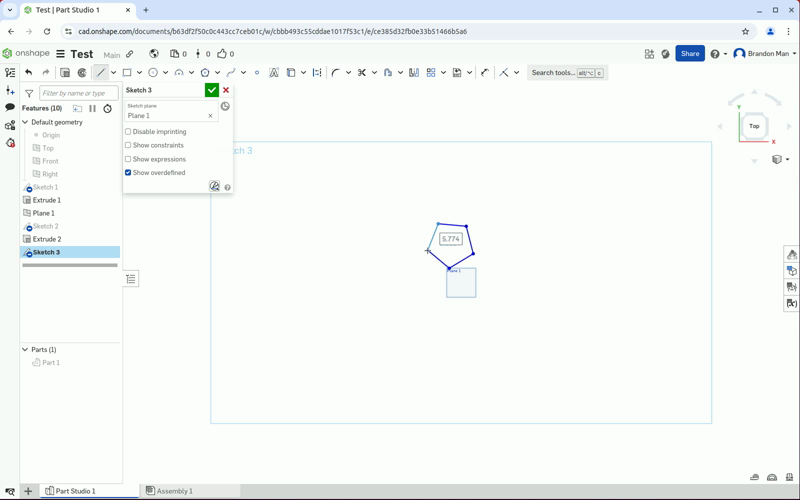
key_up(shift)
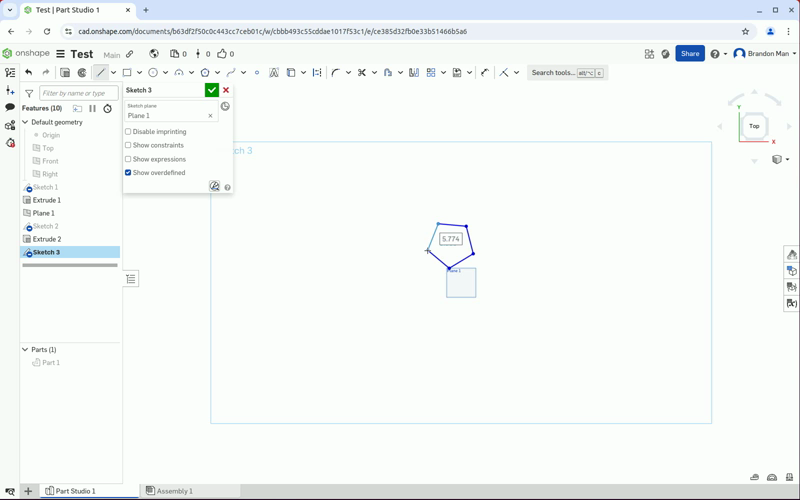
click(427, 250)
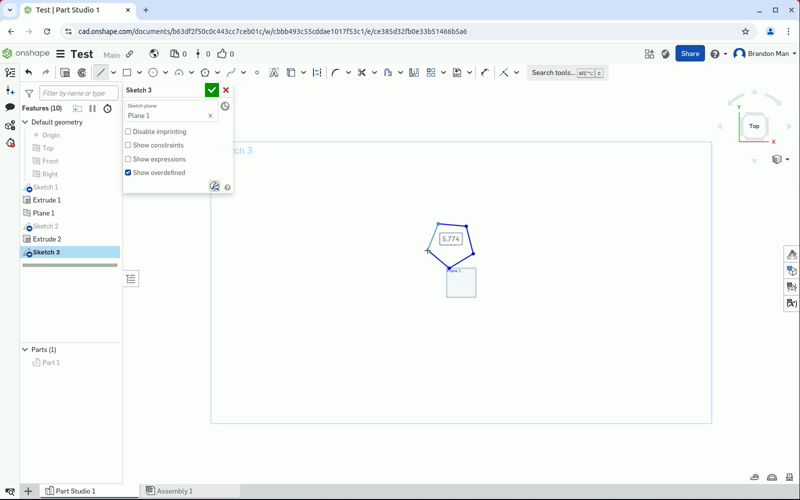
key(esc)
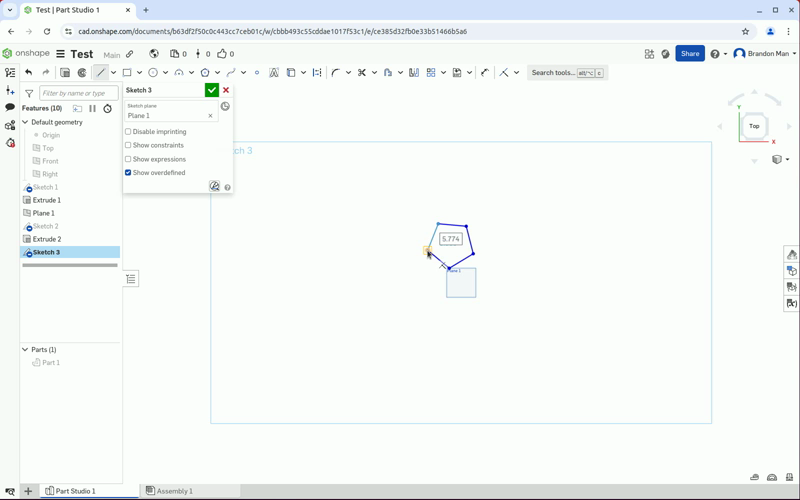
mouse_move(453, 233)
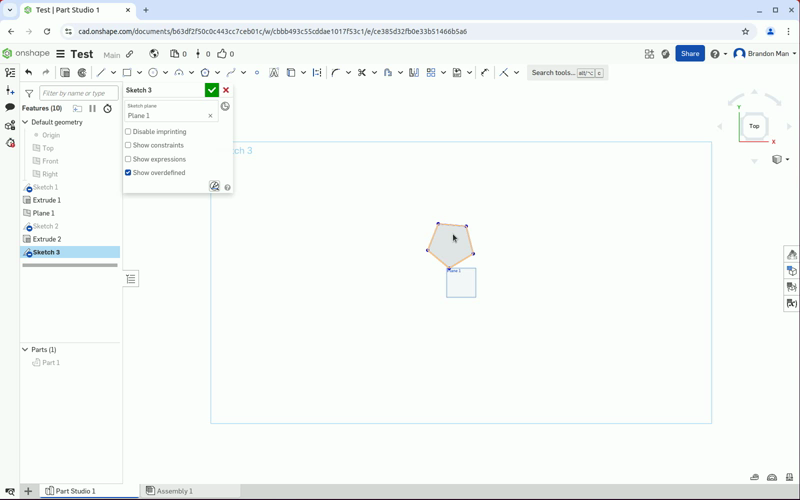
scroll(6)
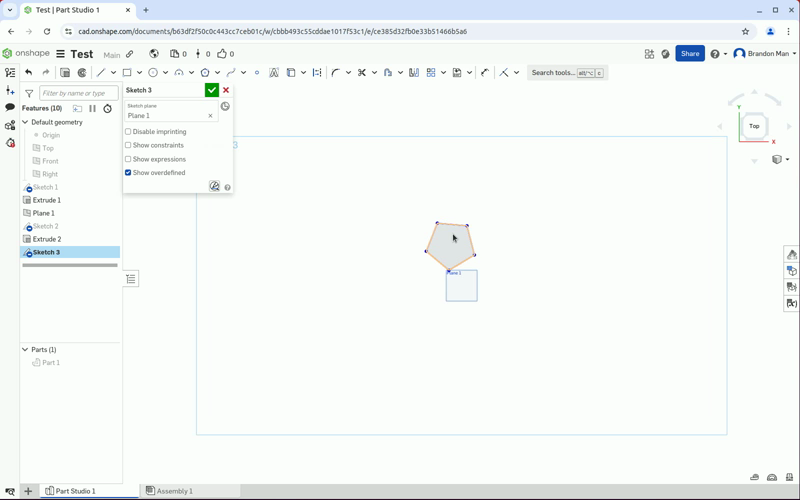
scroll(6)
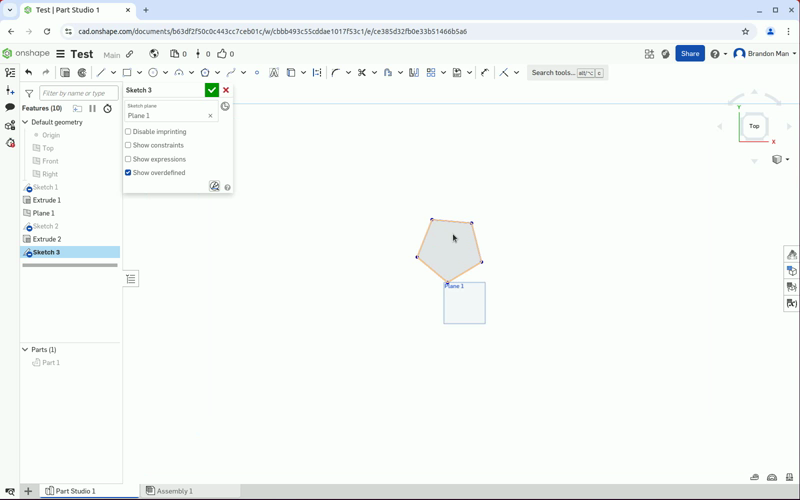
scroll(6)
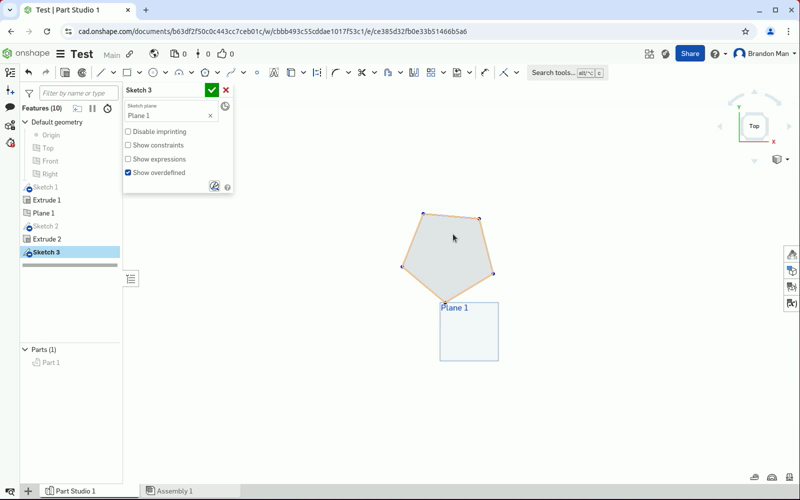
scroll(6)
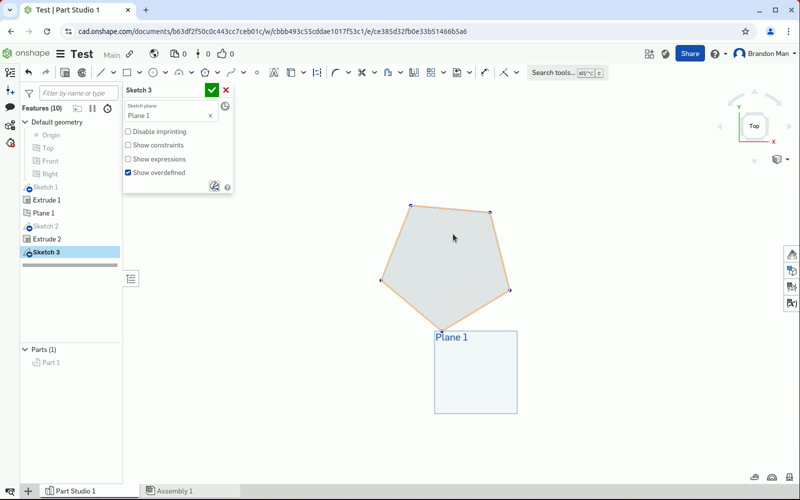
scroll(6)
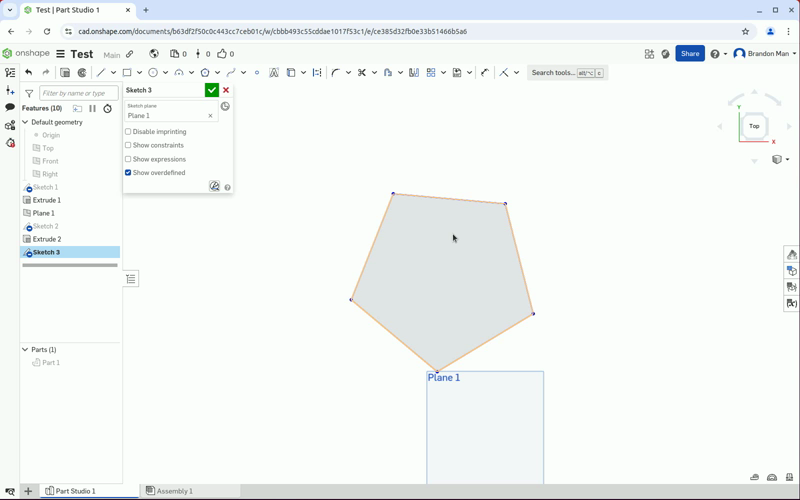
scroll(6)
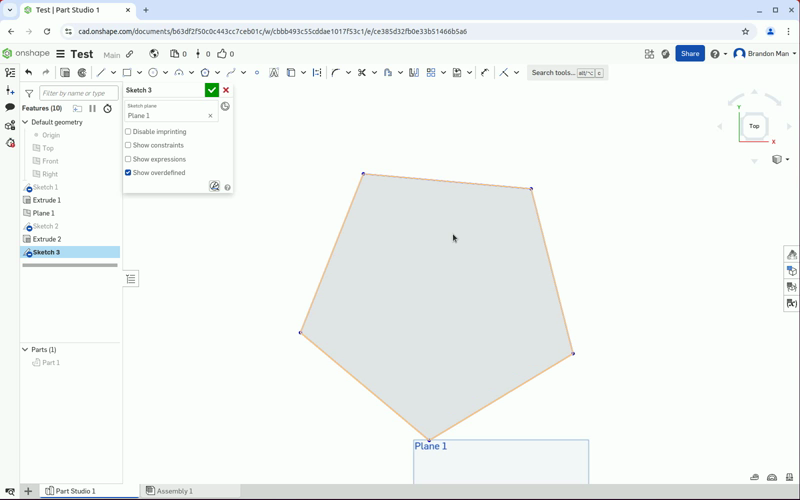
scroll(6)
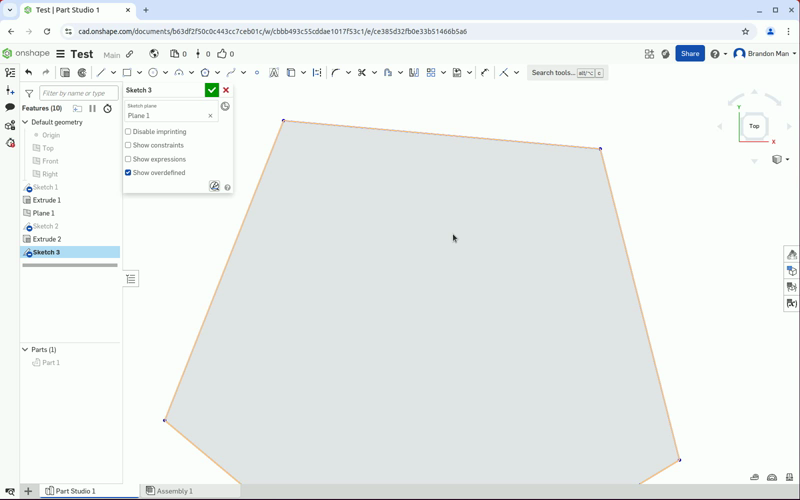
click(453, 233)
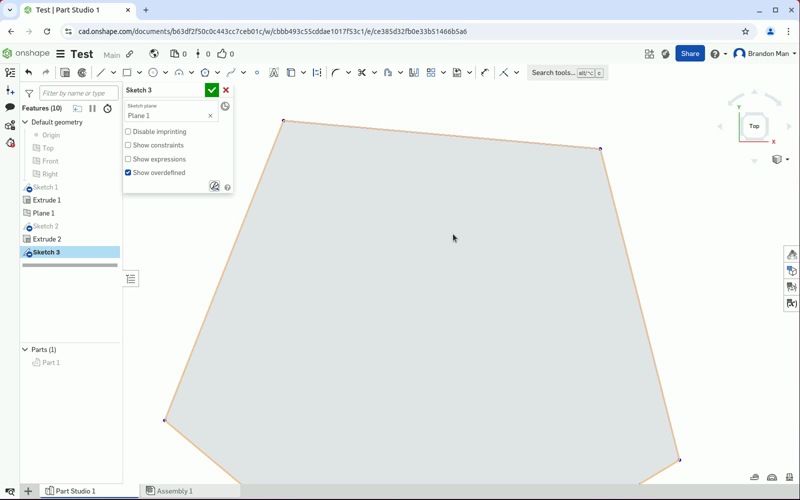
scroll(-6)
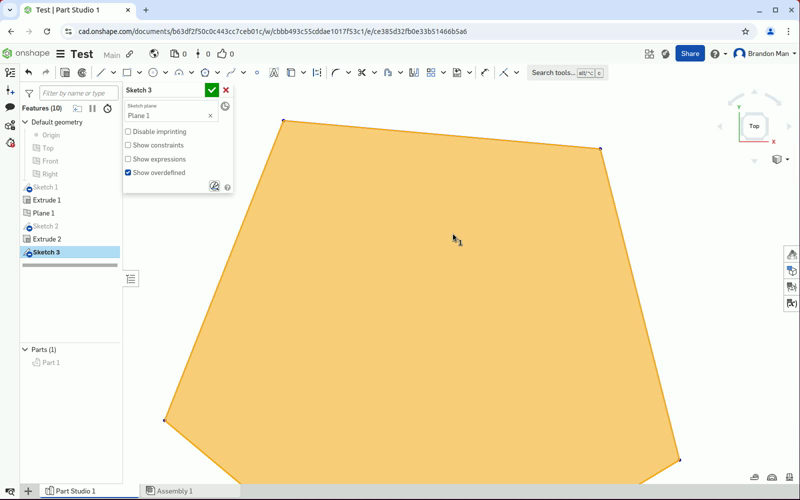
scroll(-6)
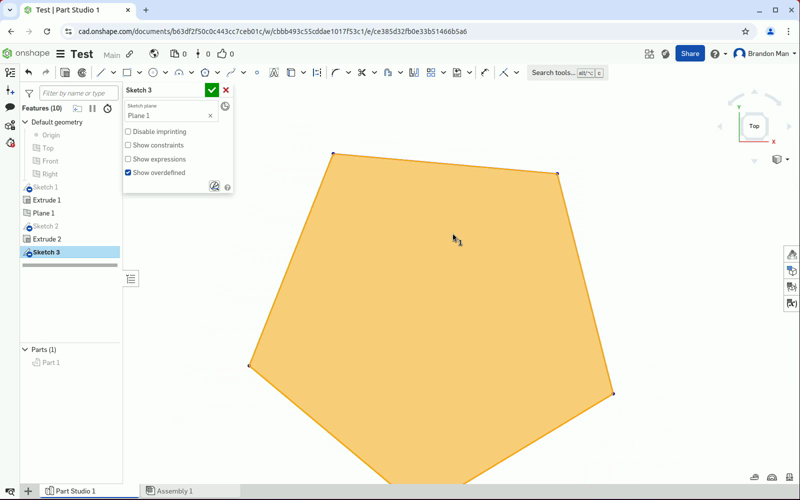
scroll(-6)
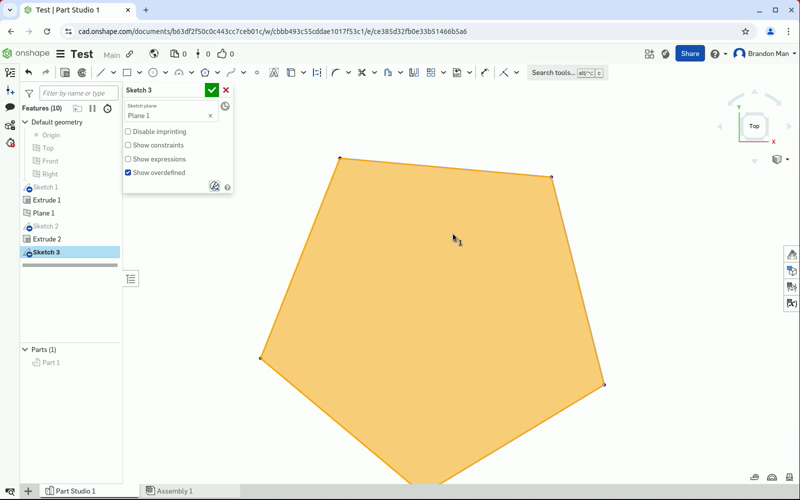
scroll(-6)
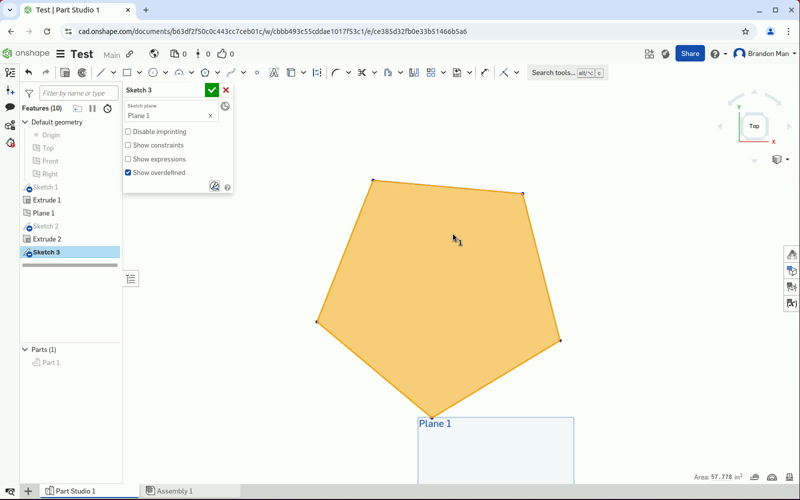
scroll(-6)
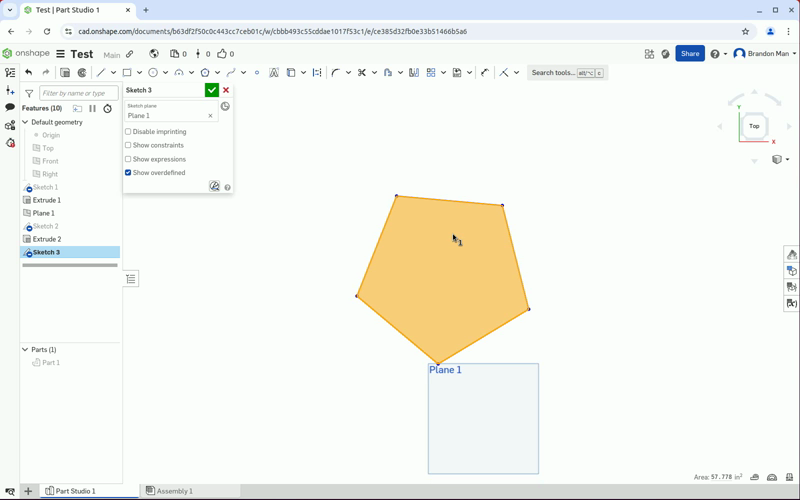
scroll(-6)
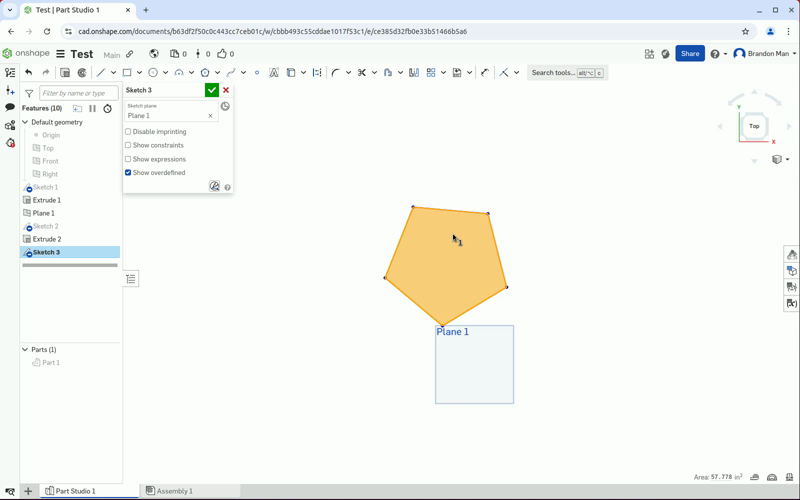
scroll(-6)
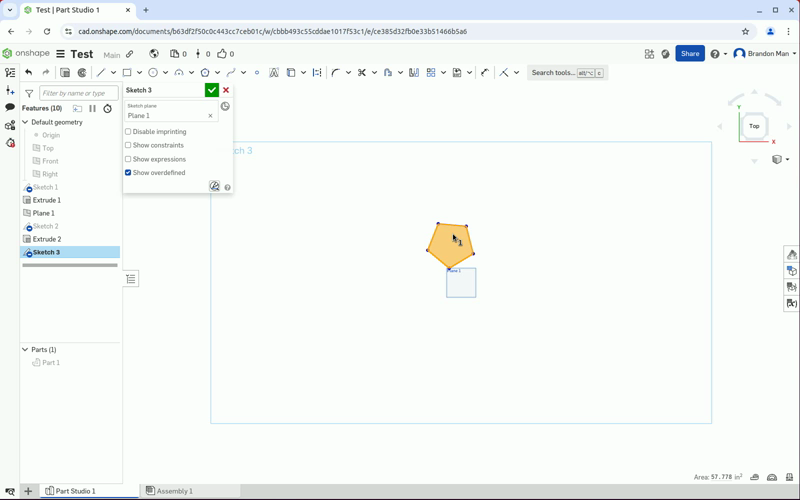
mouse_move(73, 352)
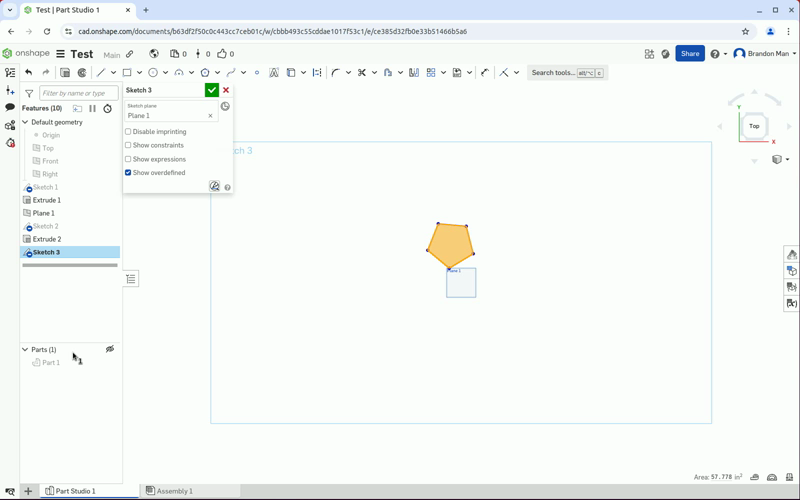
key(shift+y)
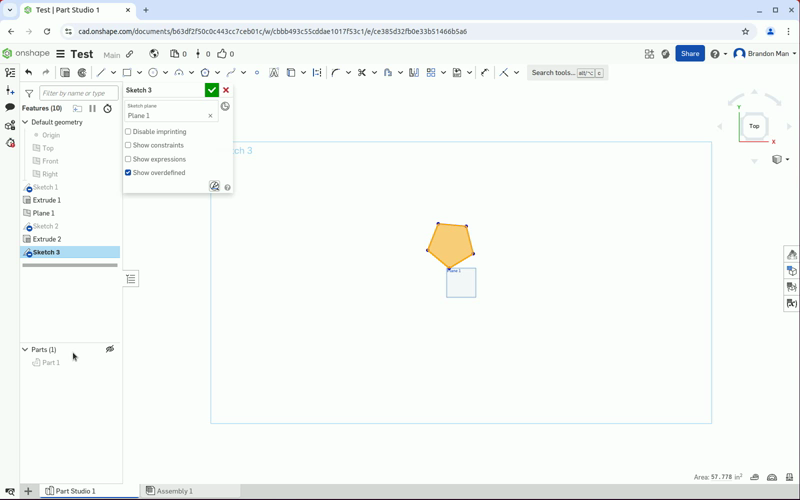
key(shift+e)
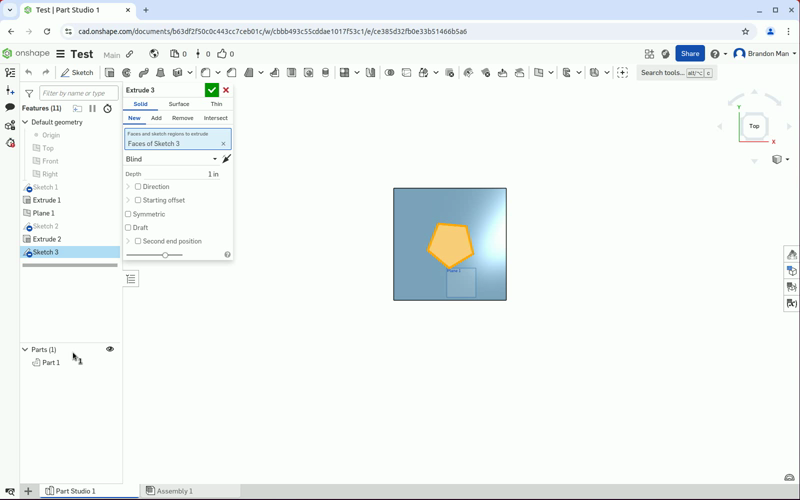
mouse_move(143, 106)
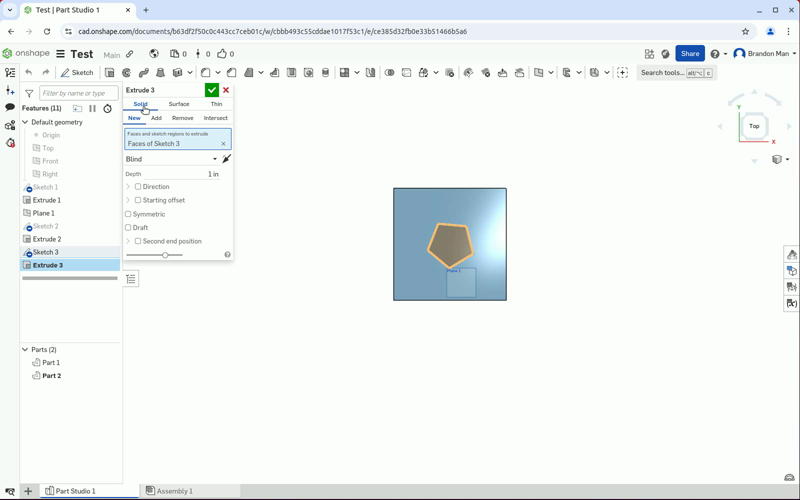
click(143, 106)
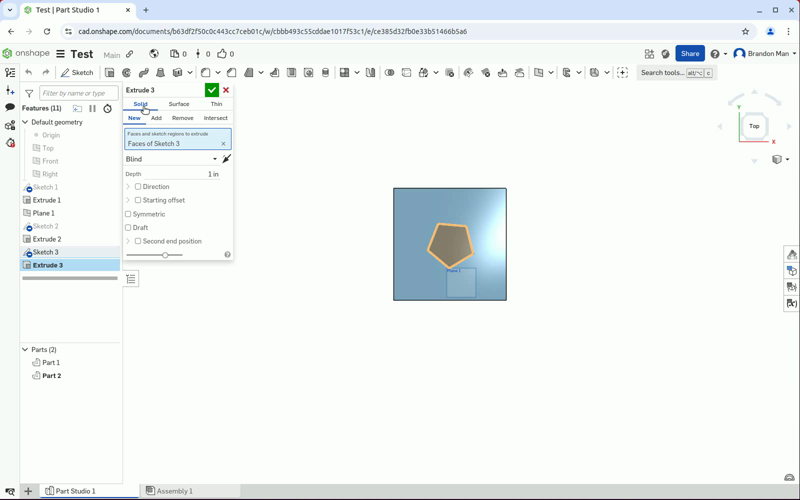
mouse_move(186, 120)
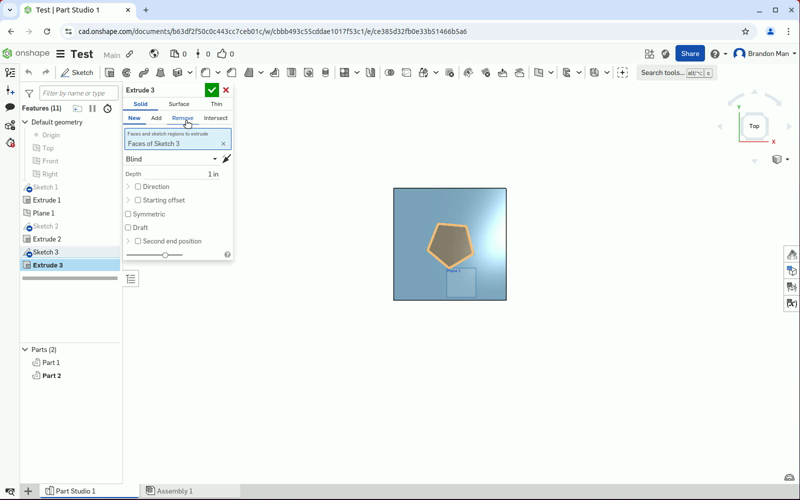
click(186, 120)
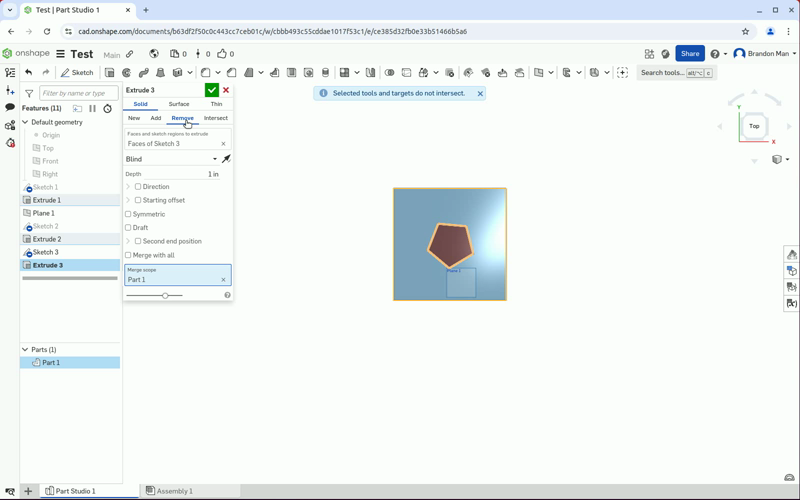
key(tab, 4)
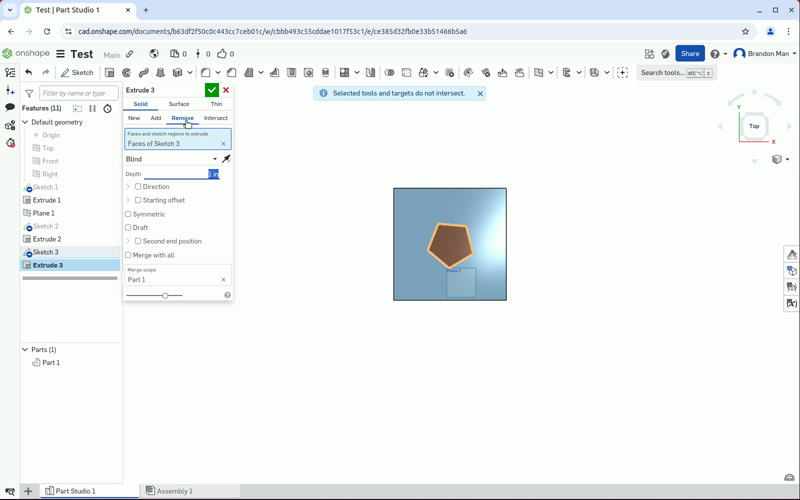
text(23.108)
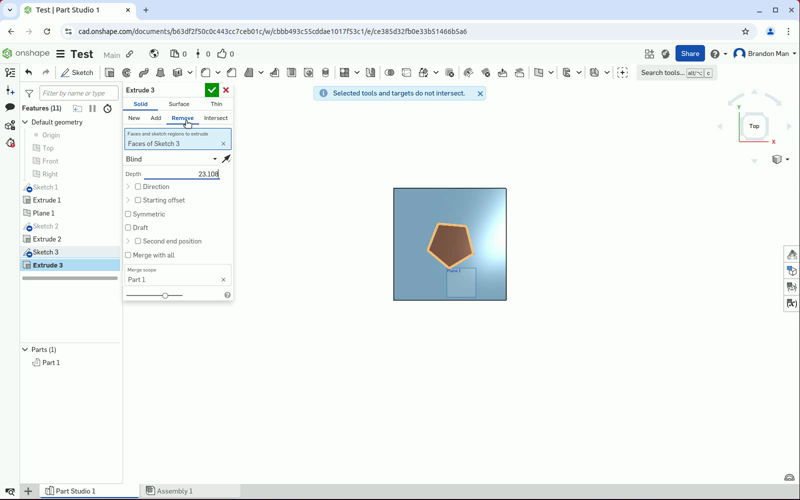
key(tab, 6)
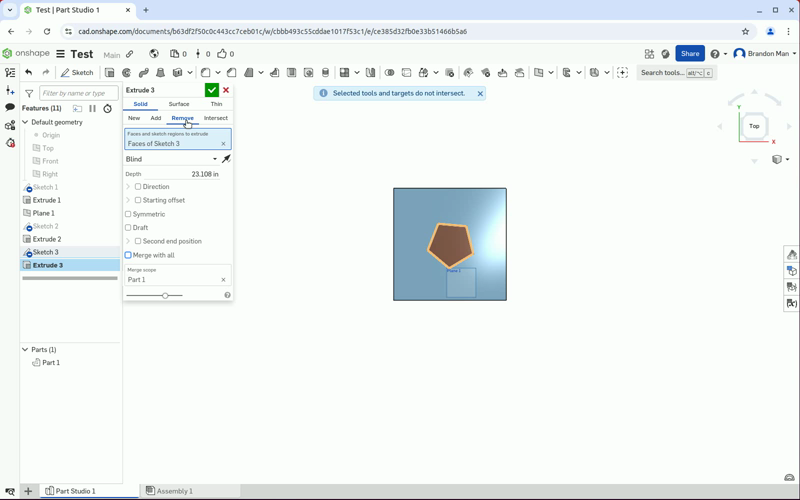
key(space)
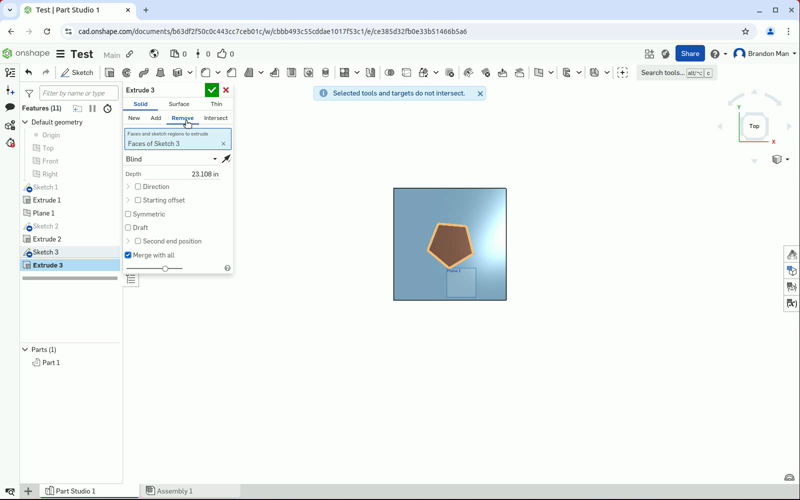
key(enter)
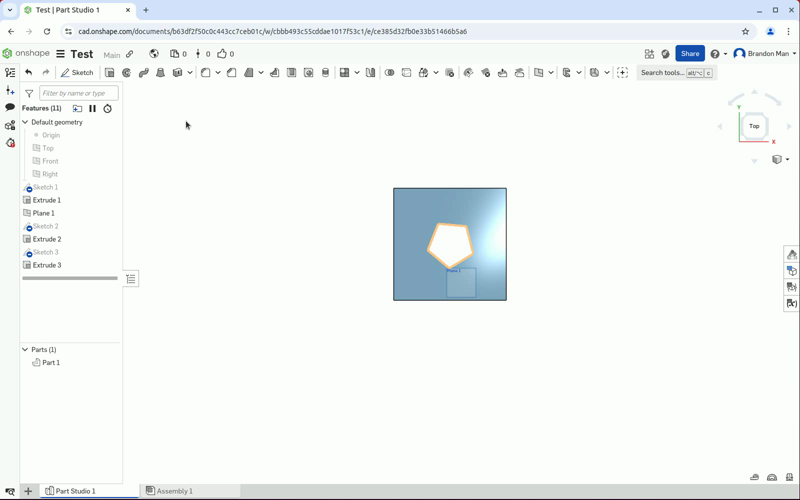
key(shift+h)
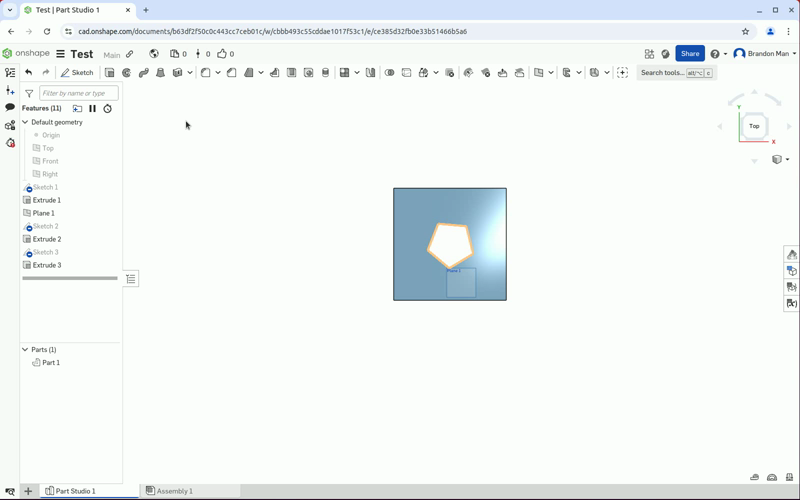
key(shift+h)
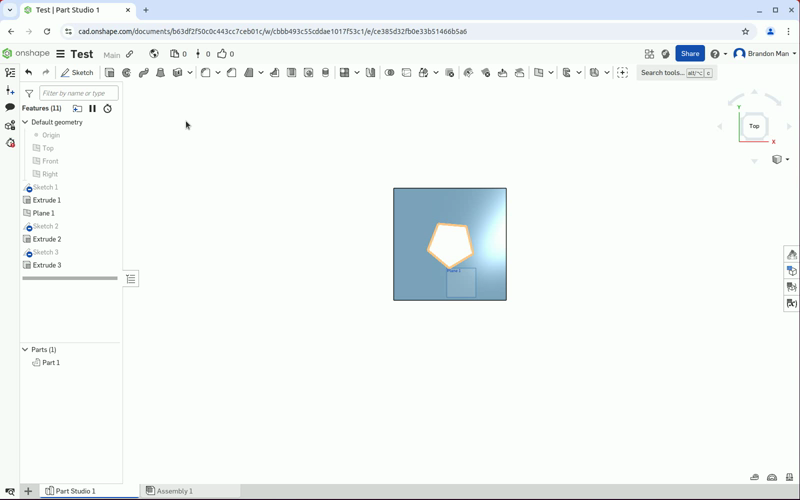
key(shift+7)
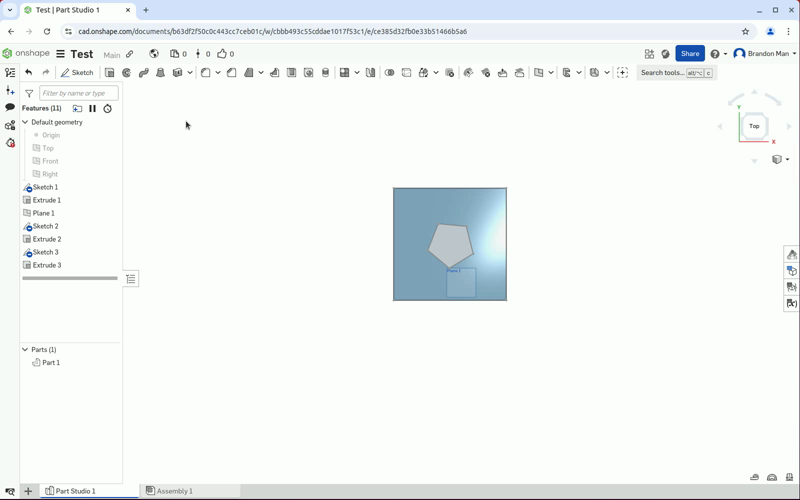
key(up, 3)
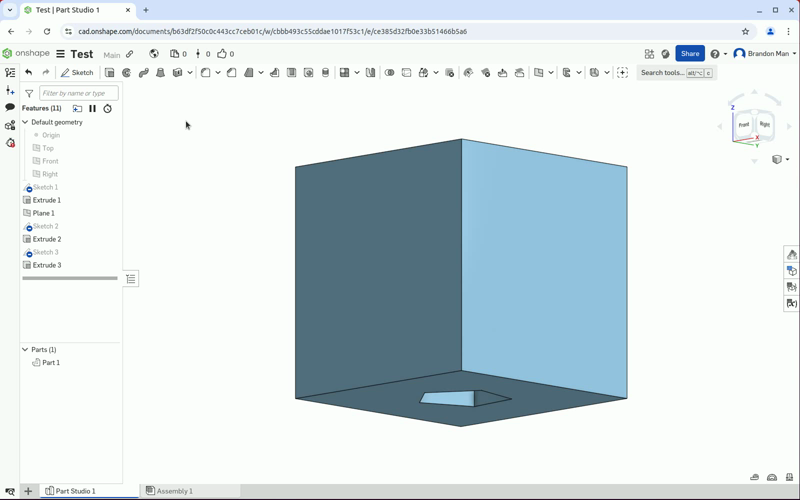
key(left, 3)
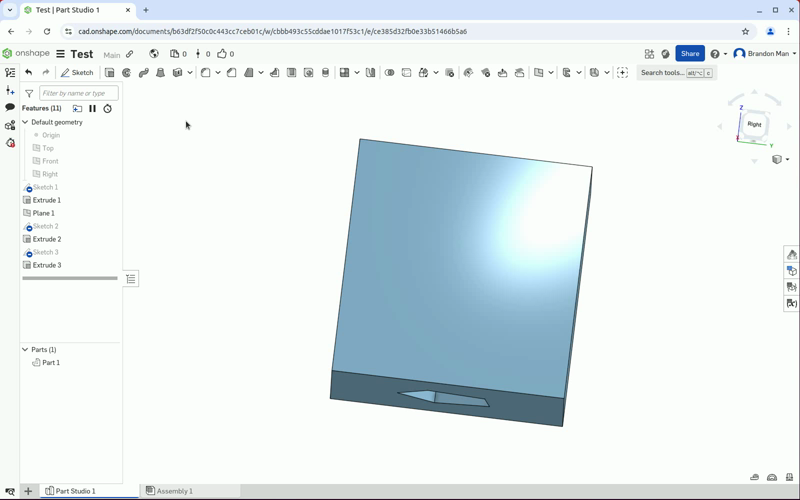
key(right, 3)
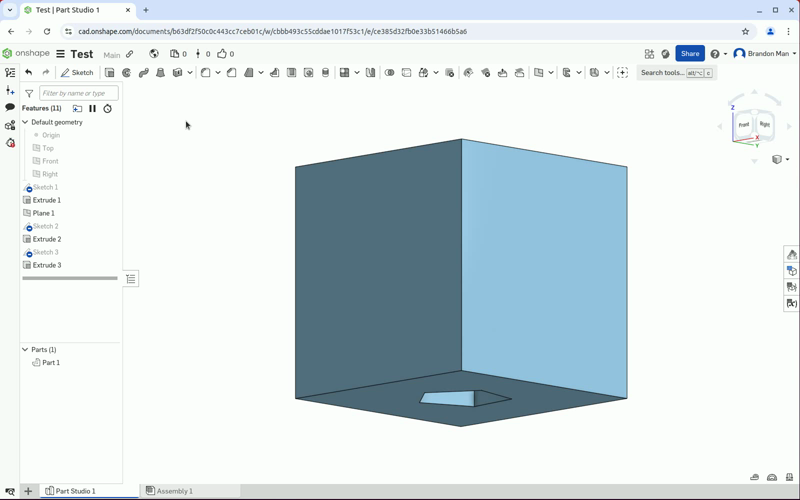
key(down, 3)
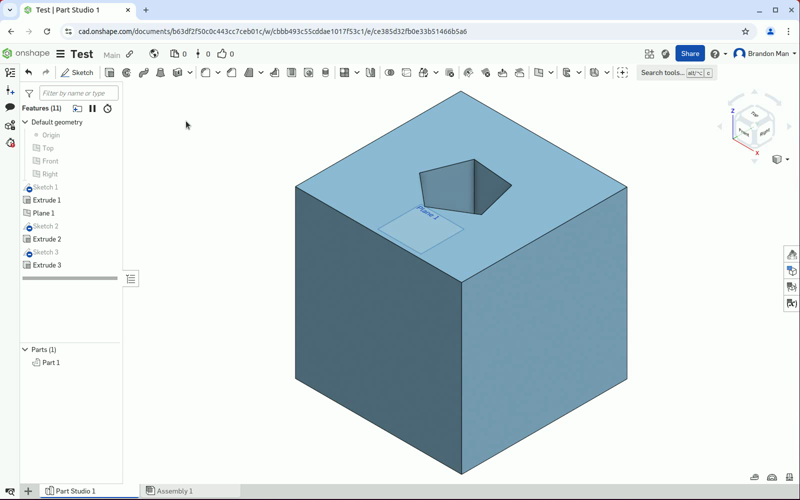
mouse_move(73, 189)
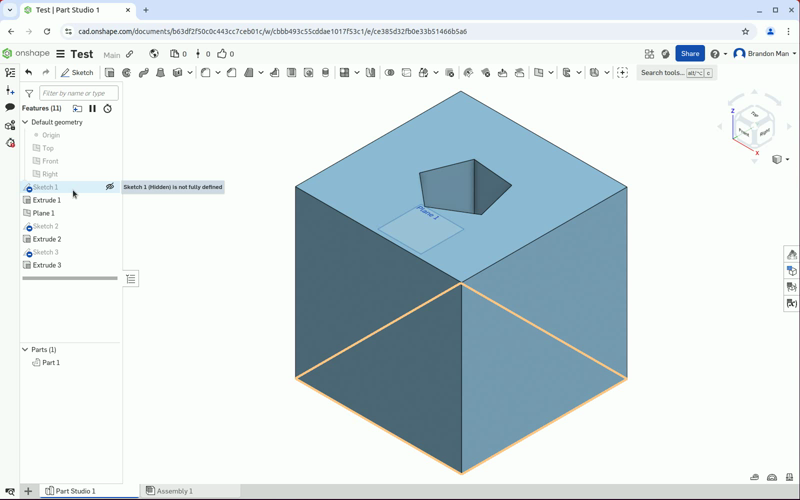
click(73, 189)